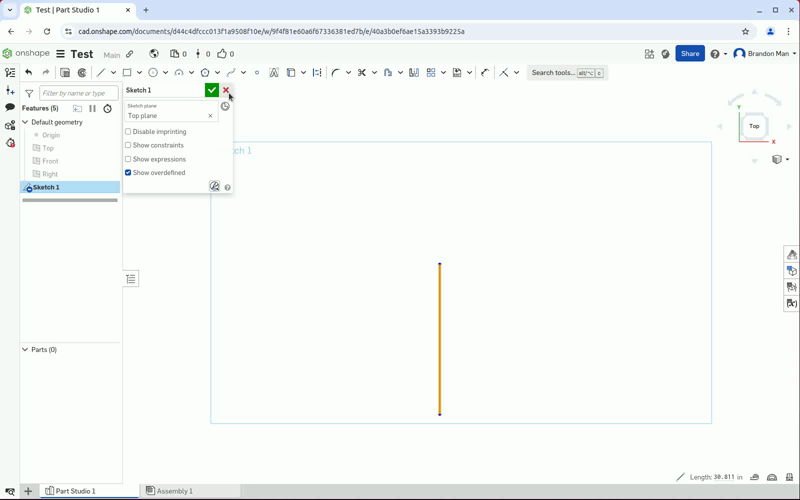
key(shift+h)
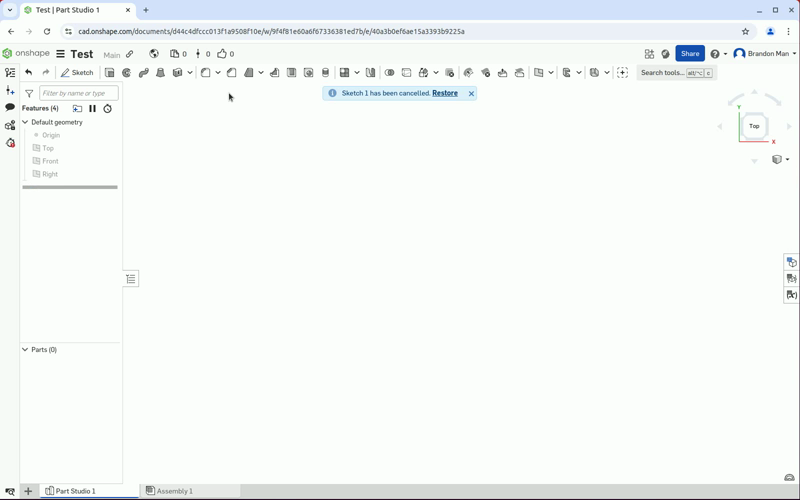
mouse_move(73, 352)
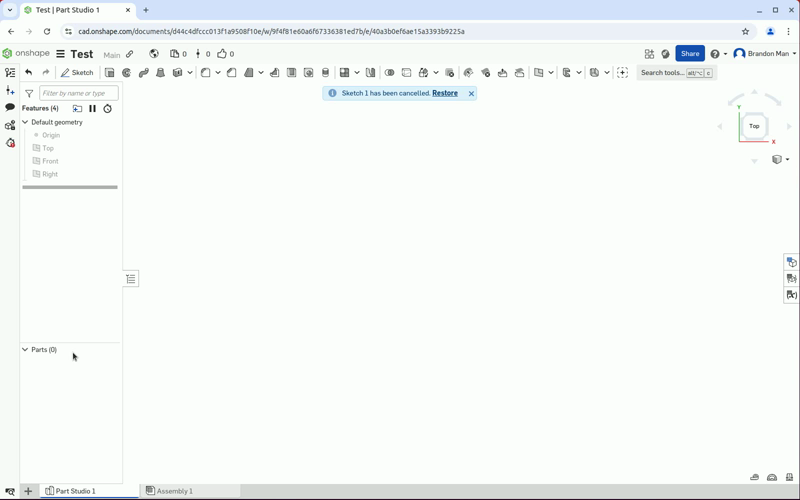
key(y)
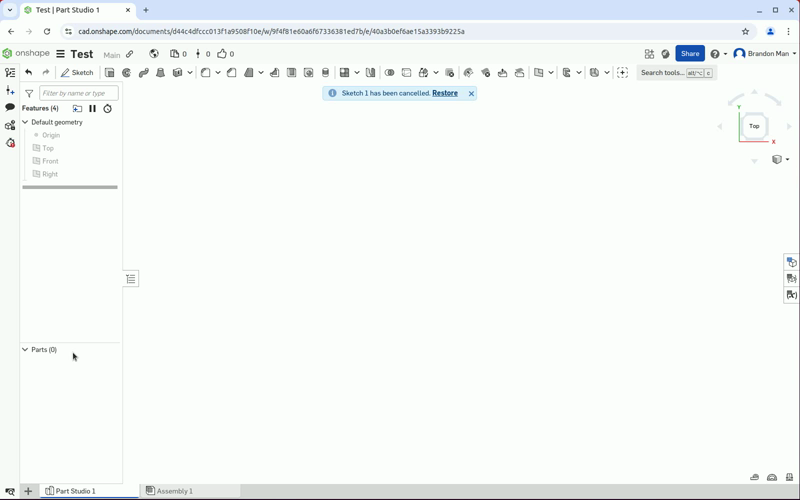
key(shift+p)
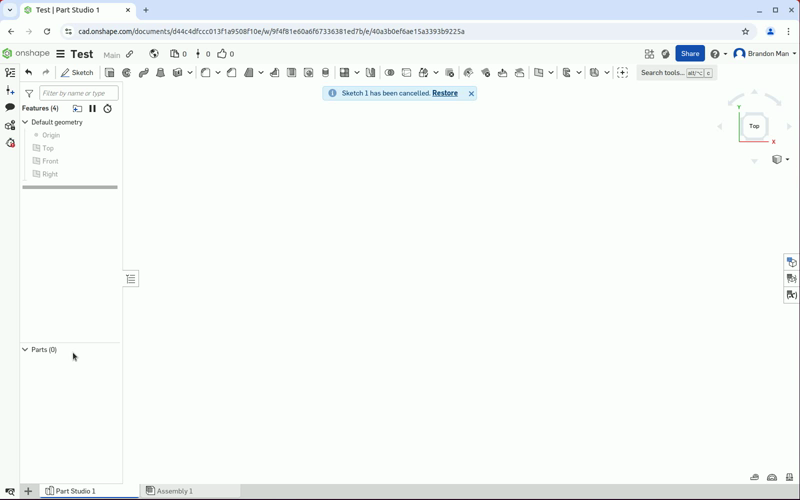
key(space)
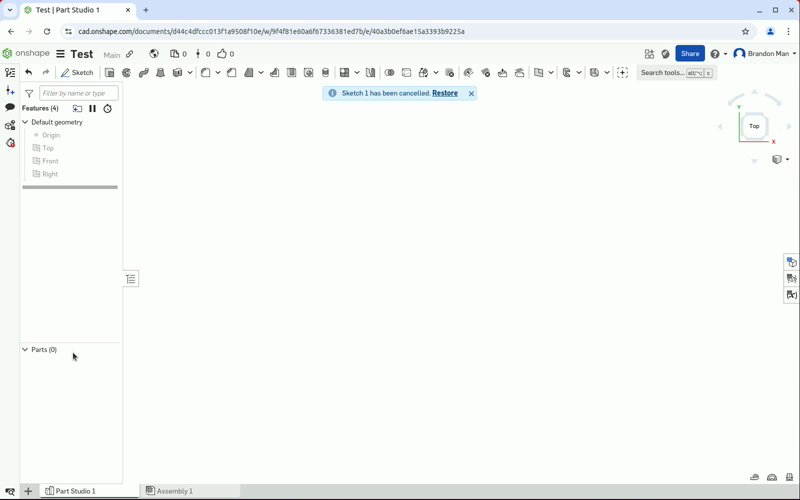
key_down(shift)
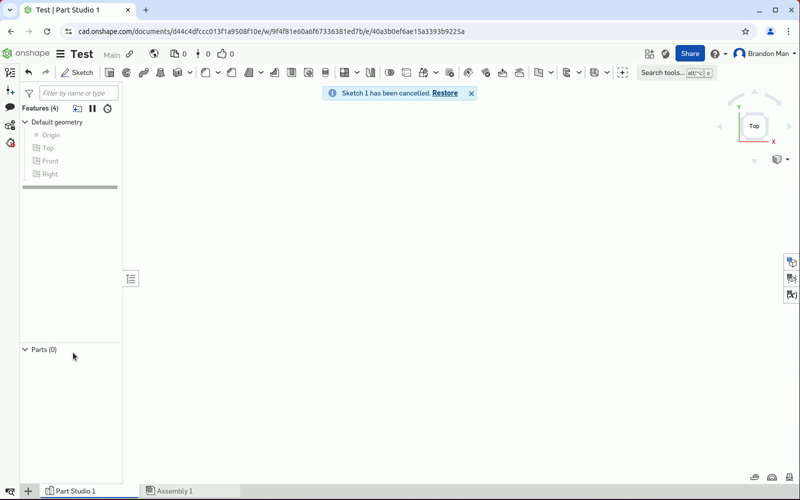
key(up)
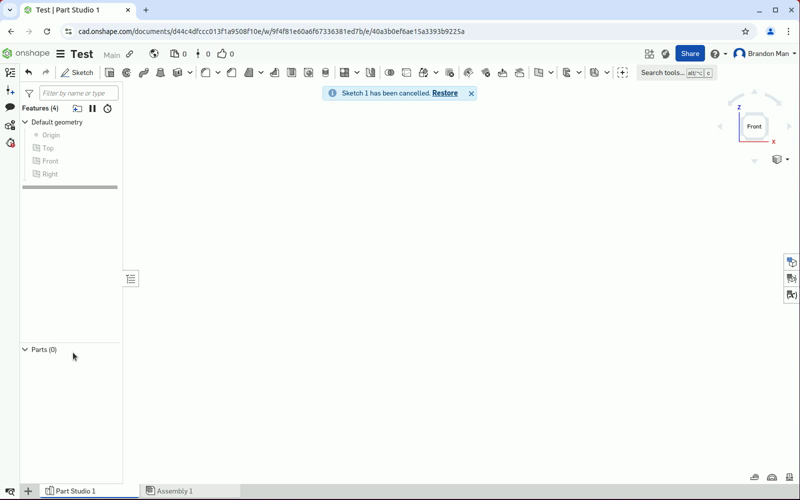
key_up(shift)
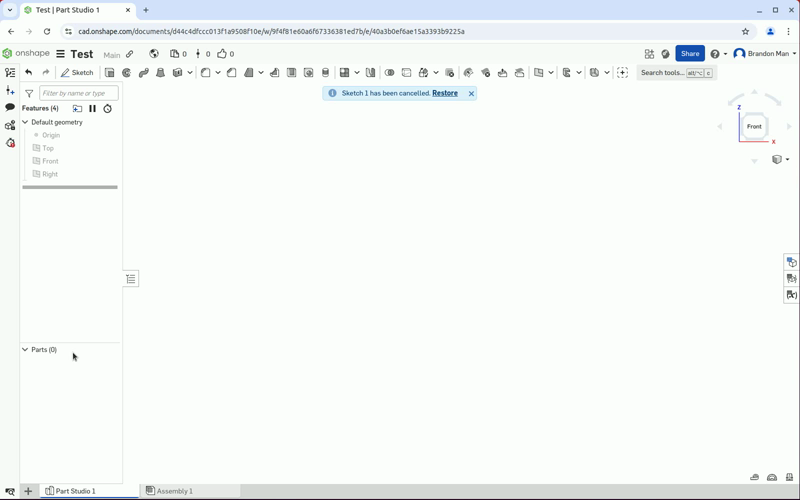
mouse_move(73, 352)
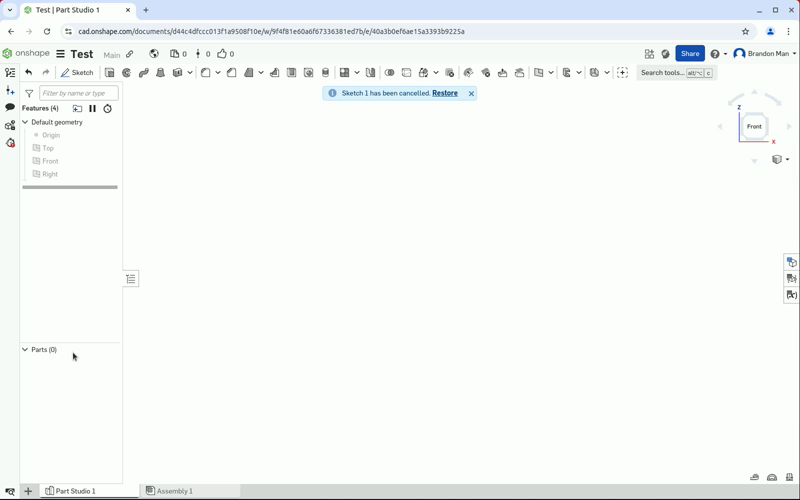
key(shift+y)
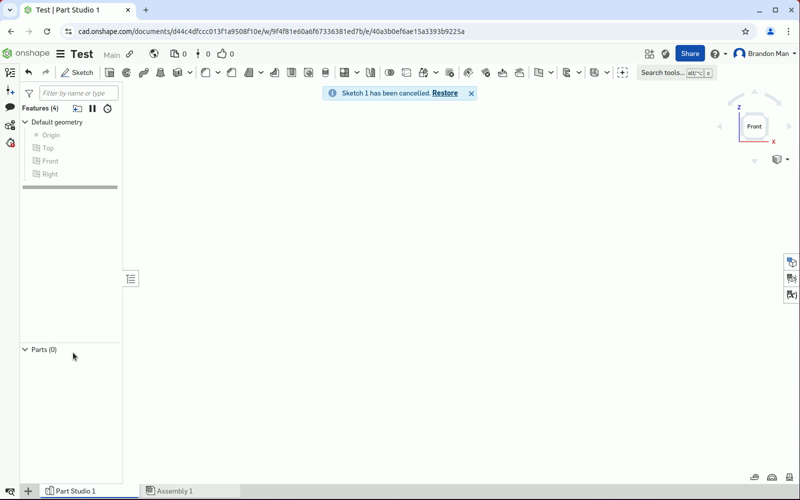
key(shift+s)
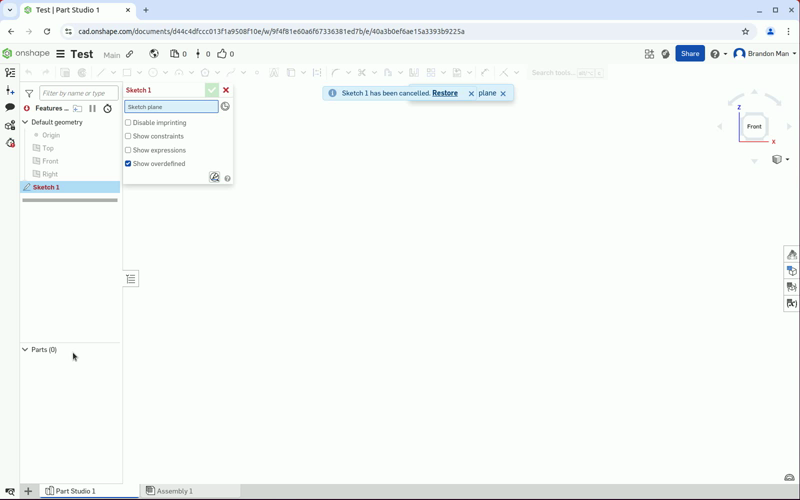
mouse_move(73, 163)
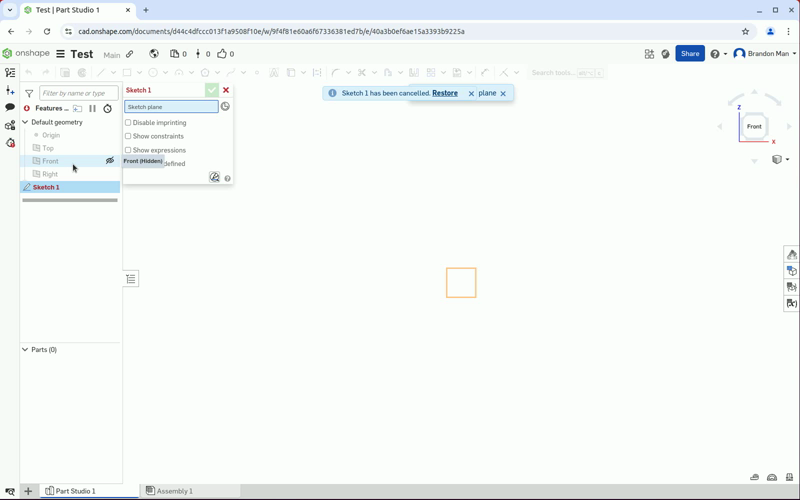
click(73, 163)
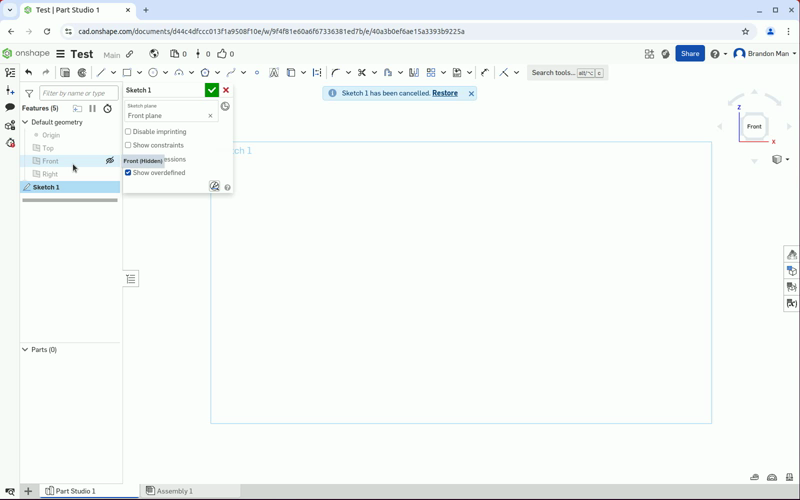
mouse_move(73, 352)
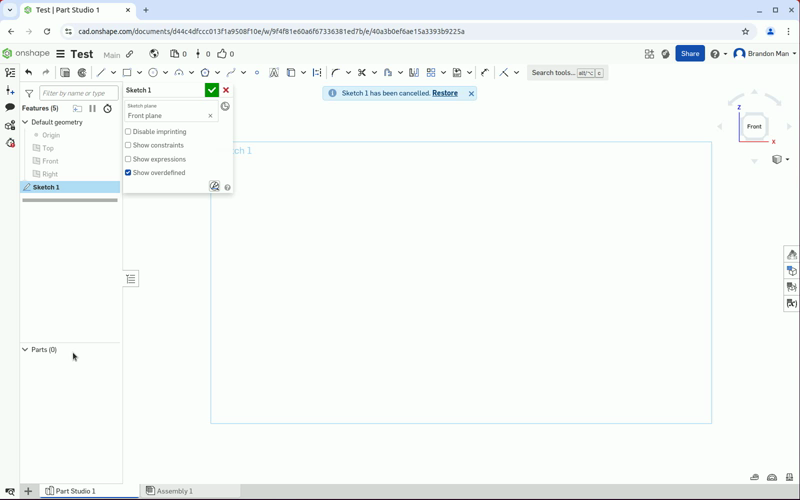
key(y)
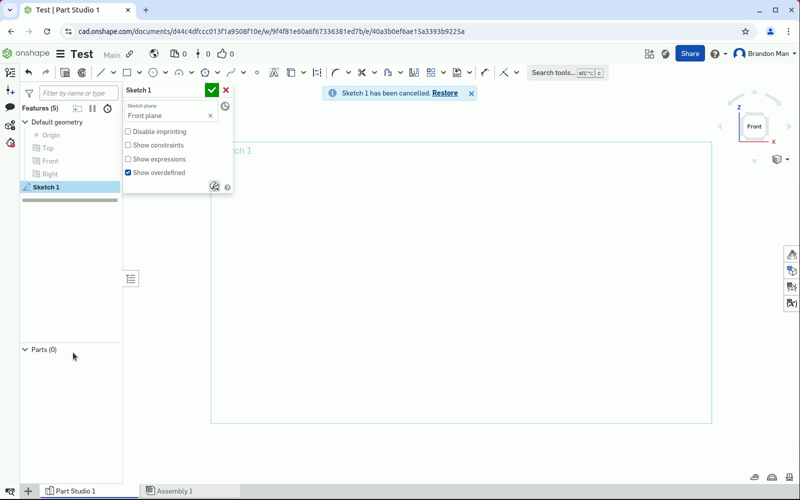
key(a)
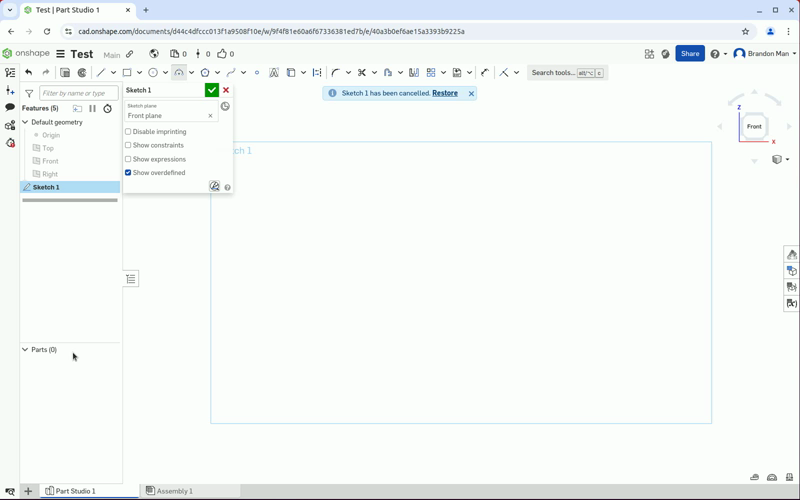
key_down(shift)
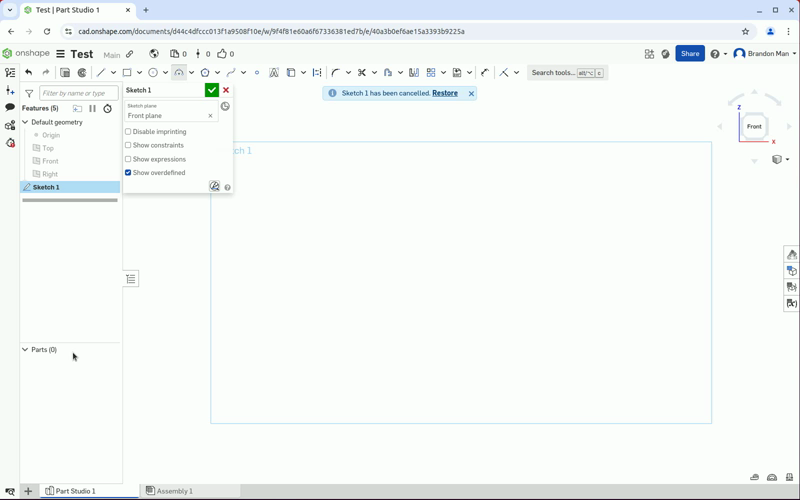
mouse_move(444, 284)
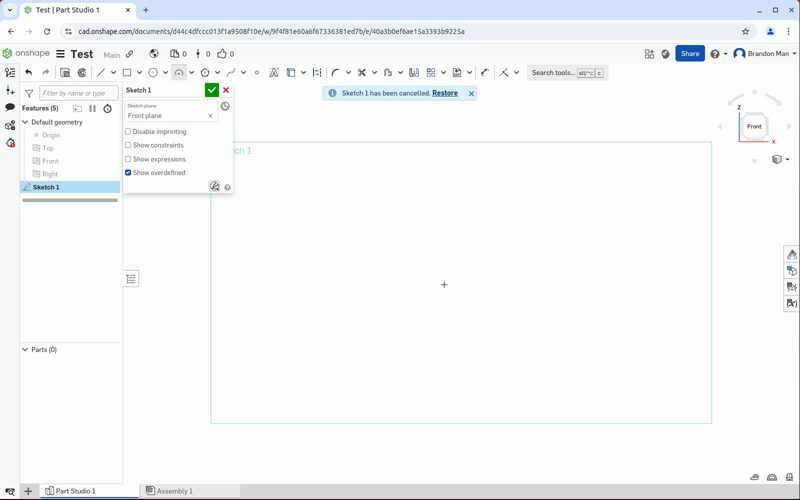
click(444, 284)
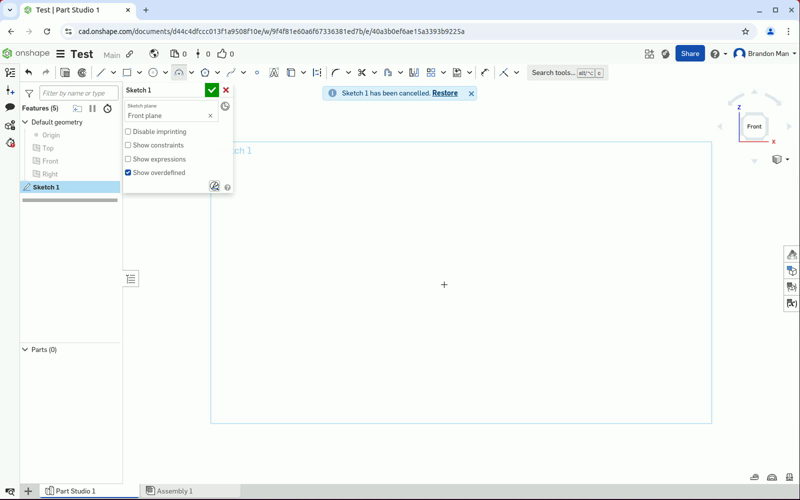
key_up(shift)
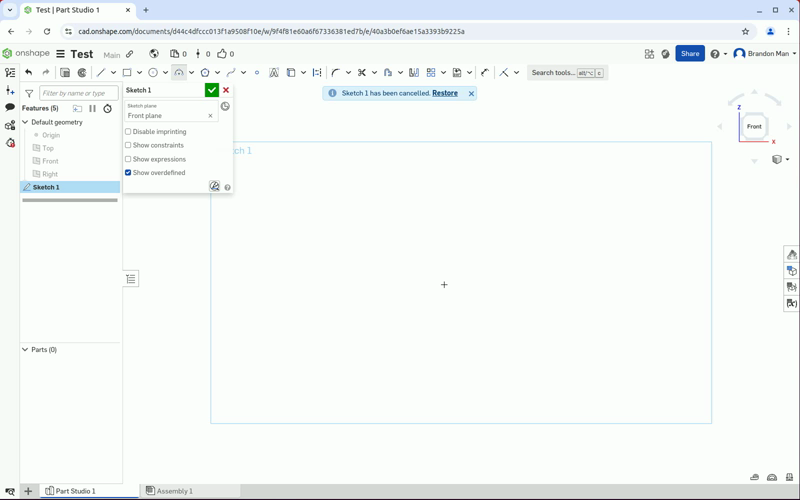
key_down(shift)
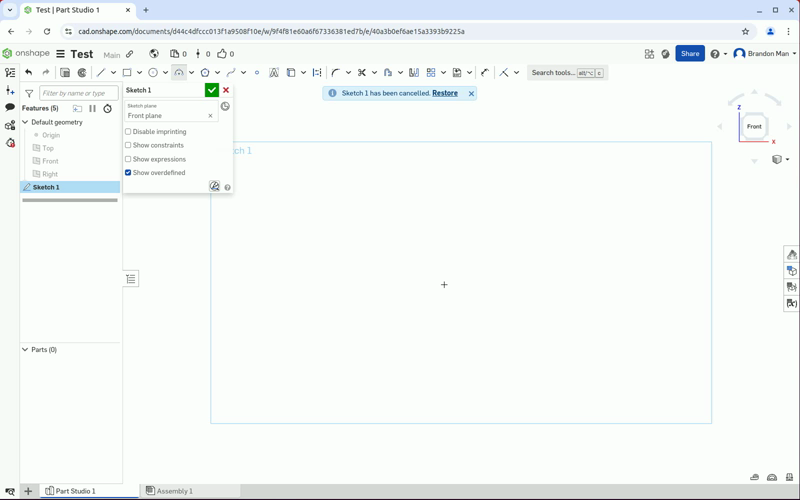
mouse_move(476, 284)
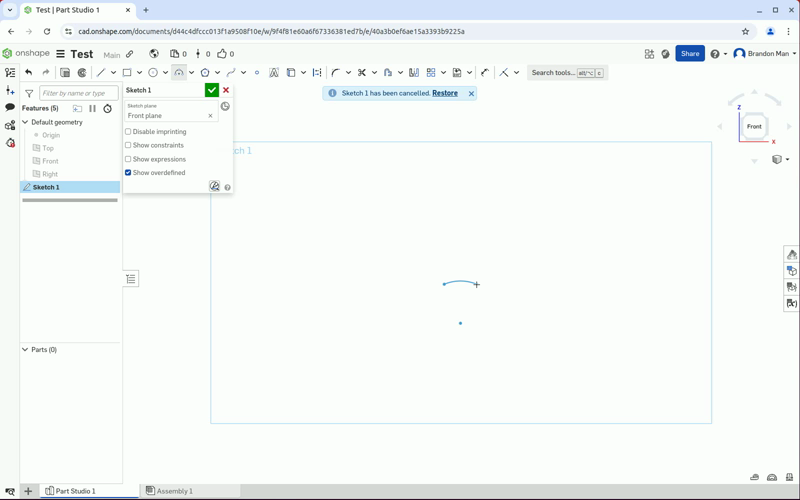
click(476, 284)
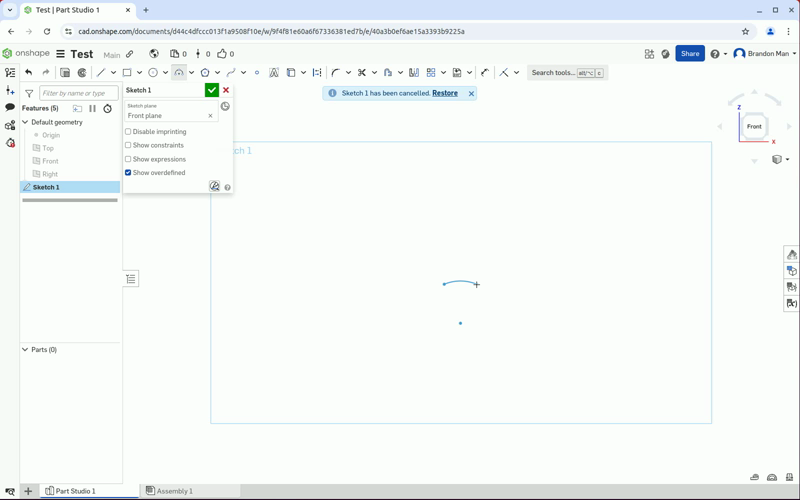
mouse_move(460, 324)
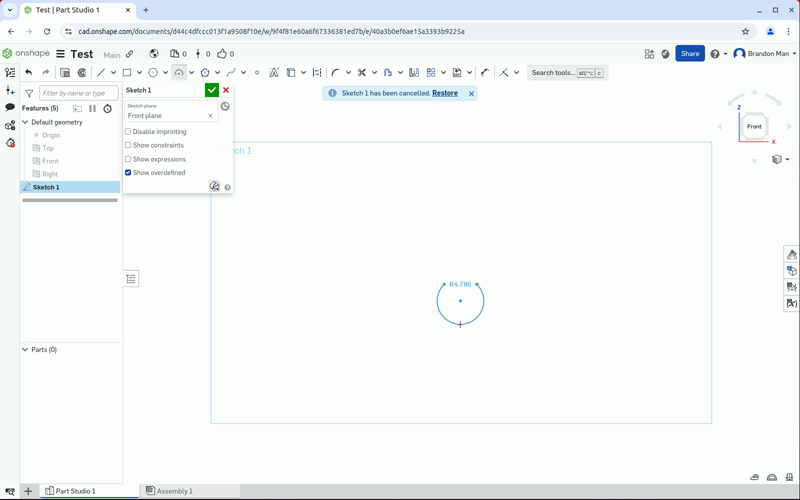
click(460, 324)
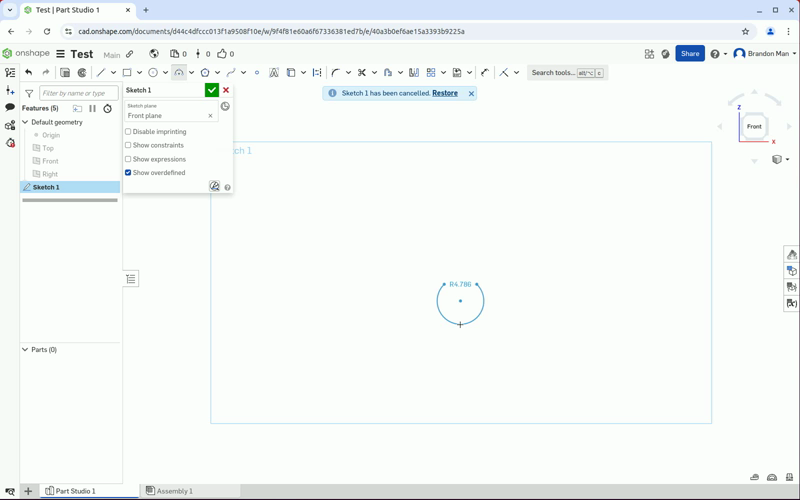
key_up(shift)
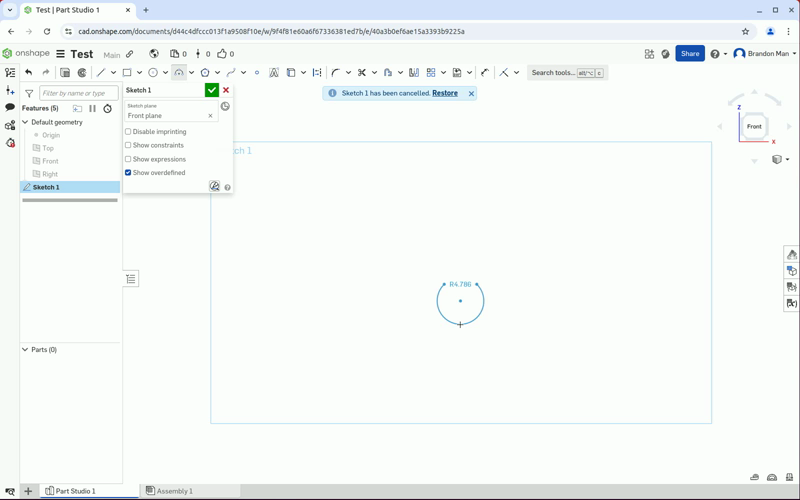
mouse_move(476, 284)
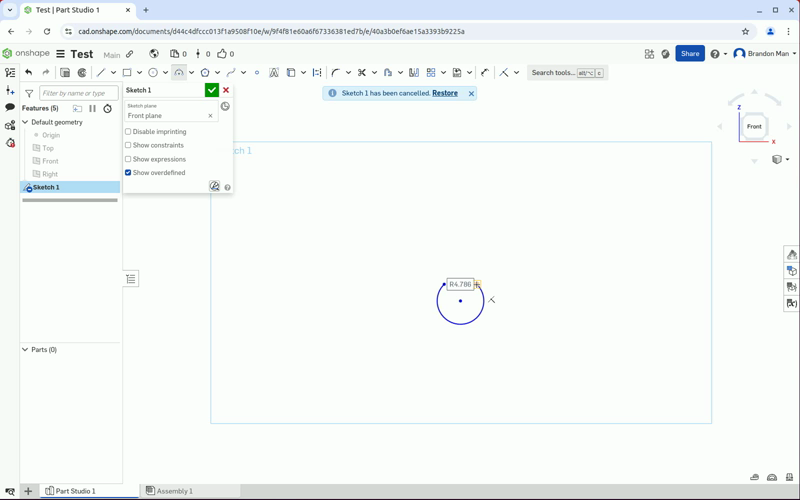
click(476, 284)
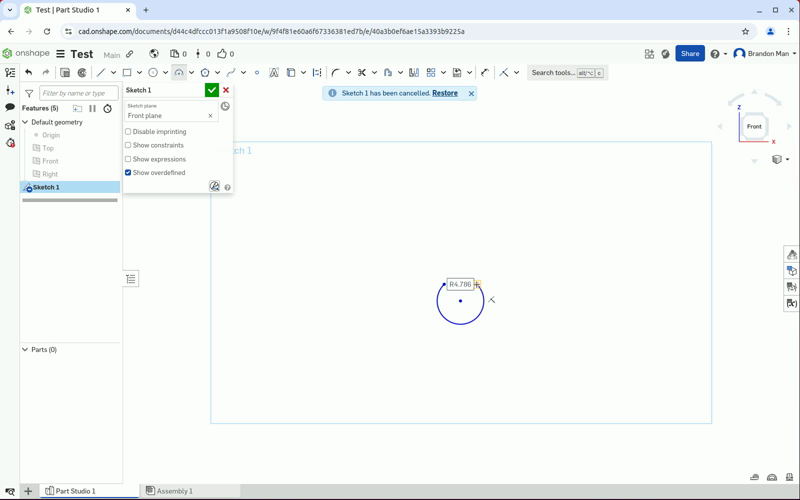
mouse_move(444, 284)
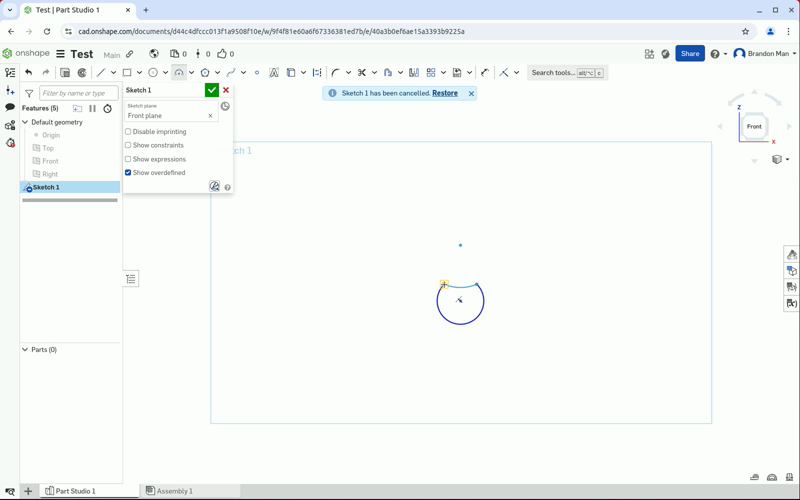
click(444, 284)
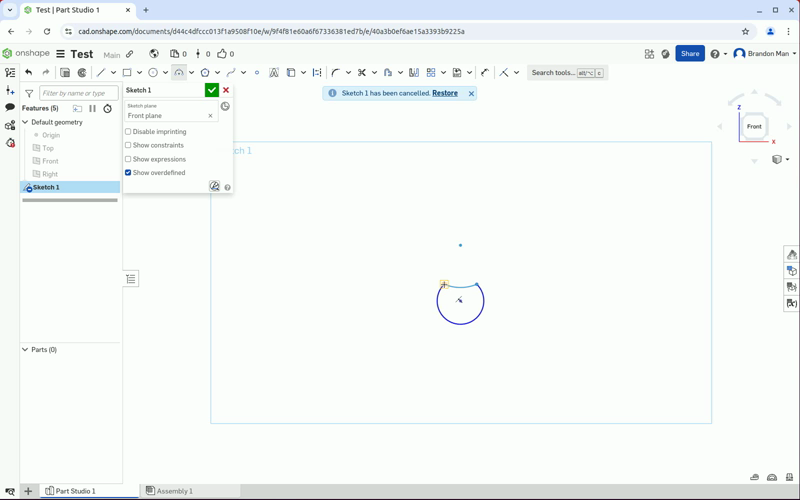
key_down(shift)
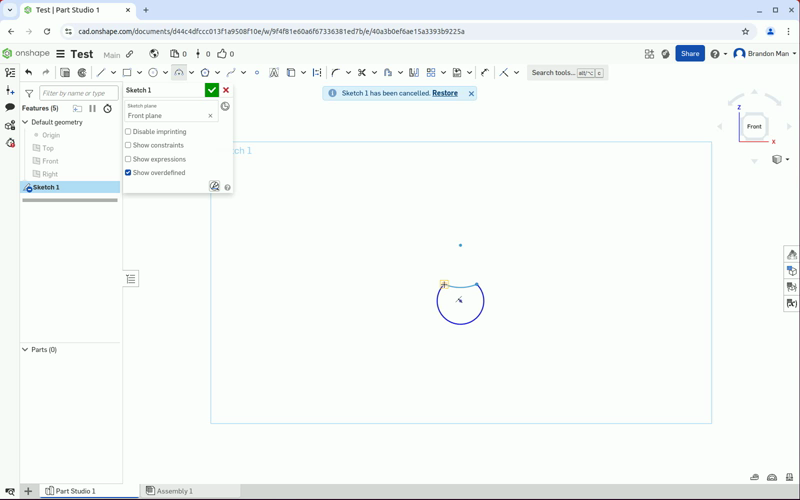
mouse_move(460, 252)
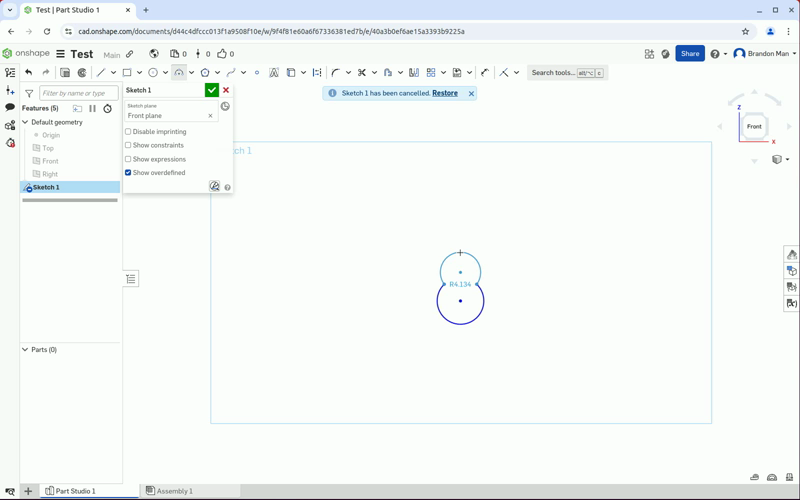
click(460, 252)
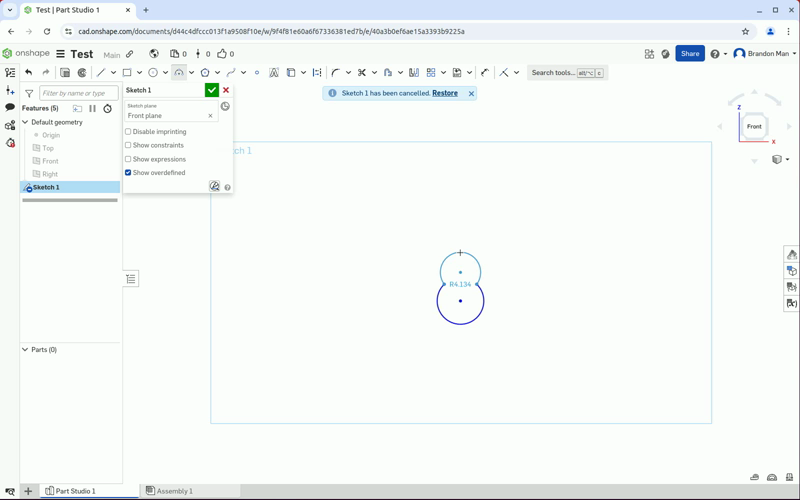
key_up(shift)
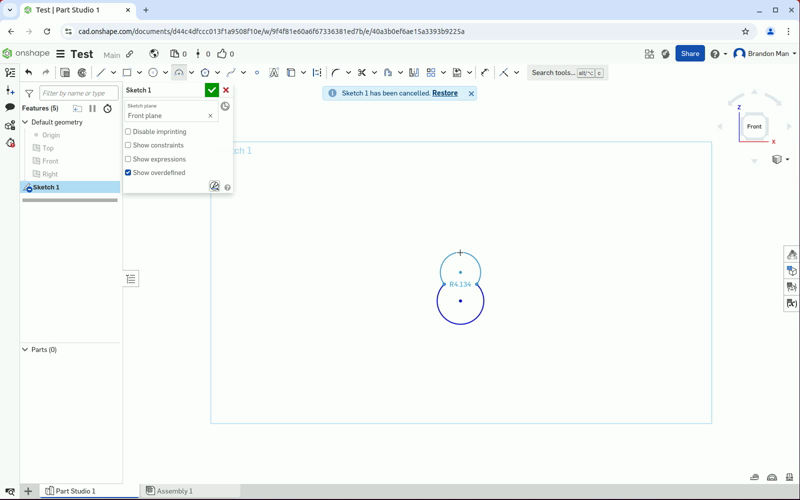
key(esc)
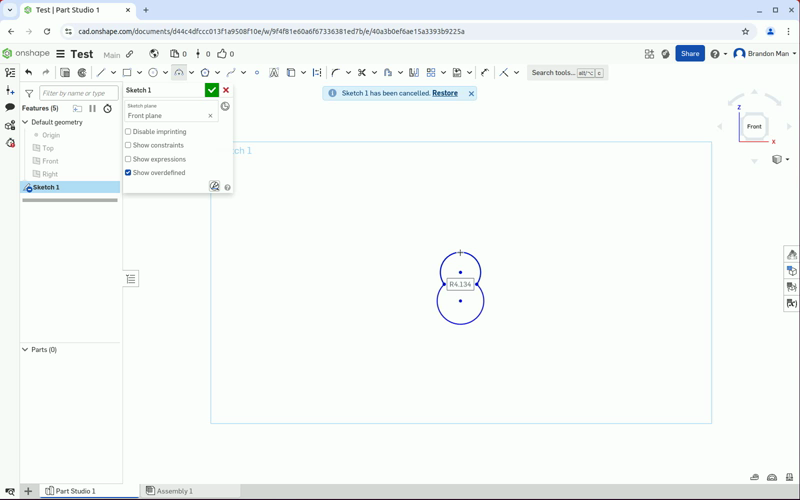
key(a)
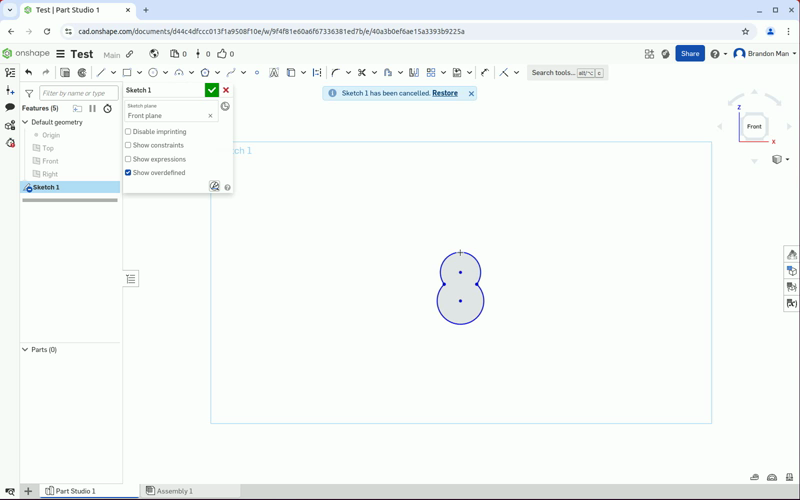
key_down(shift)
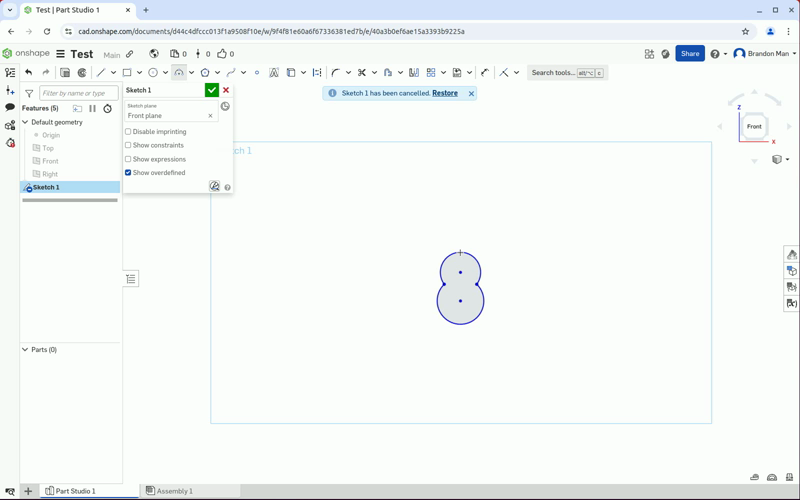
mouse_move(448, 284)
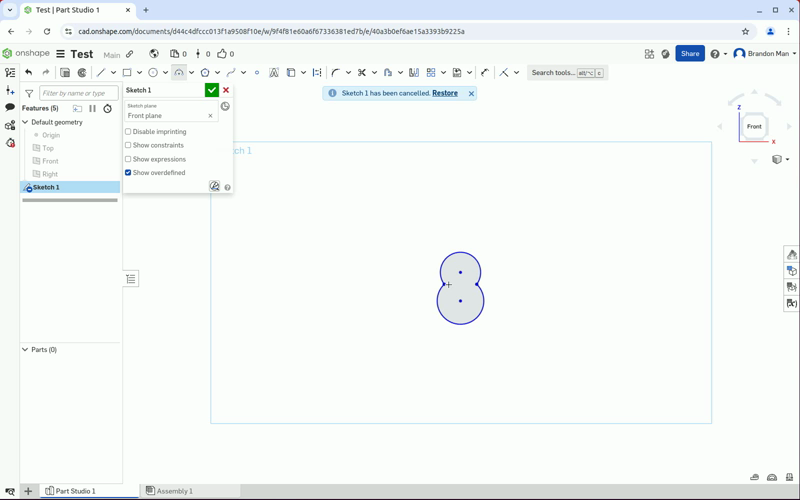
scroll(6)
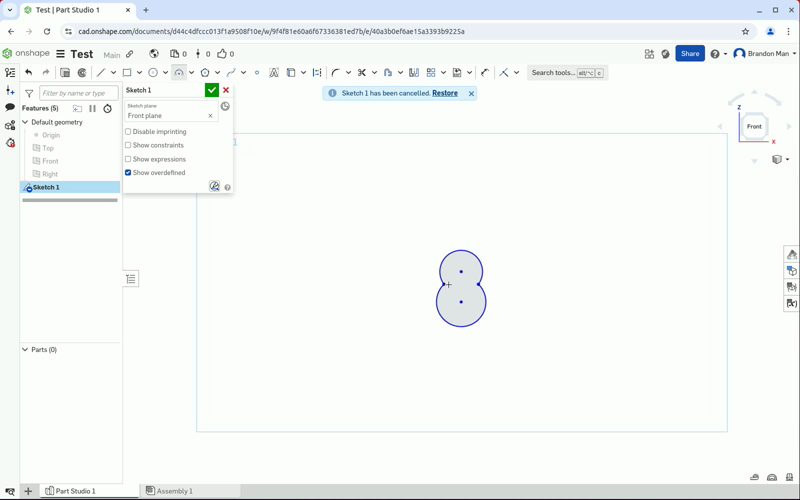
scroll(6)
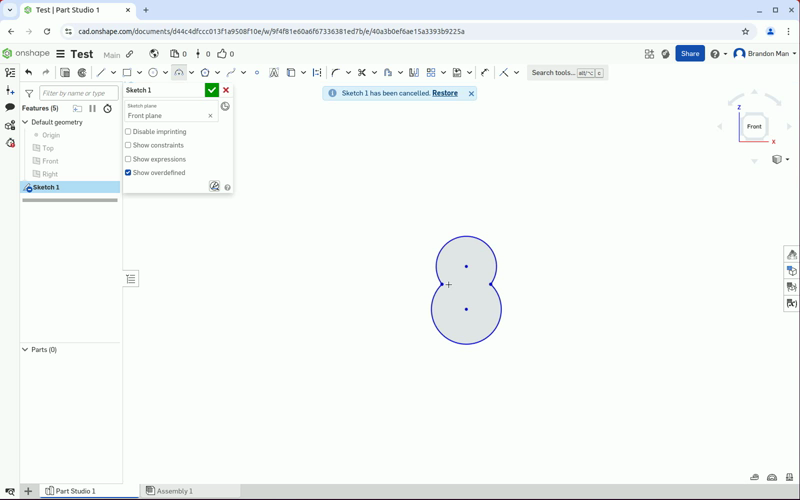
scroll(6)
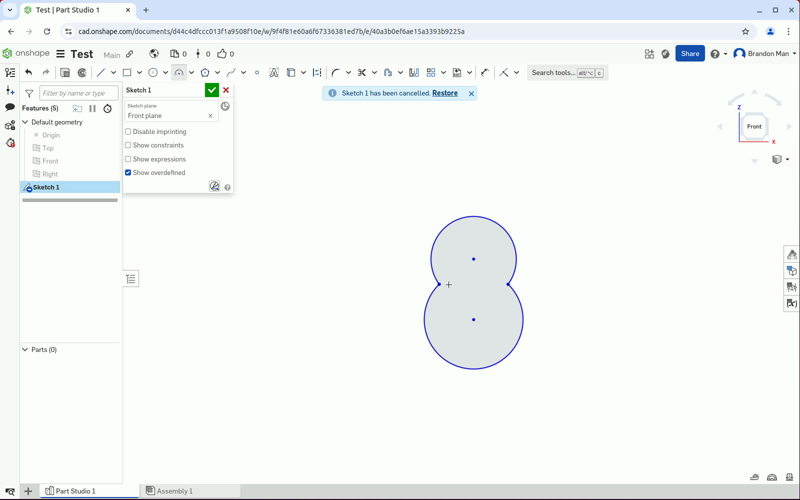
scroll(6)
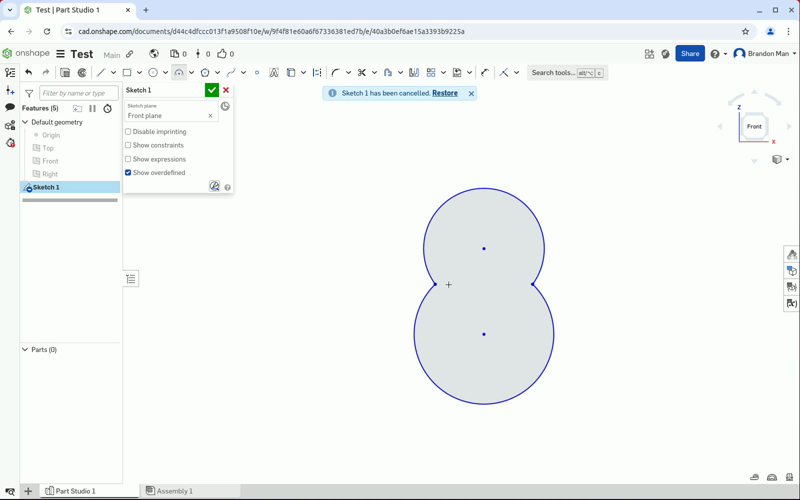
scroll(6)
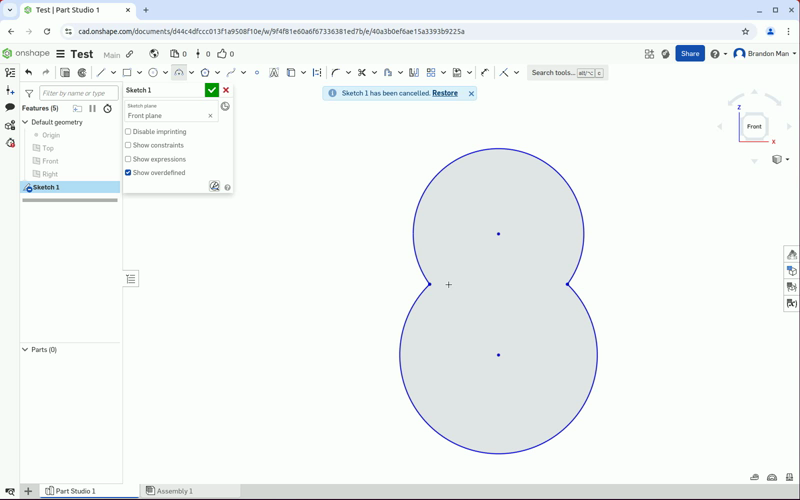
scroll(6)
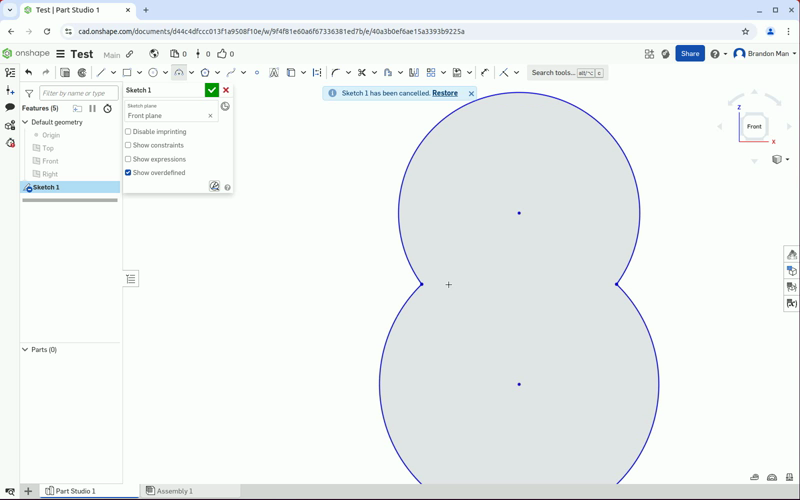
scroll(6)
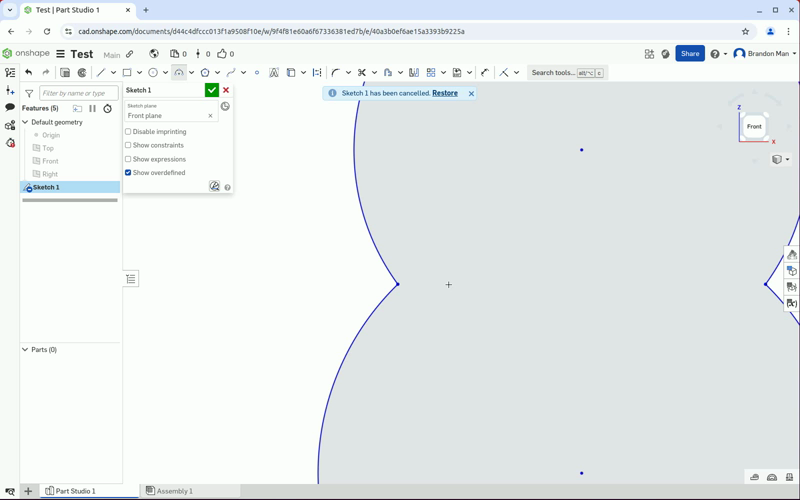
click(448, 284)
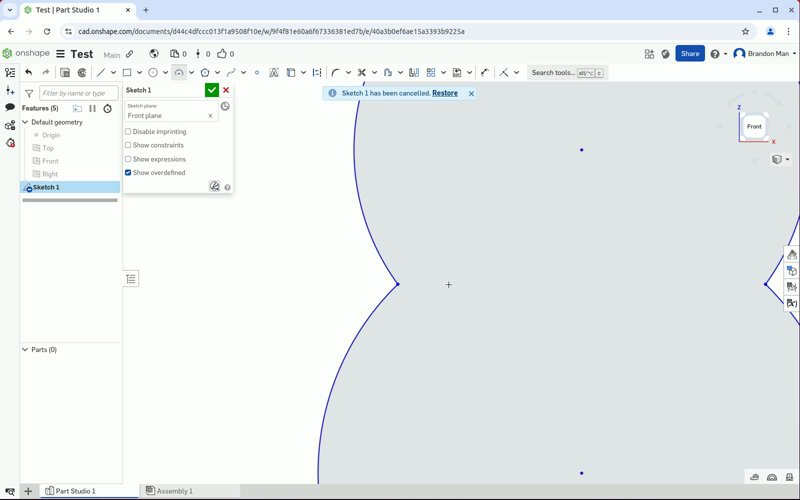
scroll(-6)
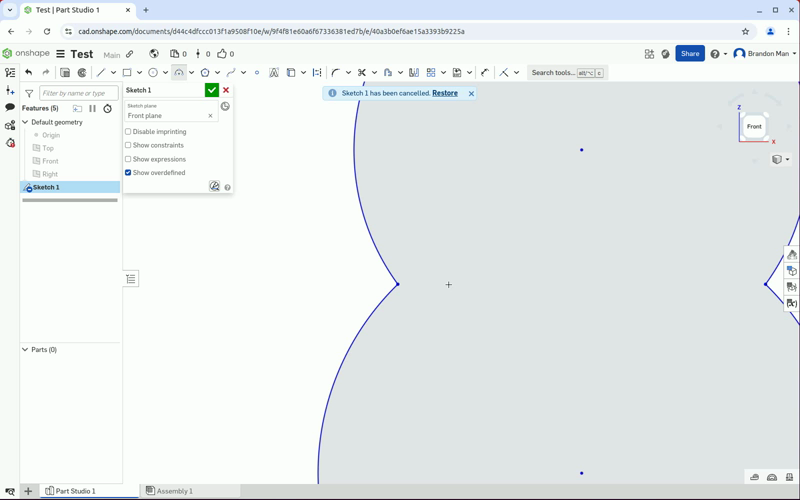
scroll(-6)
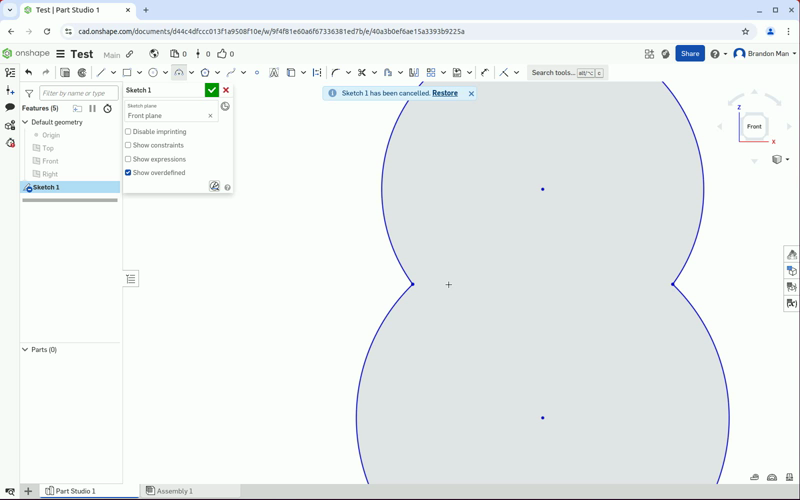
scroll(-6)
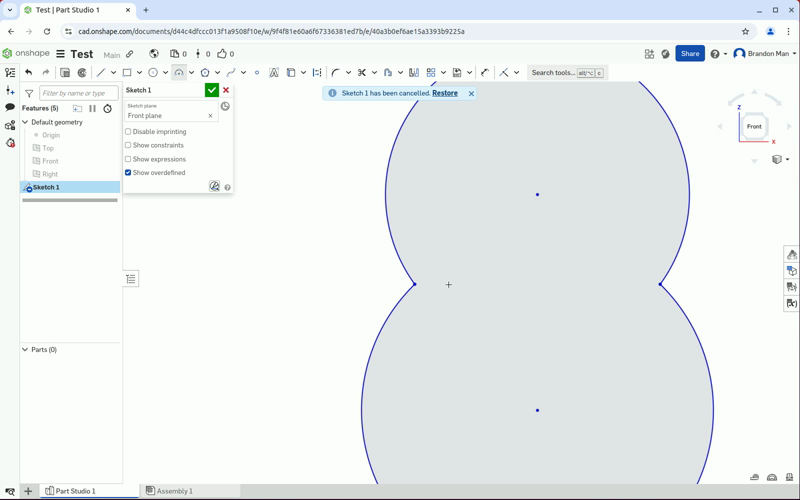
scroll(-6)
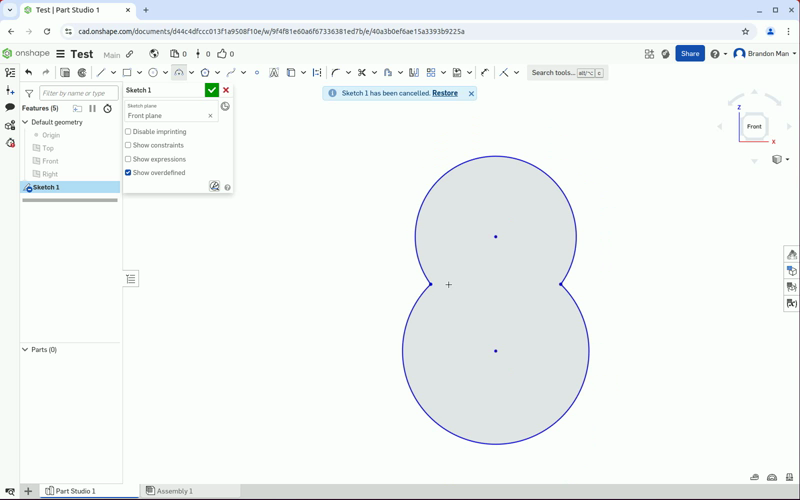
scroll(-6)
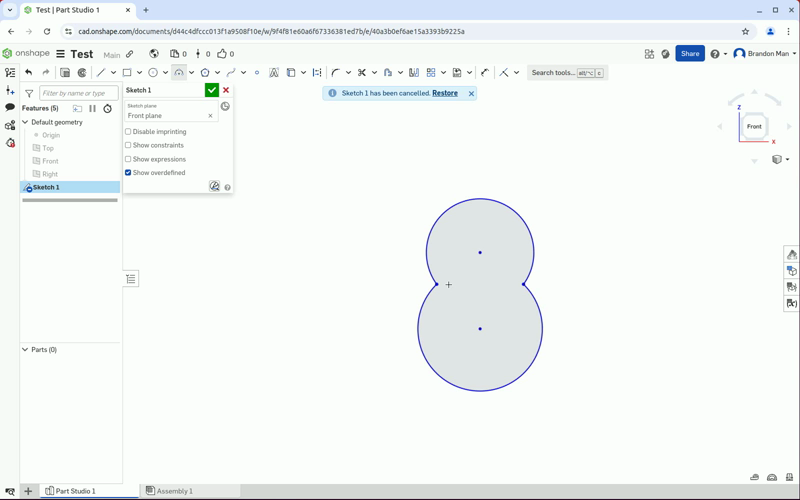
scroll(-6)
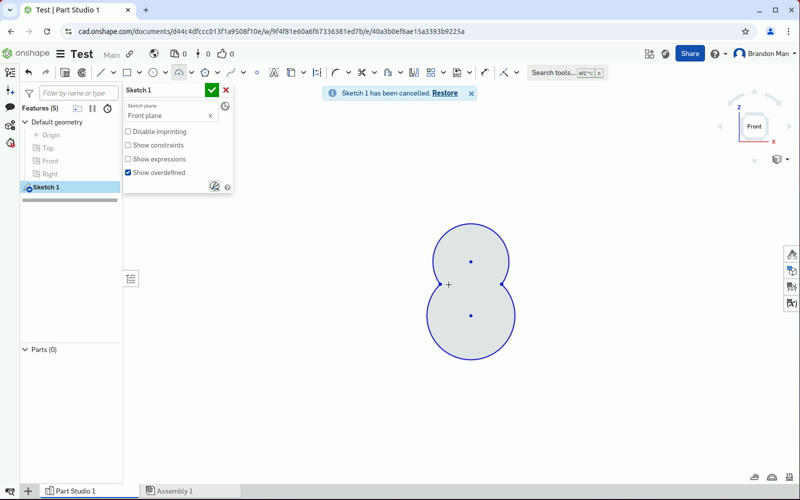
scroll(-6)
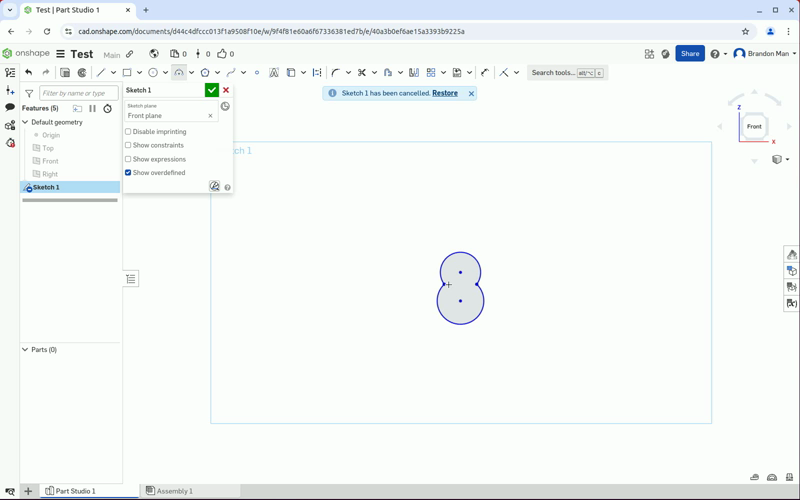
key_up(shift)
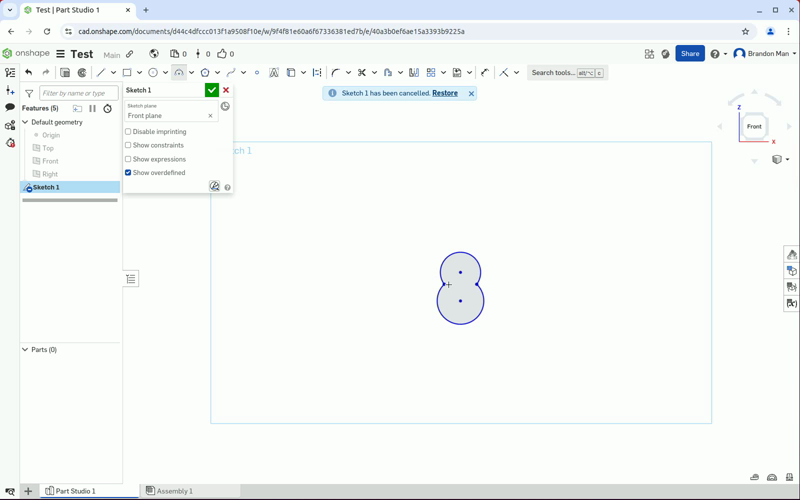
key_down(shift)
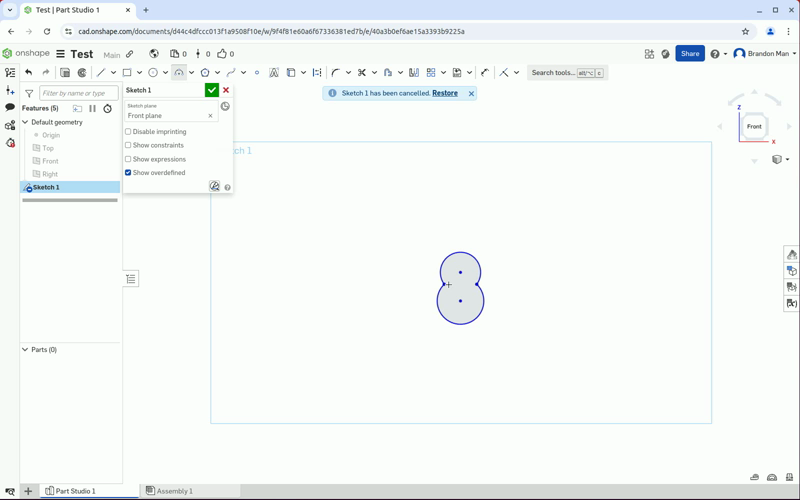
mouse_move(472, 284)
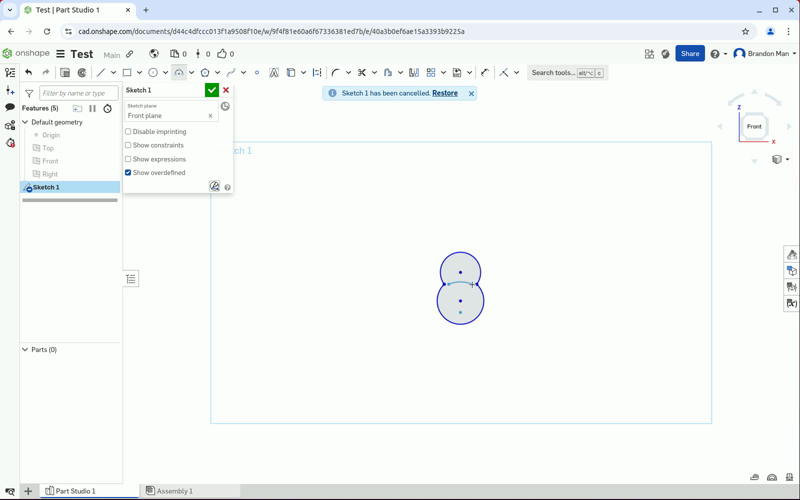
click(472, 284)
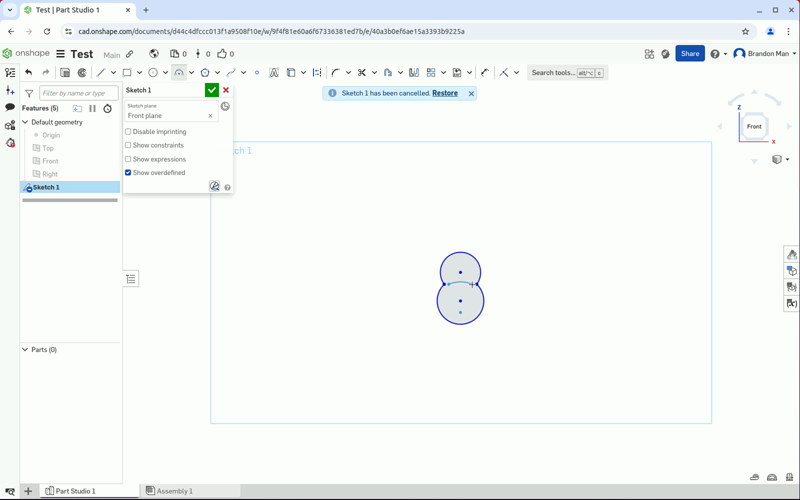
mouse_move(460, 320)
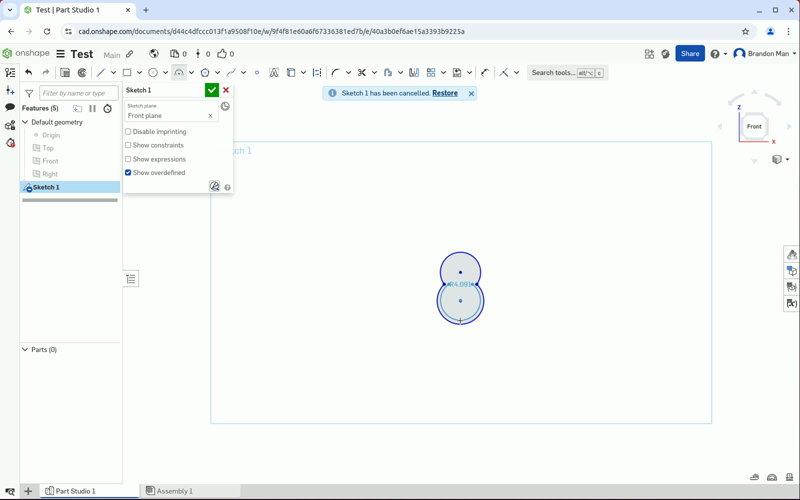
scroll(6)
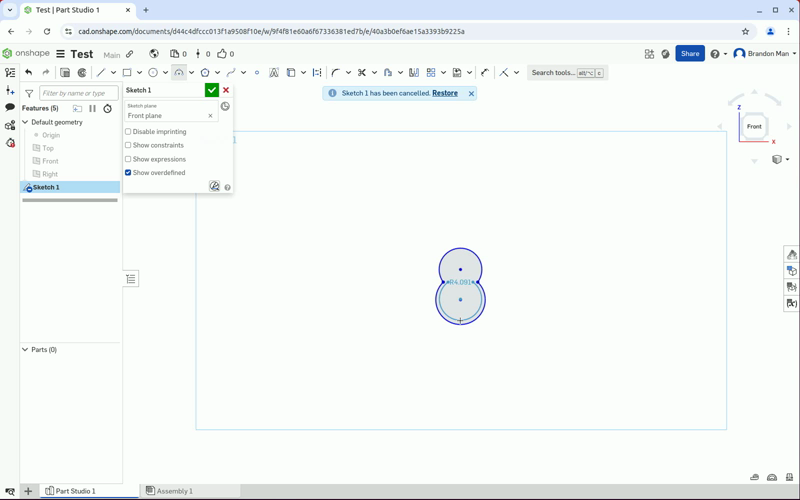
scroll(6)
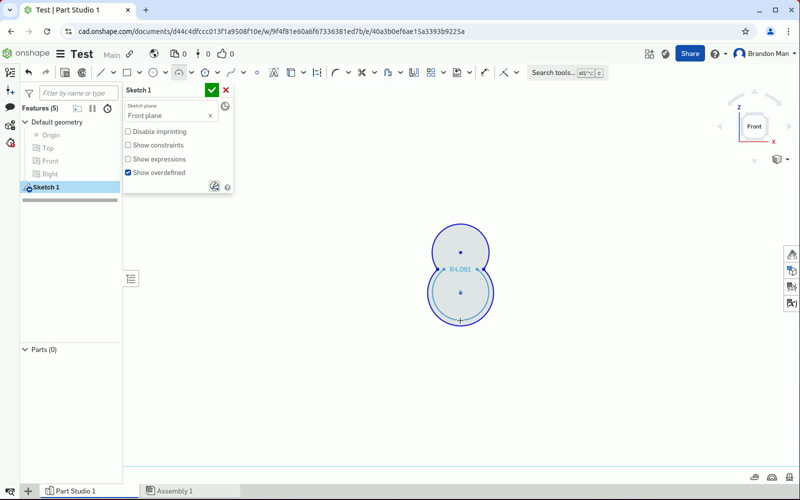
scroll(6)
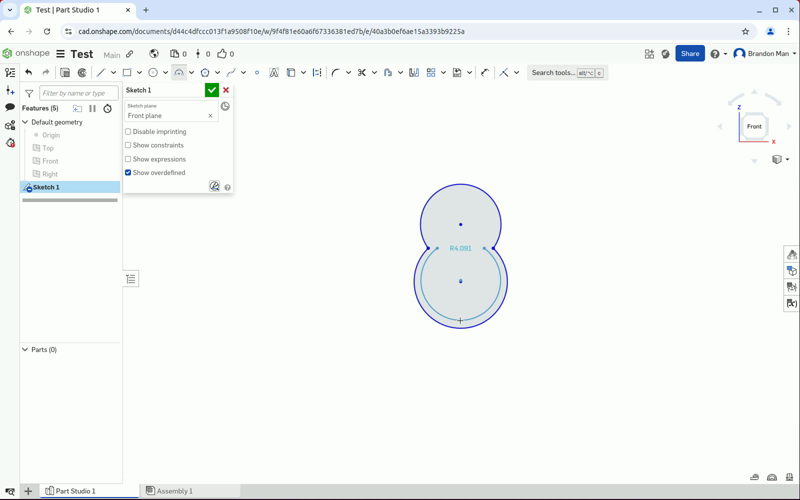
scroll(6)
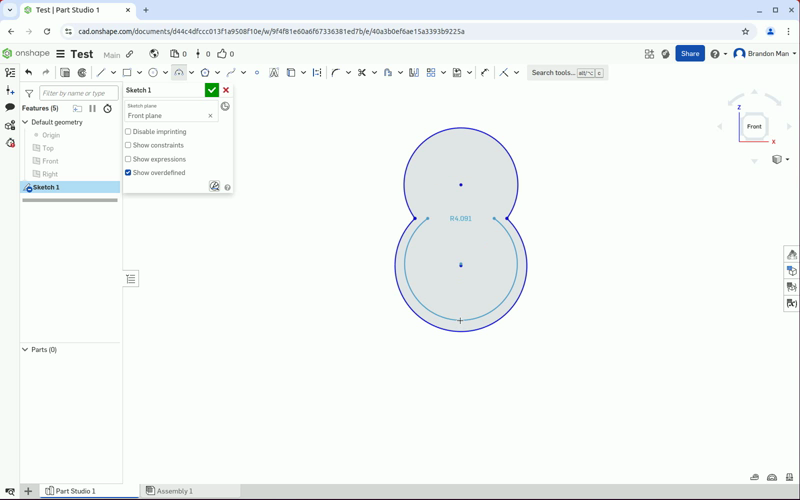
scroll(6)
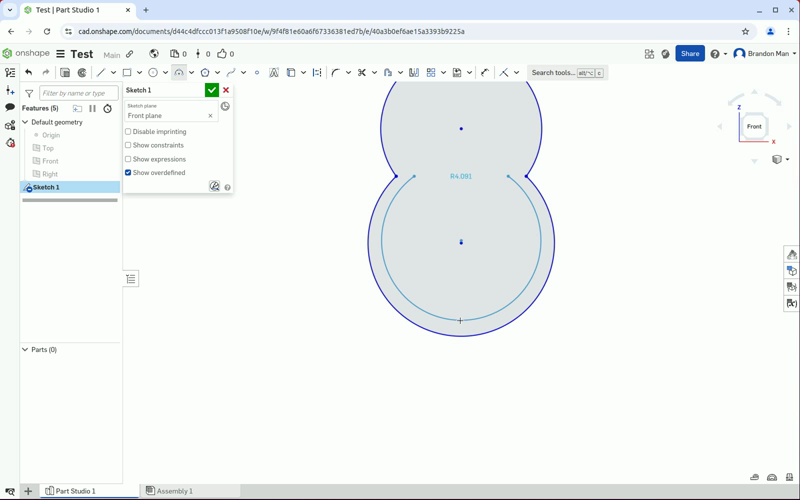
scroll(6)
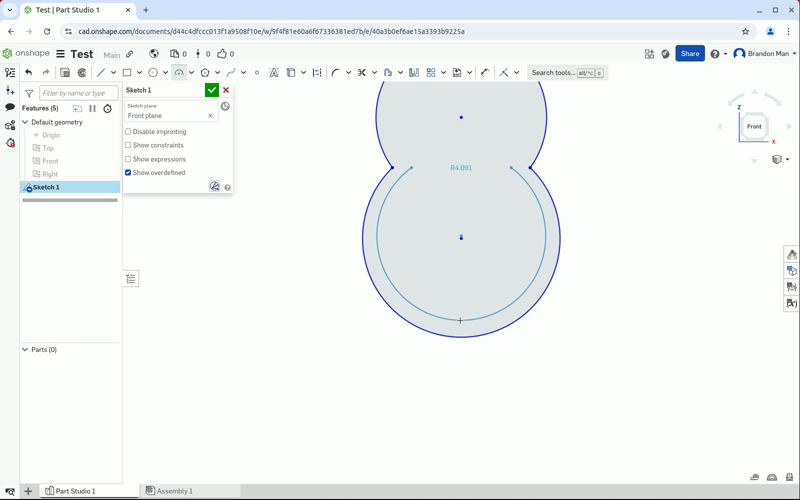
scroll(6)
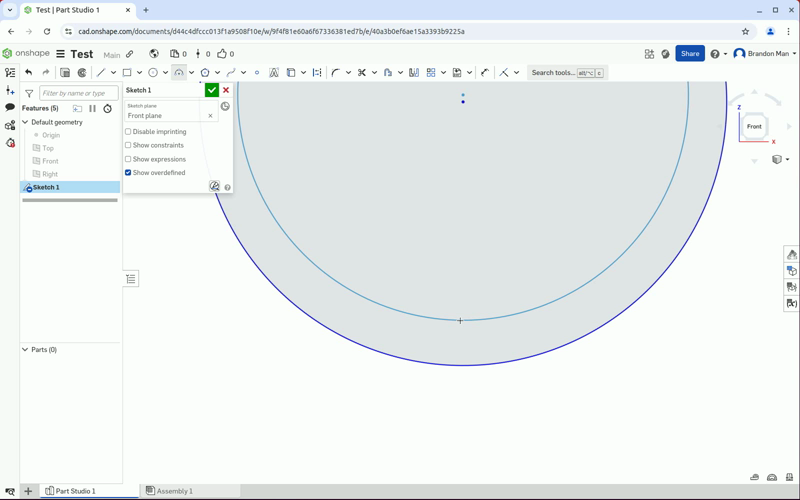
click(460, 320)
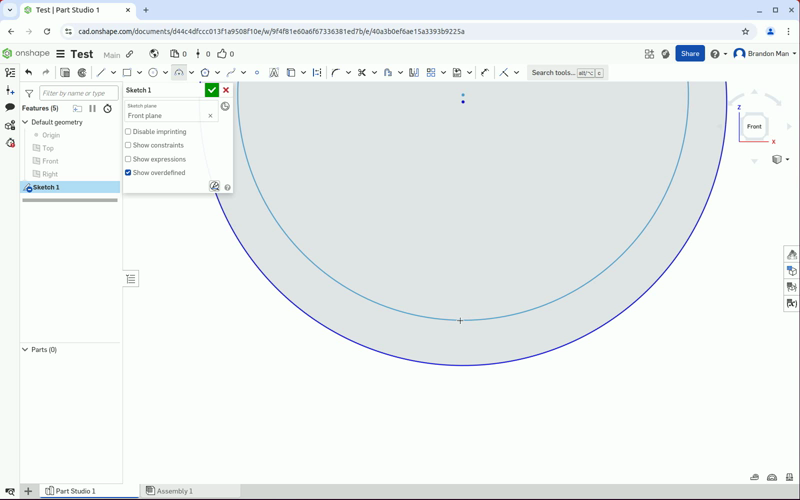
scroll(-6)
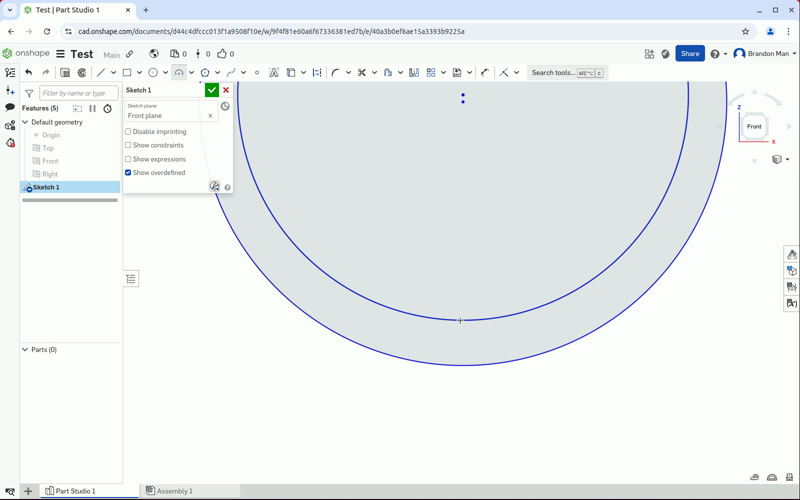
scroll(-6)
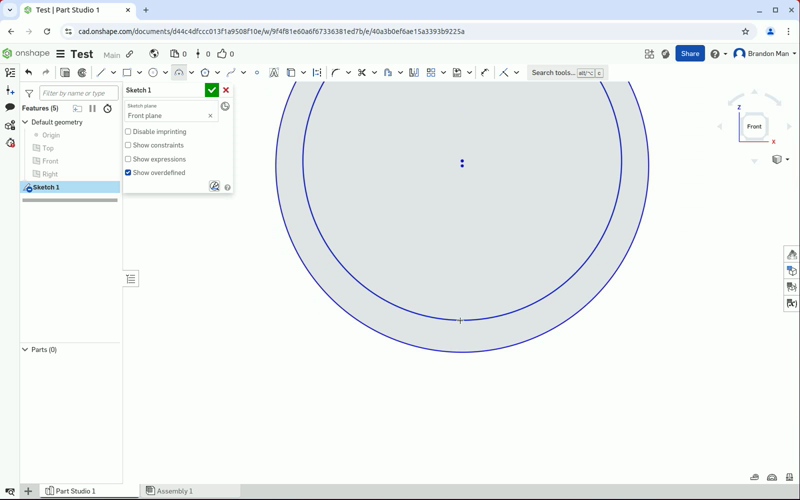
scroll(-6)
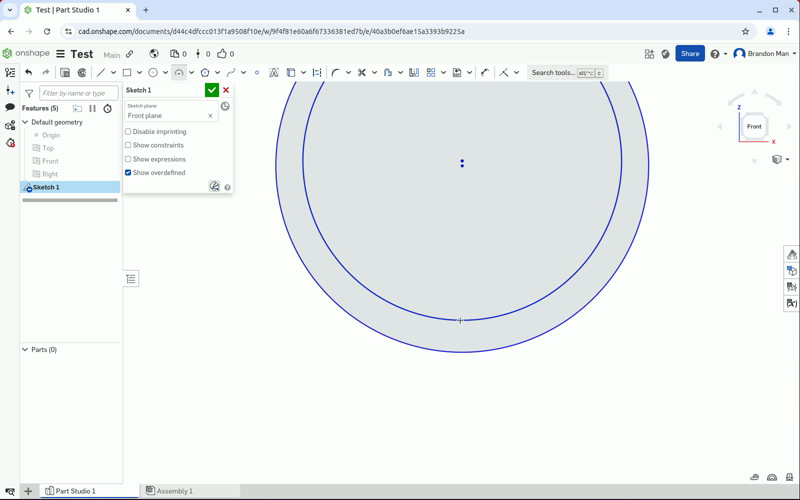
scroll(-6)
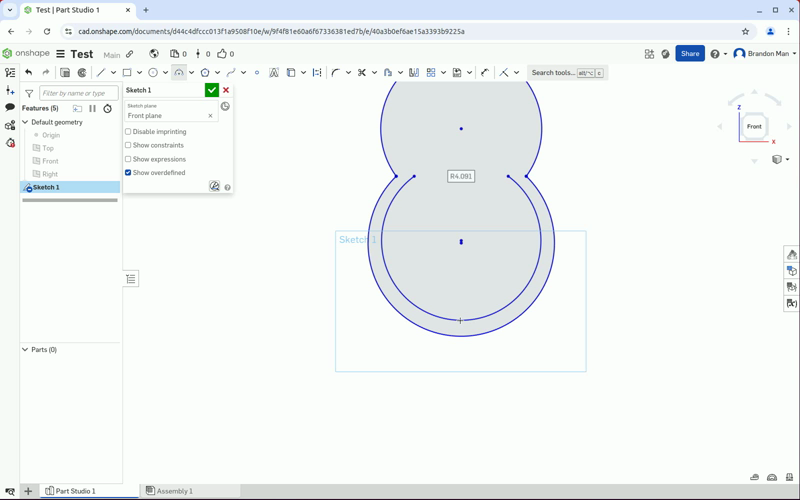
scroll(-6)
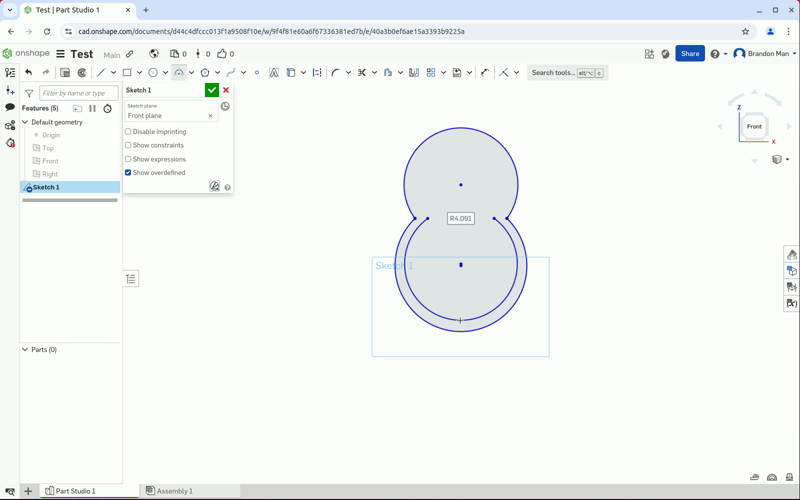
scroll(-6)
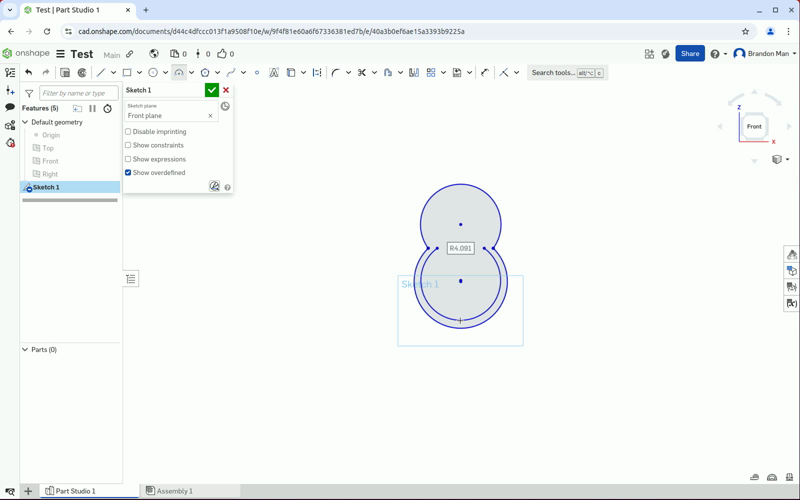
scroll(-6)
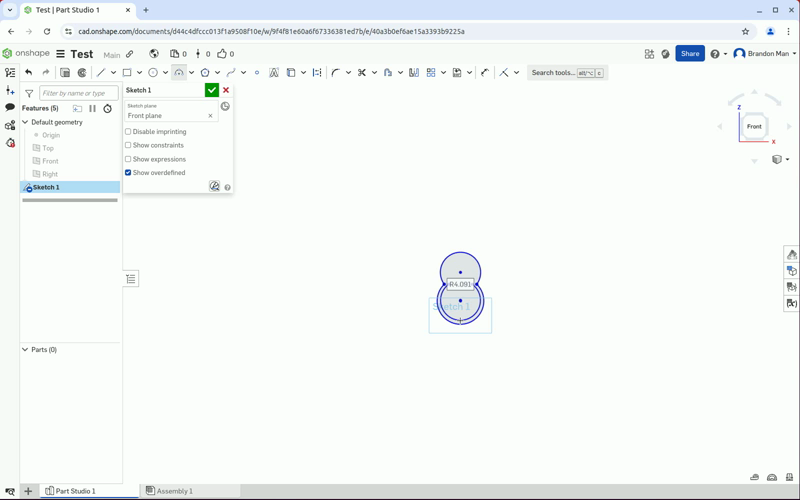
key_up(shift)
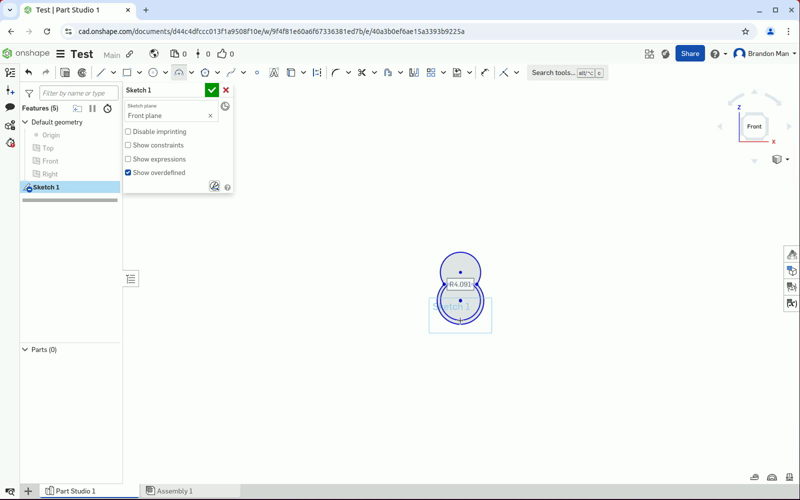
mouse_move(472, 284)
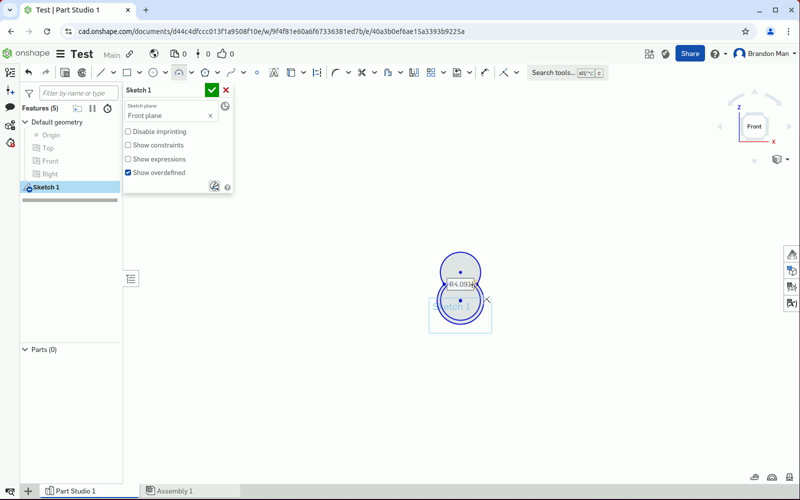
click(472, 284)
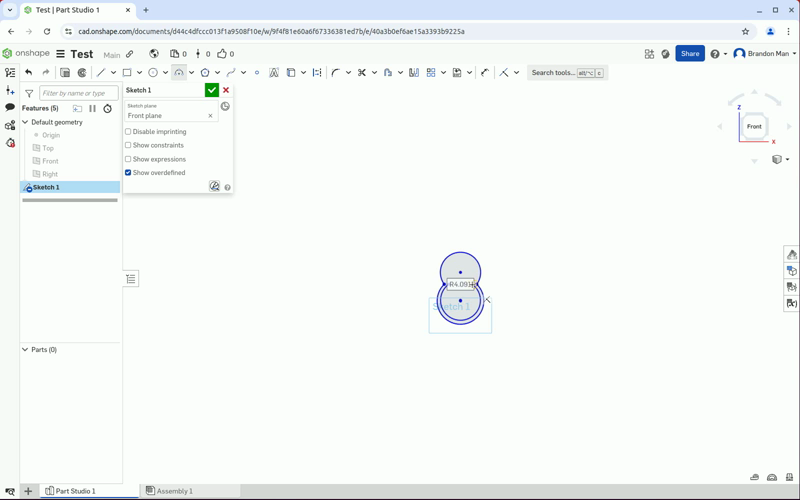
mouse_move(448, 284)
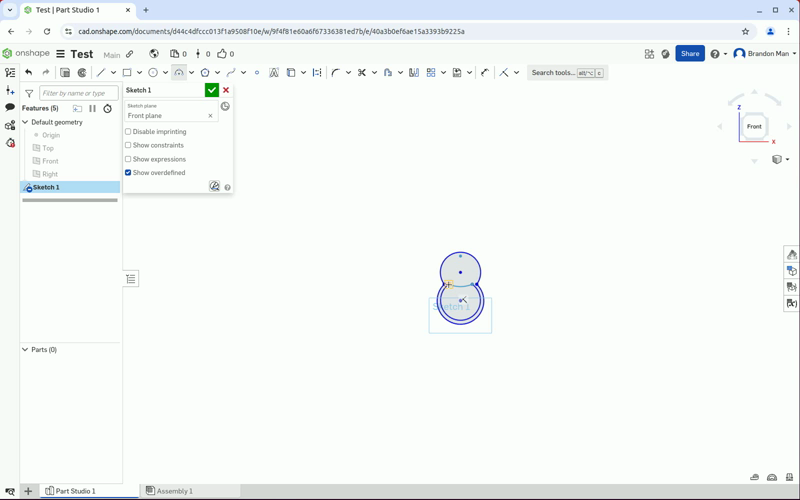
scroll(6)
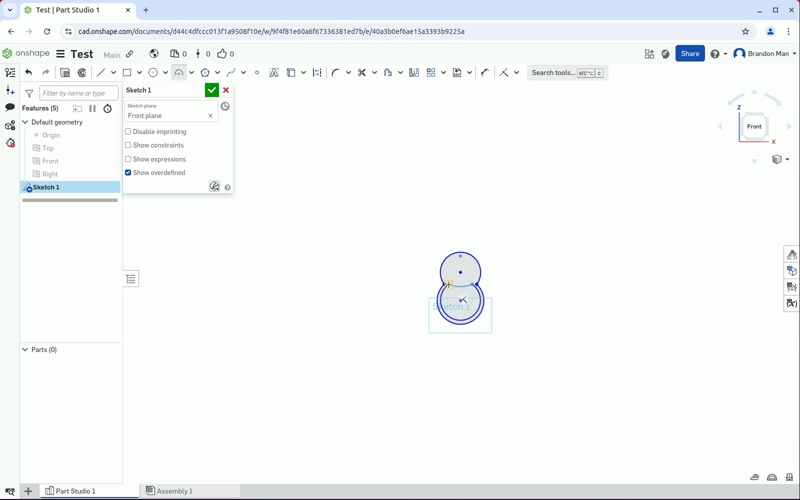
scroll(6)
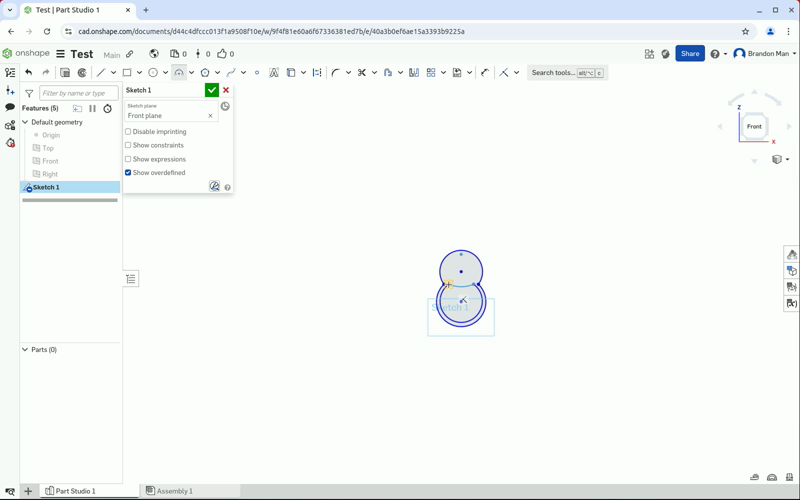
scroll(6)
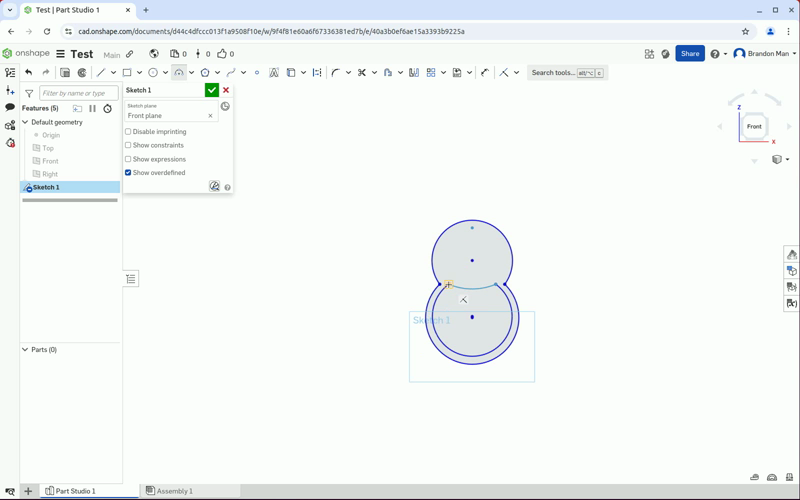
scroll(6)
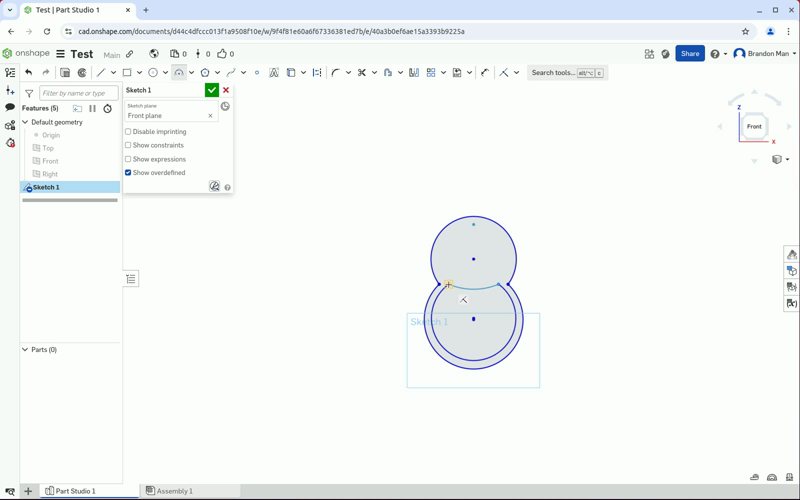
scroll(6)
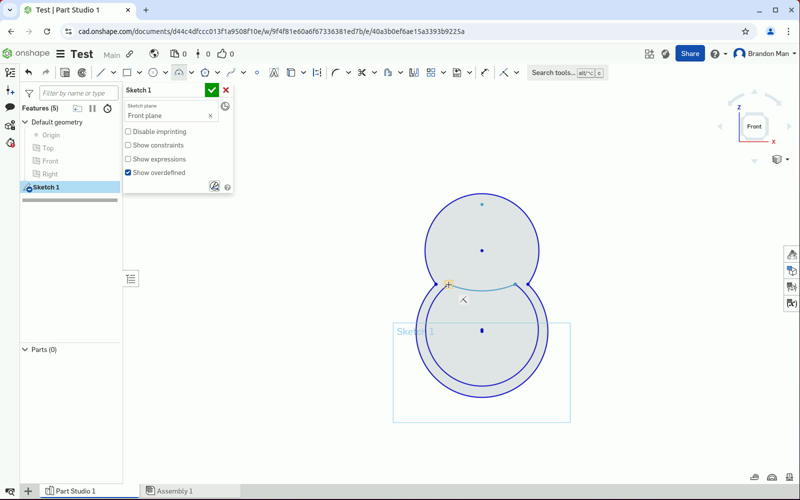
scroll(6)
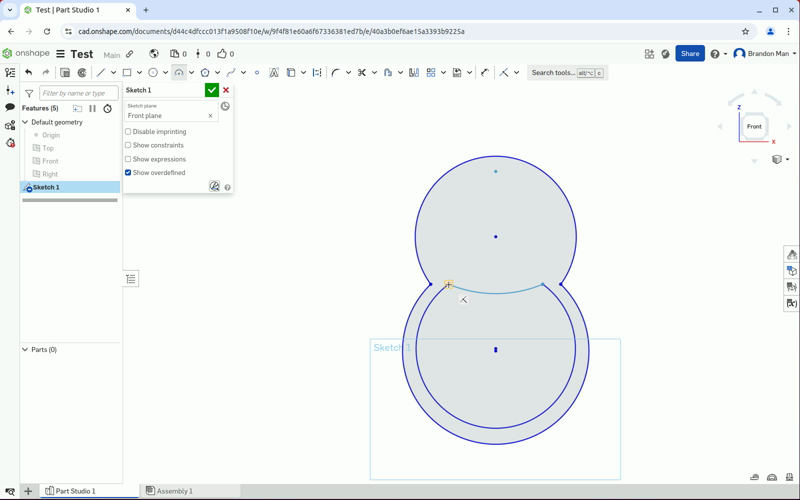
scroll(6)
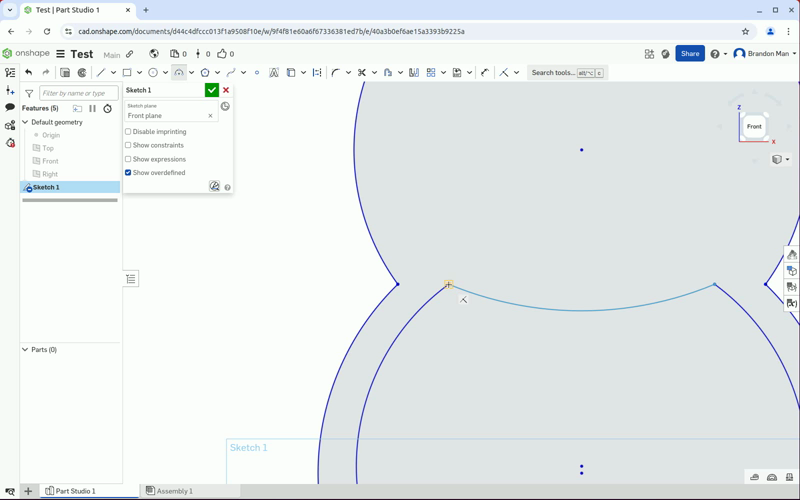
click(448, 284)
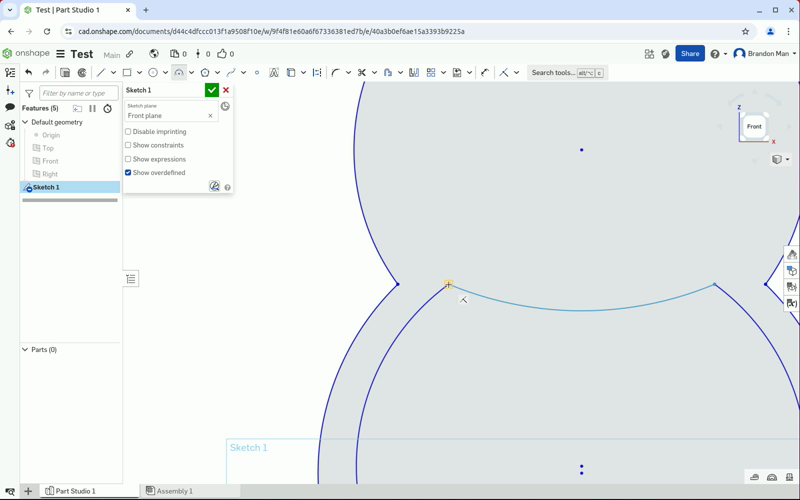
scroll(-6)
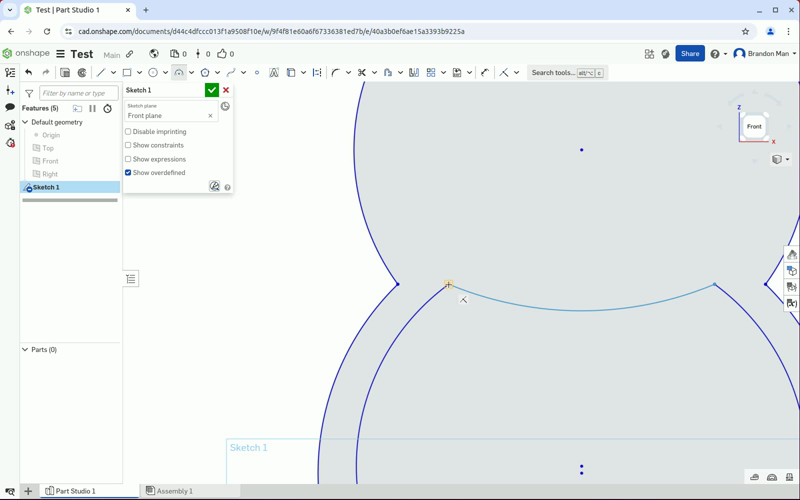
scroll(-6)
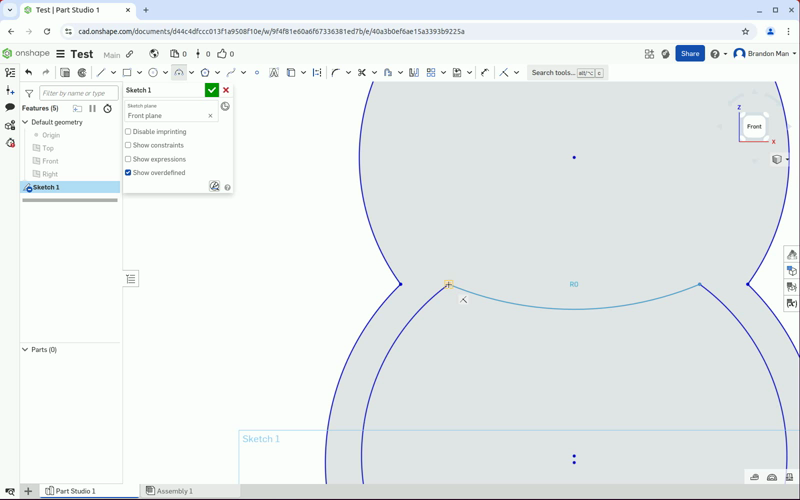
scroll(-6)
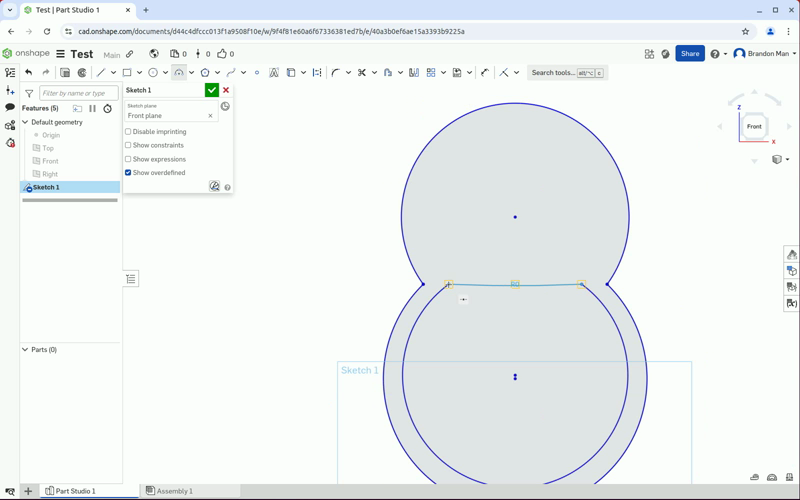
scroll(-6)
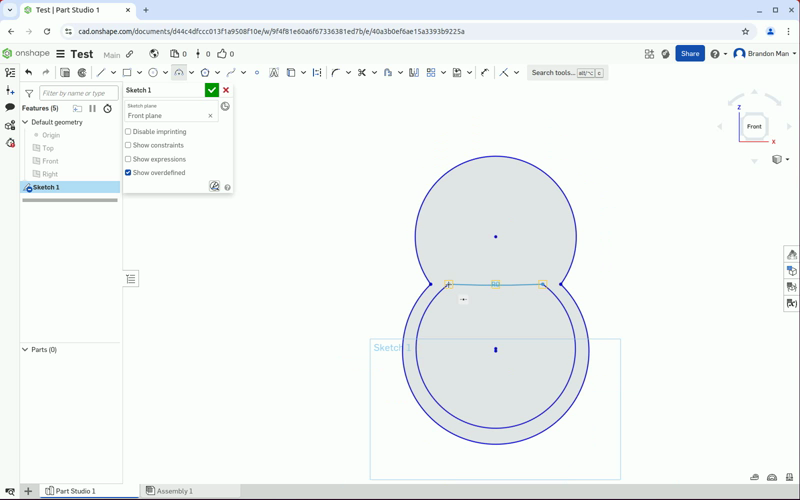
scroll(-6)
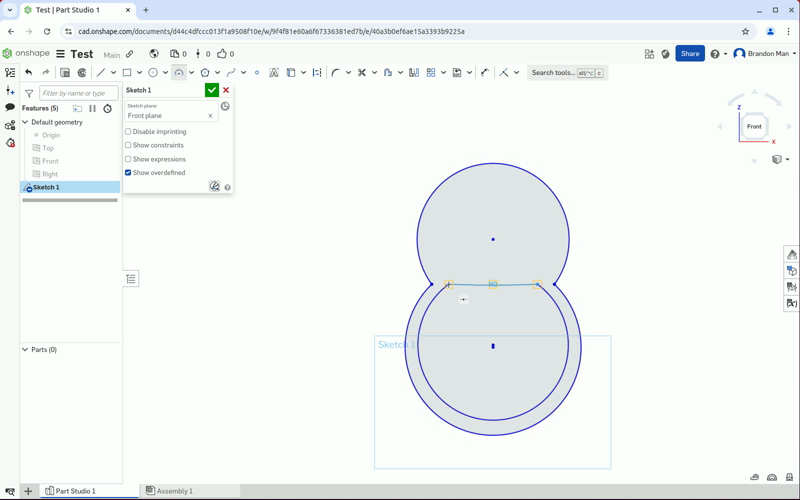
scroll(-6)
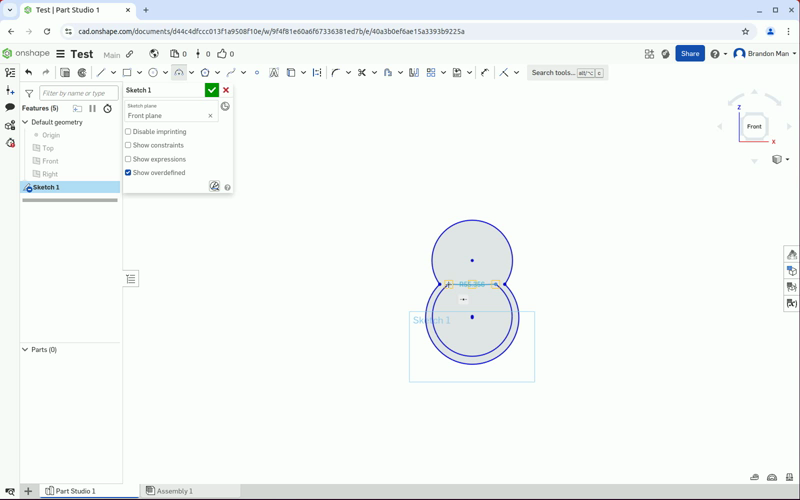
scroll(-6)
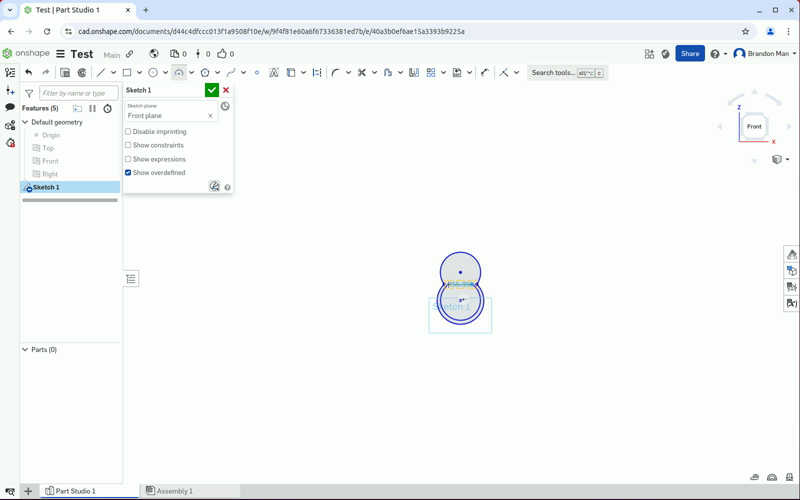
key_down(shift)
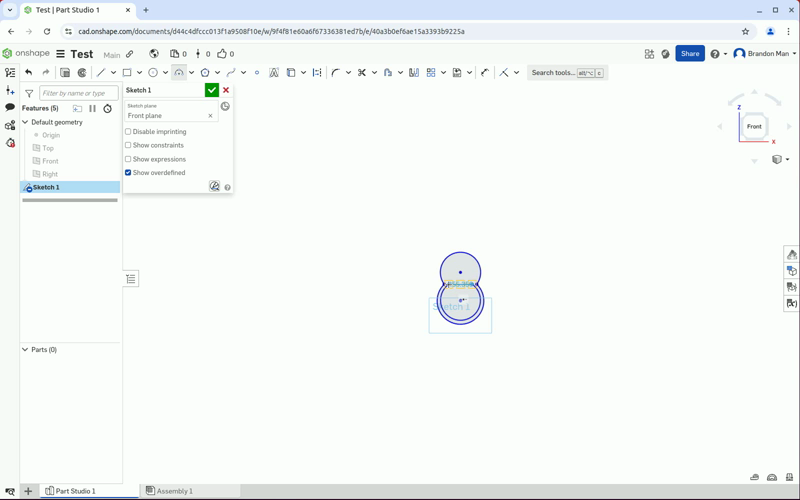
mouse_move(460, 255)
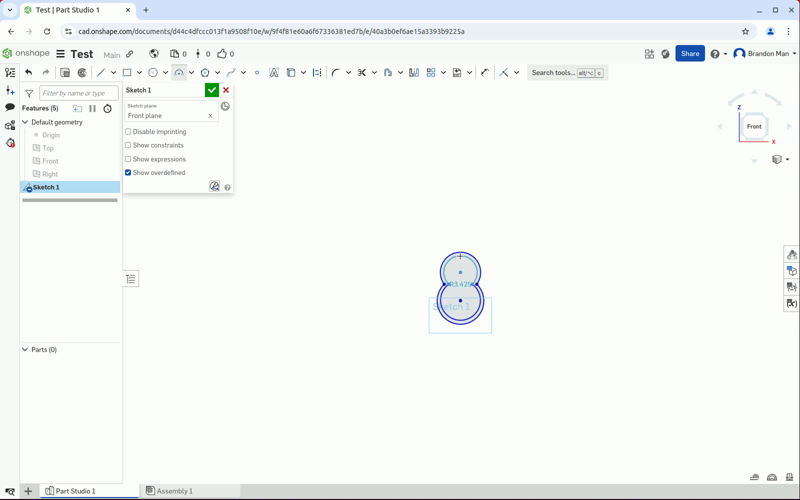
scroll(6)
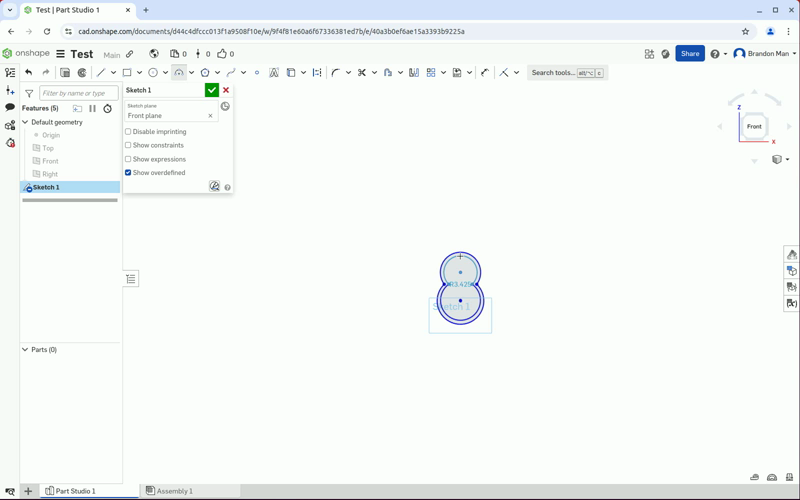
scroll(6)
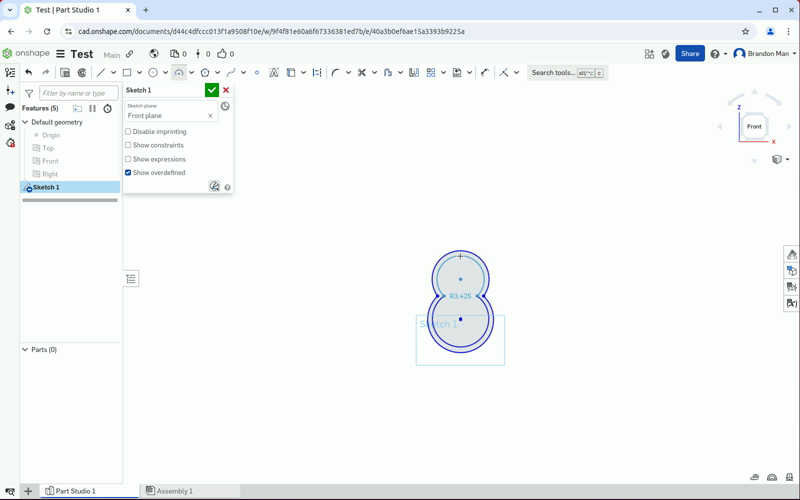
scroll(6)
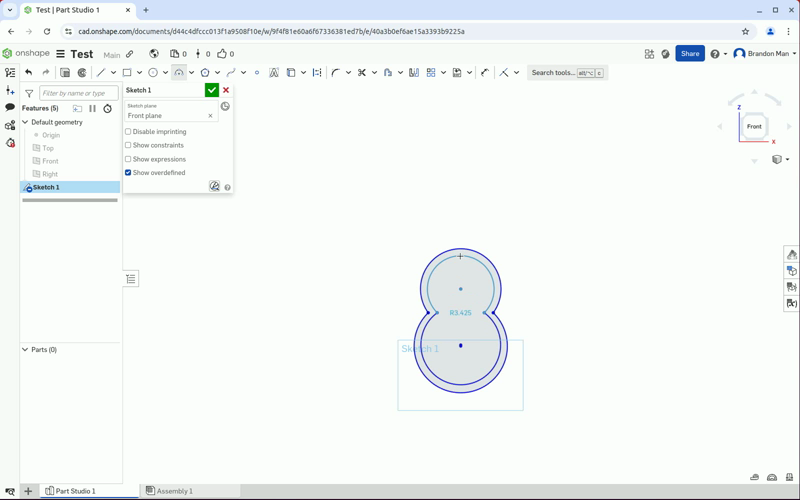
scroll(6)
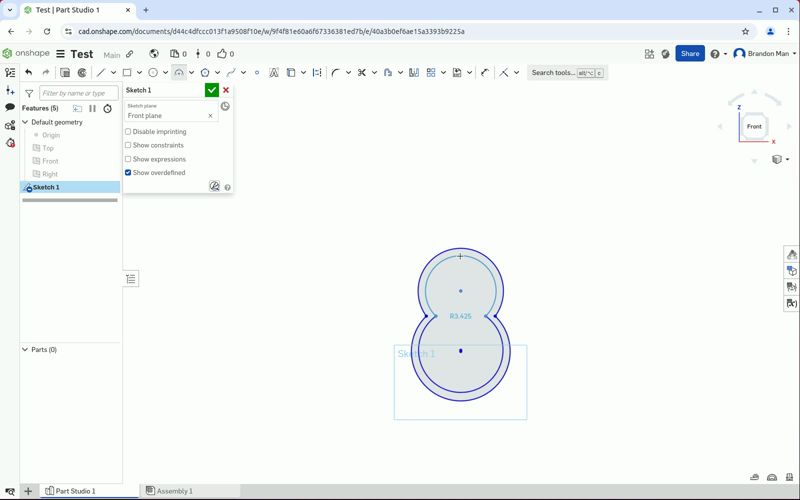
scroll(6)
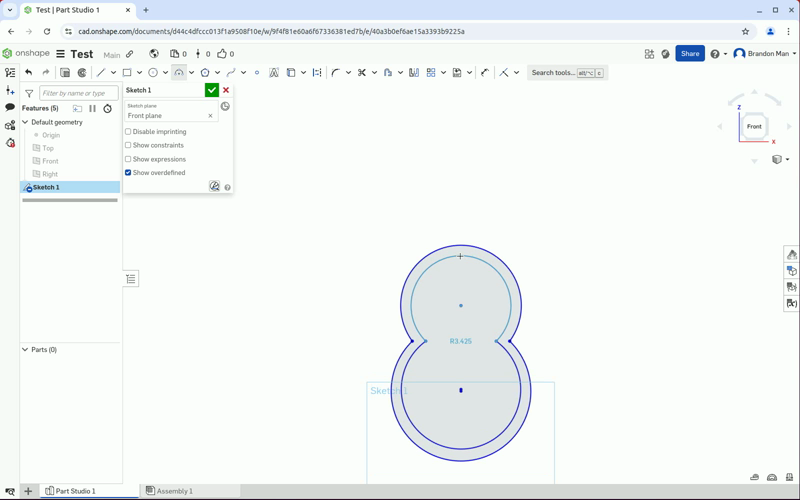
scroll(6)
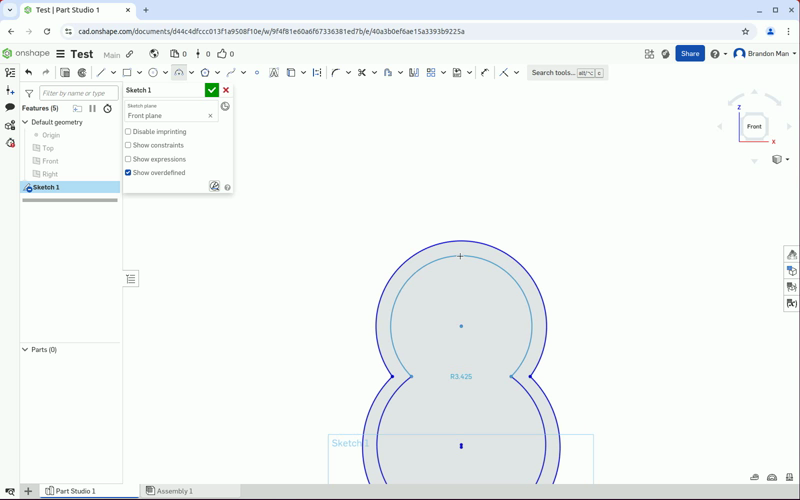
scroll(6)
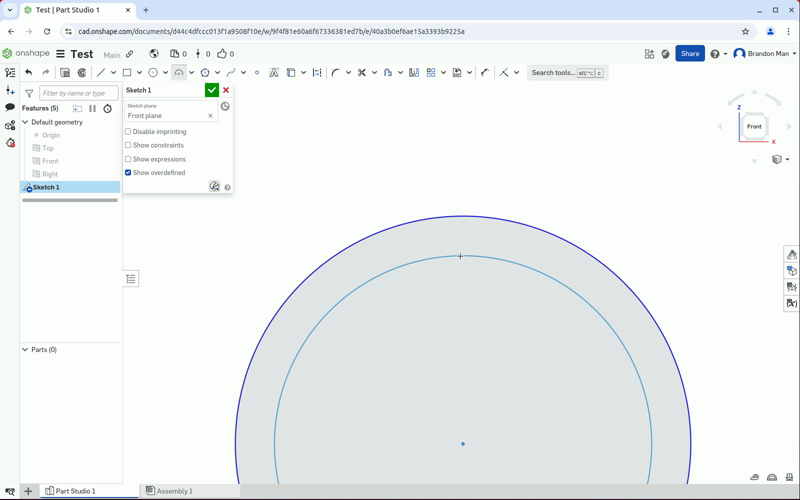
click(460, 255)
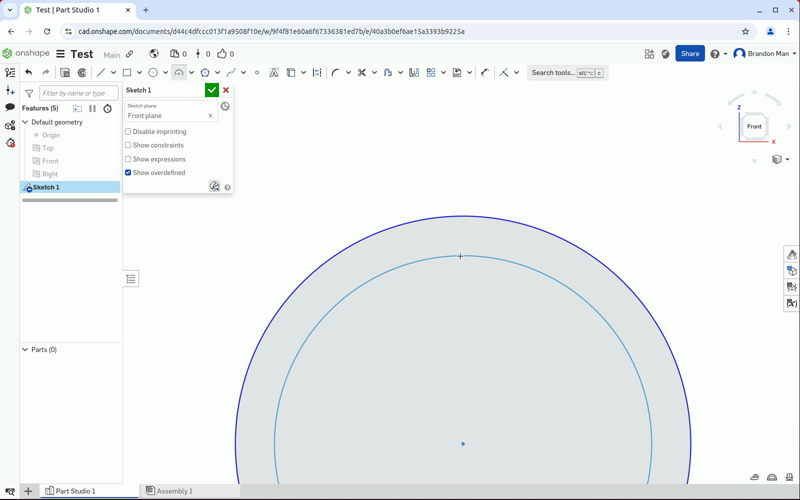
scroll(-6)
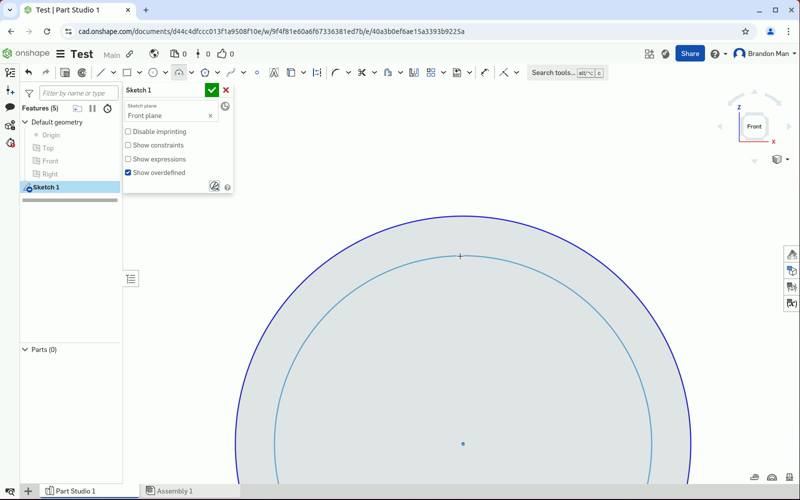
scroll(-6)
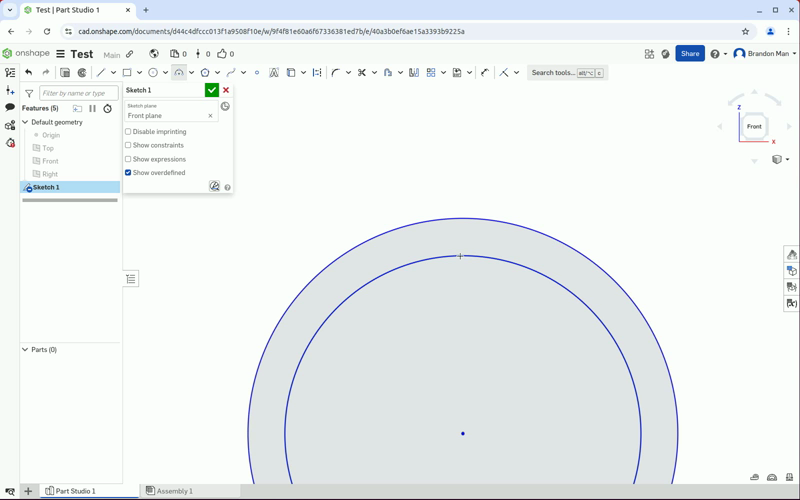
scroll(-6)
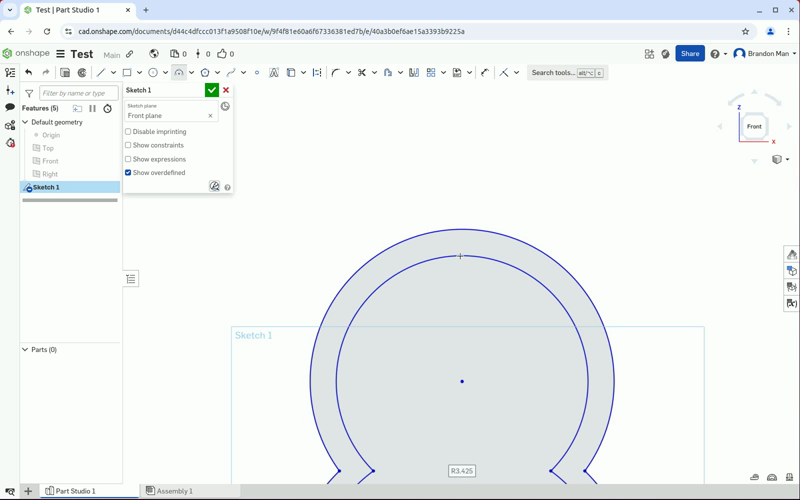
scroll(-6)
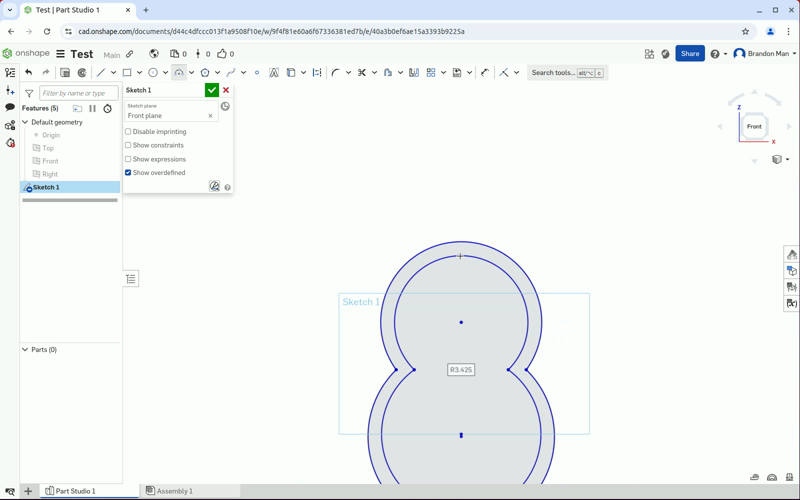
scroll(-6)
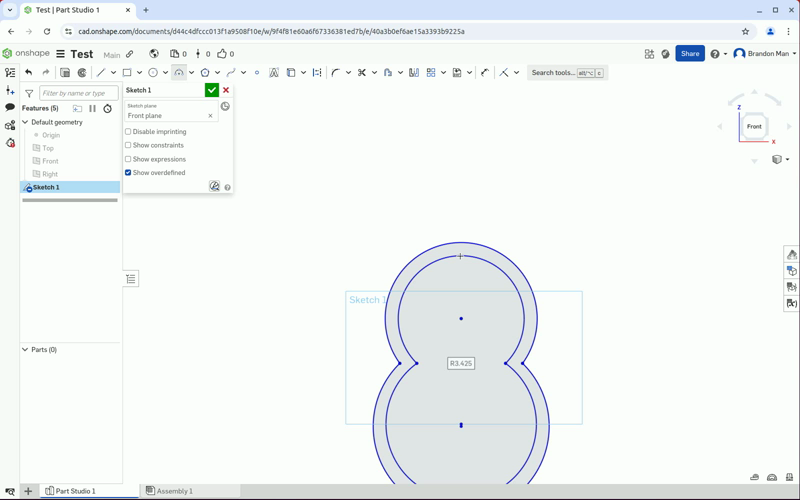
scroll(-6)
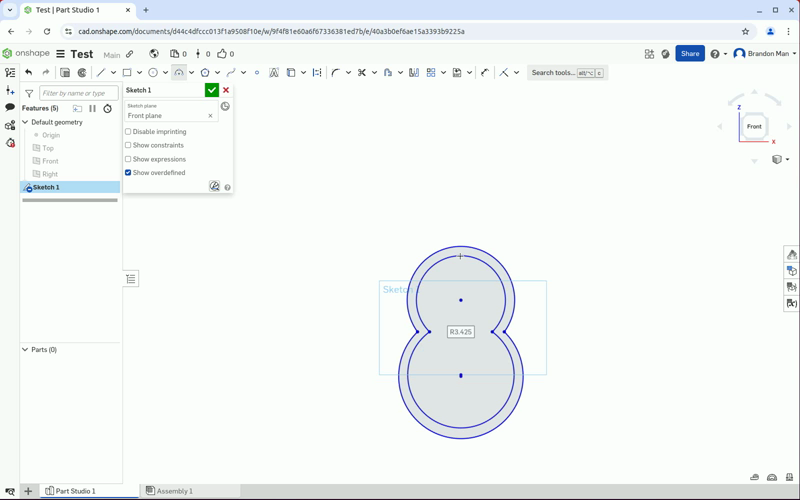
scroll(-6)
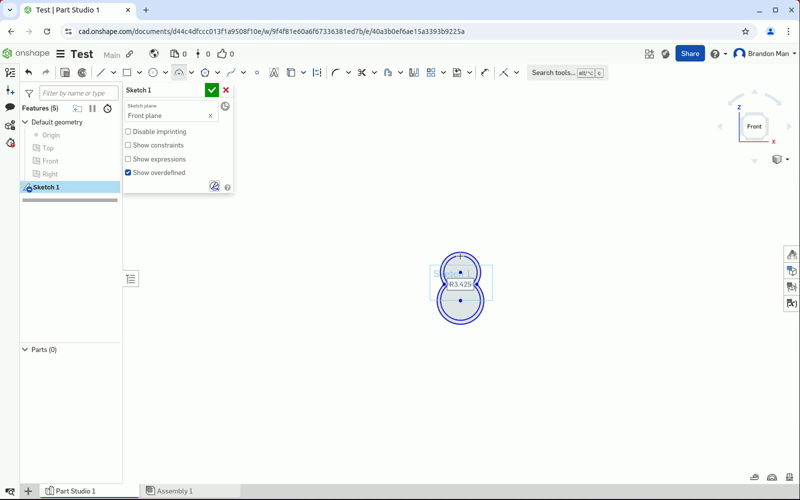
key_up(shift)
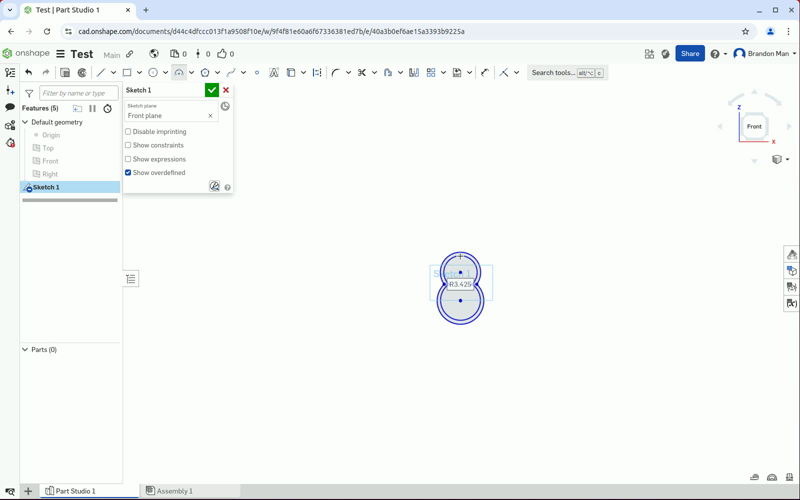
key(esc)
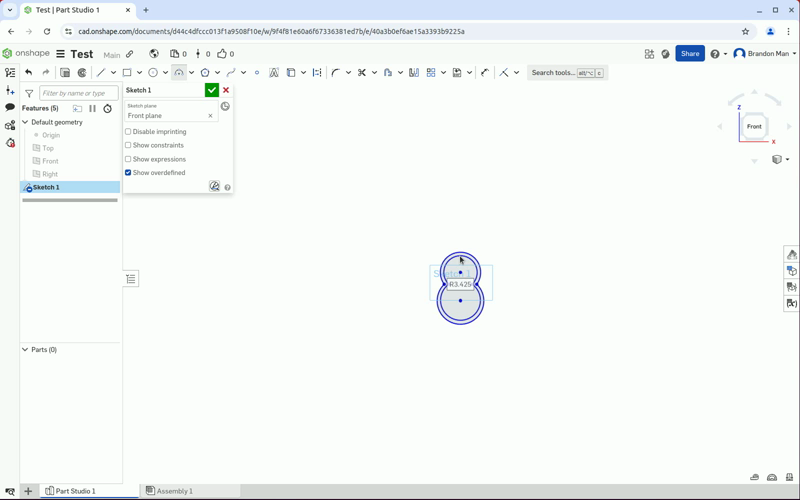
mouse_move(440, 289)
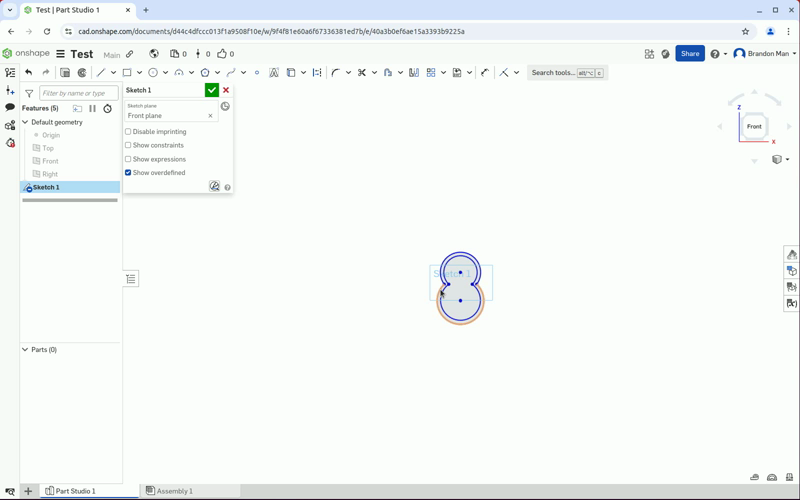
scroll(6)
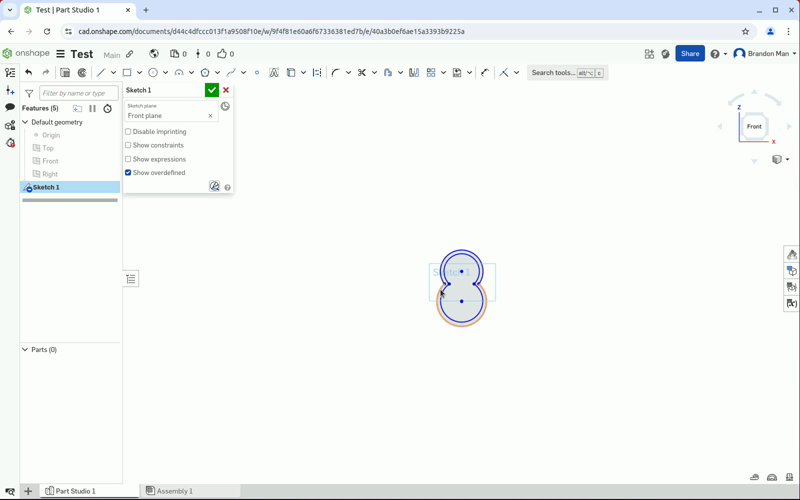
scroll(6)
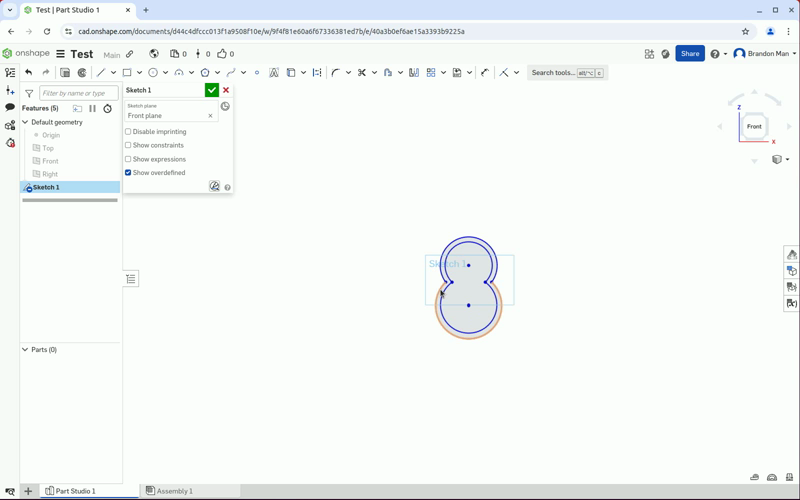
scroll(6)
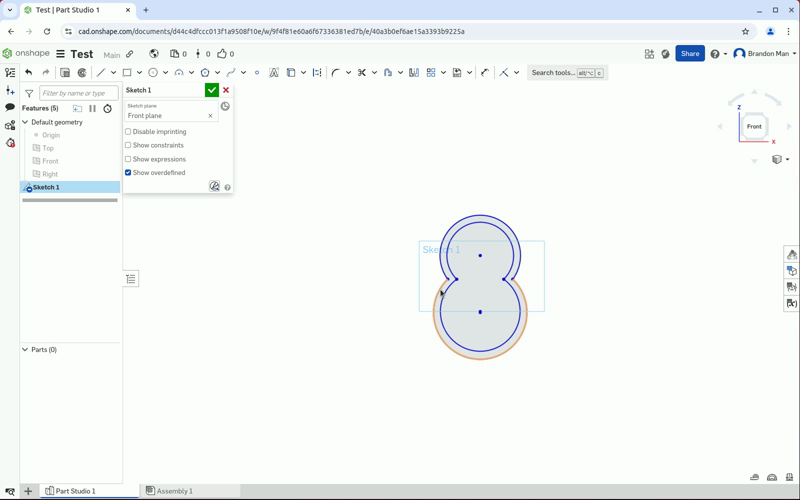
scroll(6)
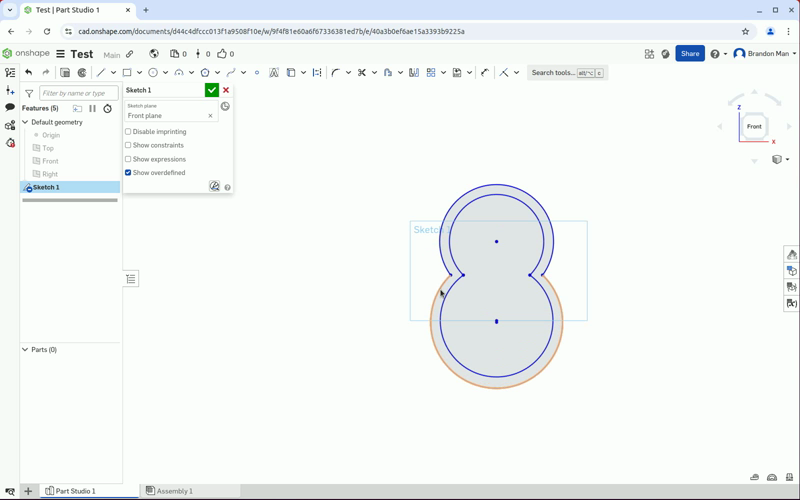
scroll(6)
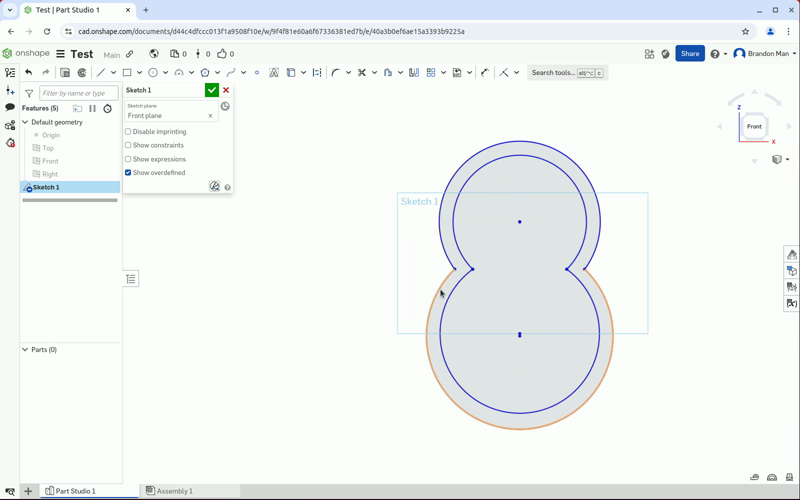
scroll(6)
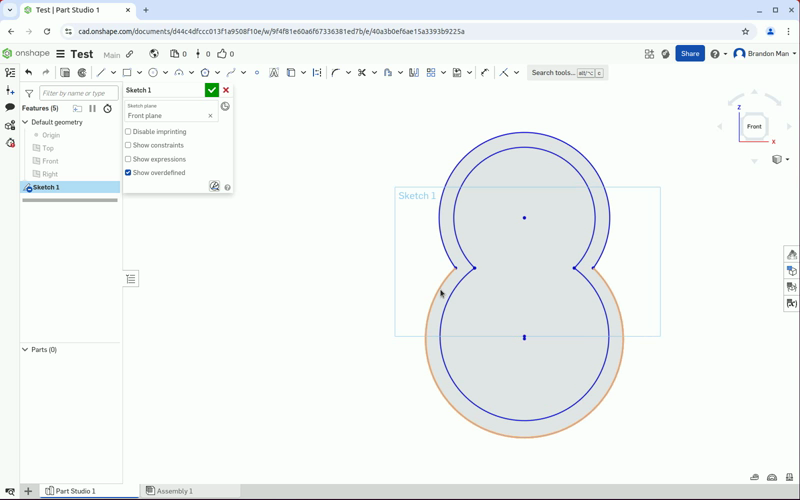
scroll(6)
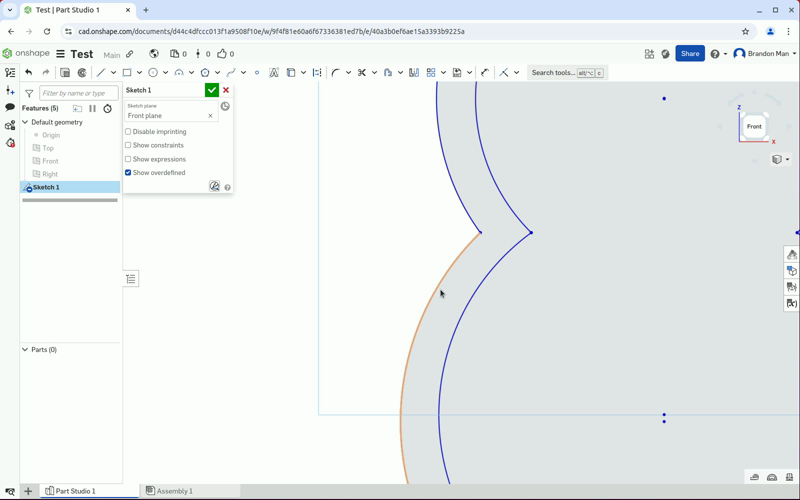
click(440, 289)
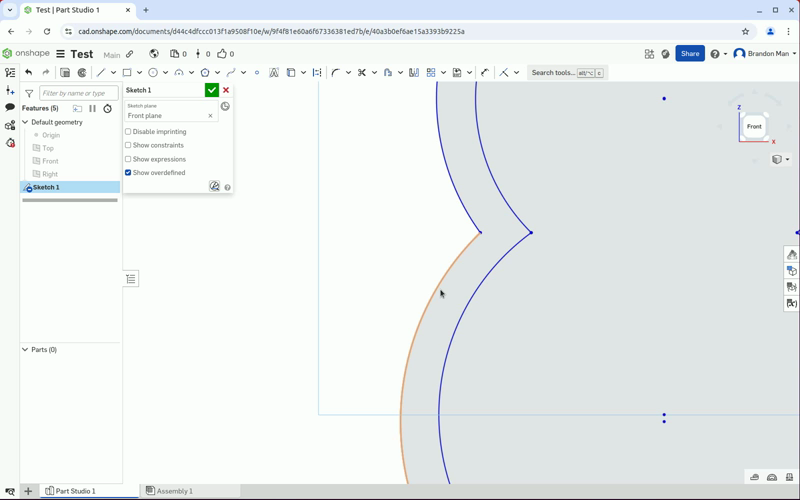
scroll(-6)
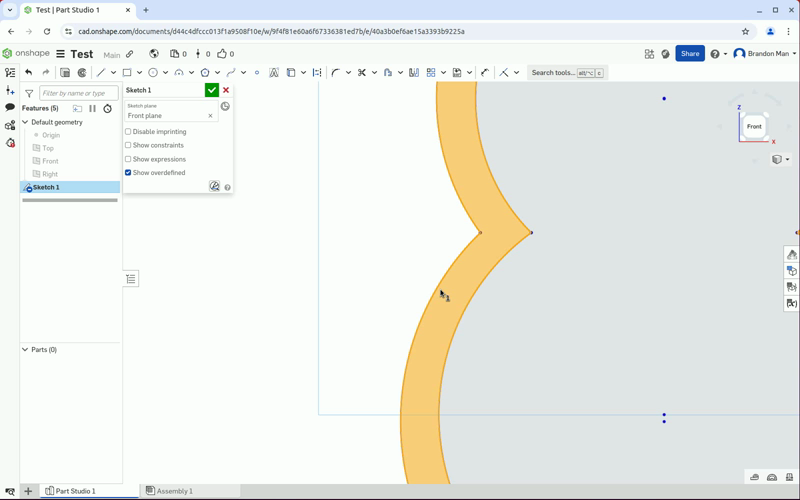
scroll(-6)
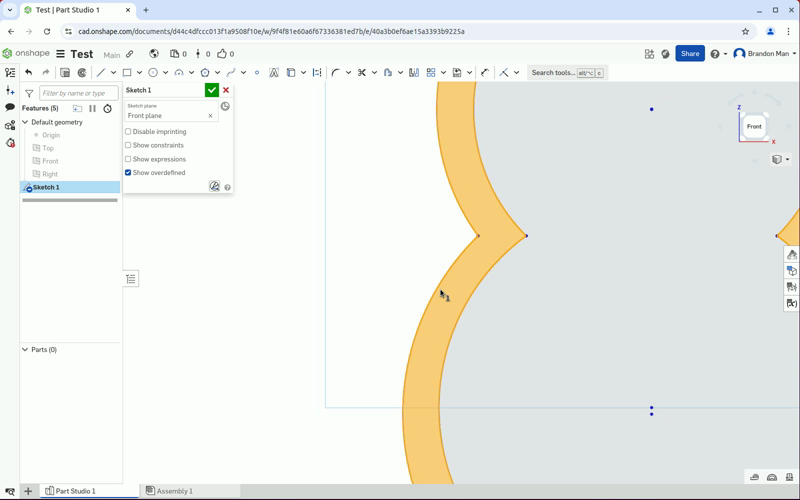
scroll(-6)
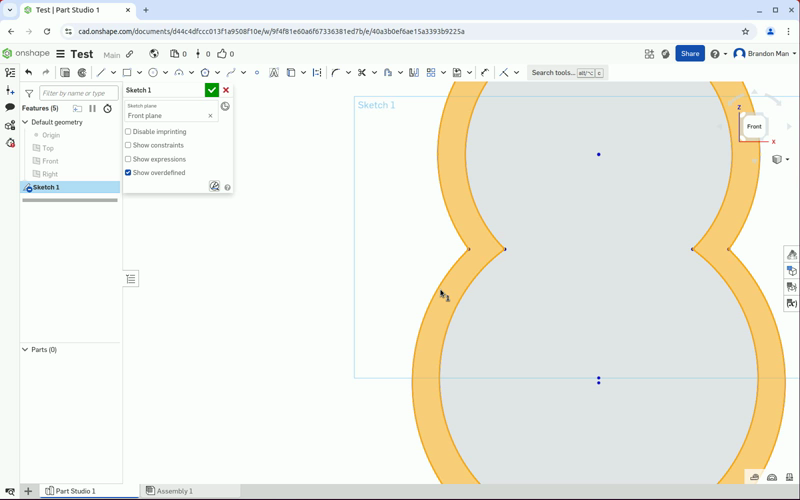
scroll(-6)
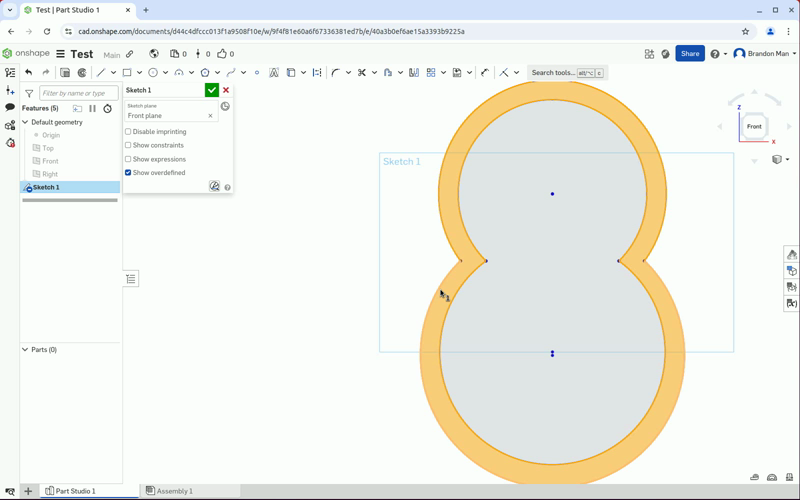
scroll(-6)
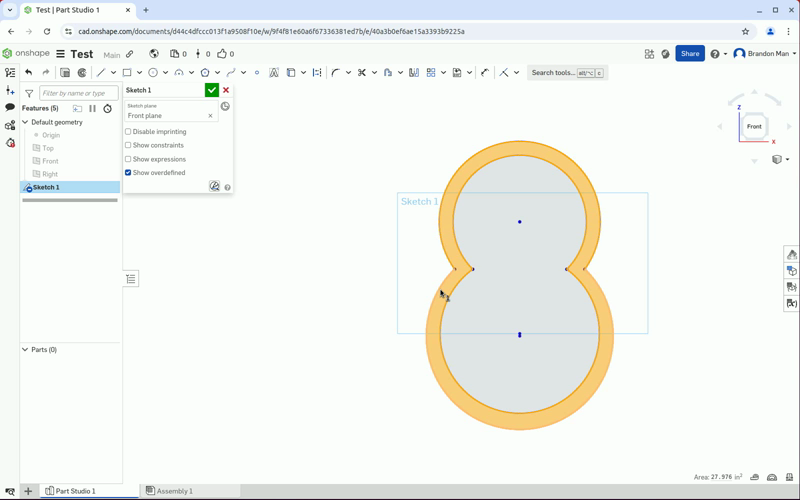
scroll(-6)
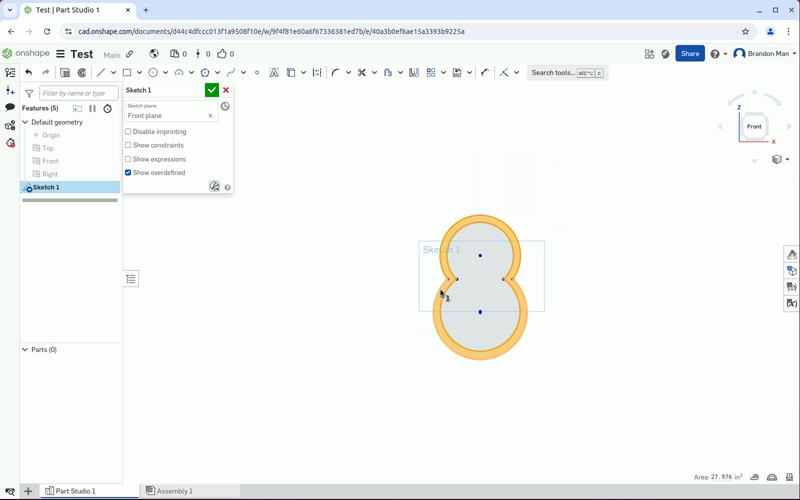
scroll(-6)
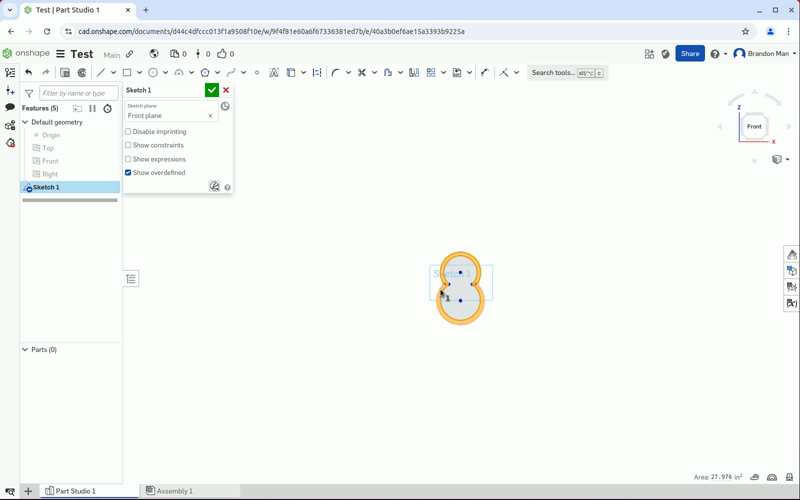
mouse_move(73, 352)
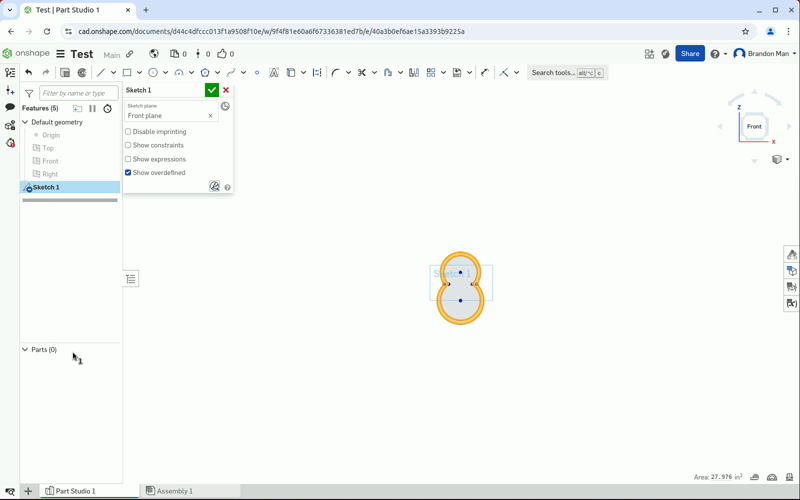
key(shift+y)
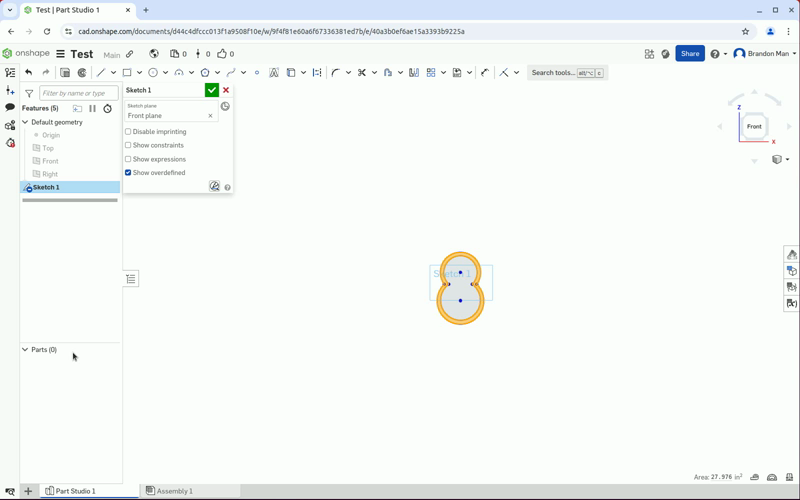
key(shift+e)
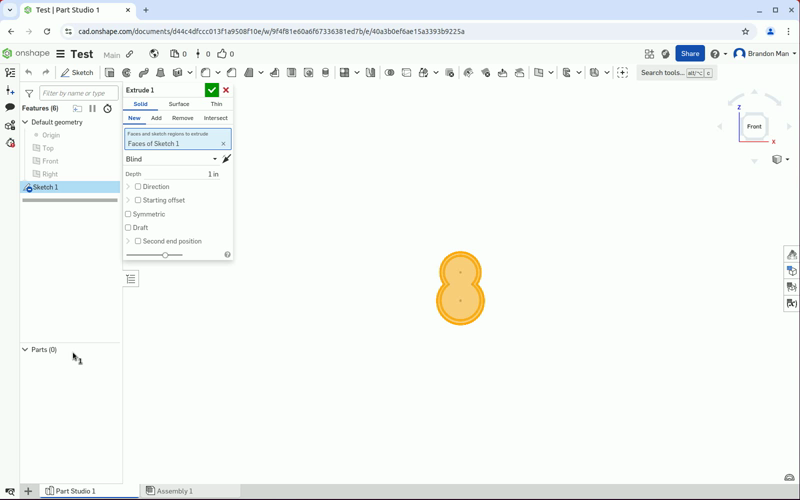
mouse_move(143, 106)
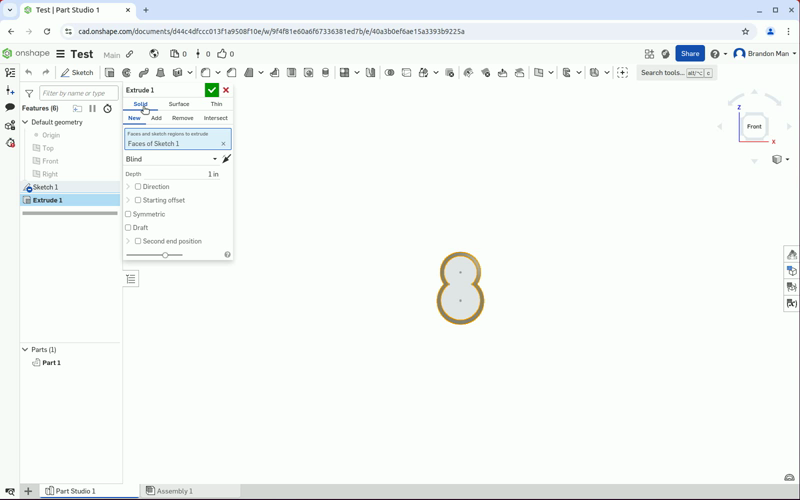
click(143, 106)
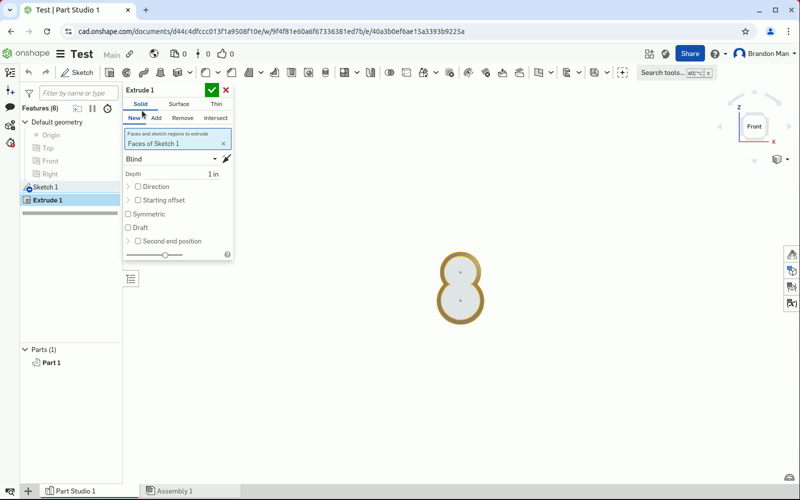
mouse_move(137, 120)
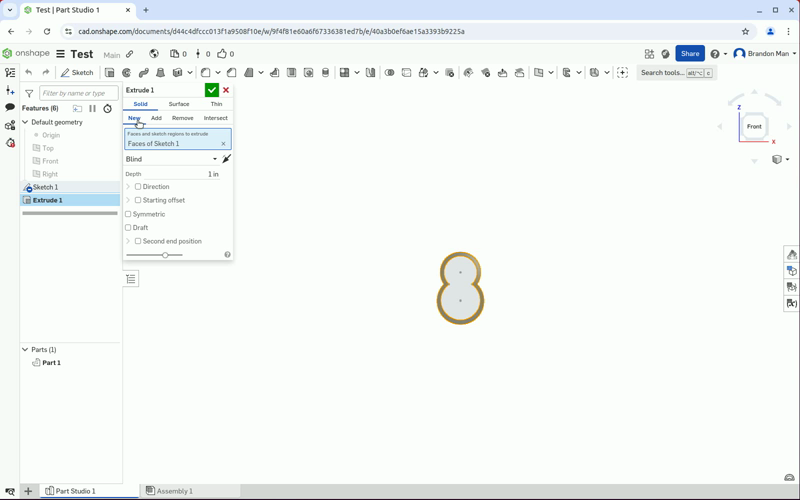
click(137, 120)
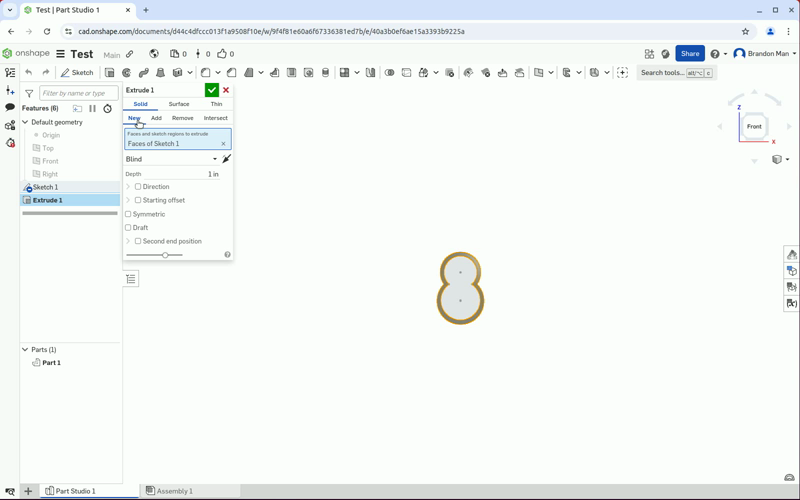
key(tab, 4)
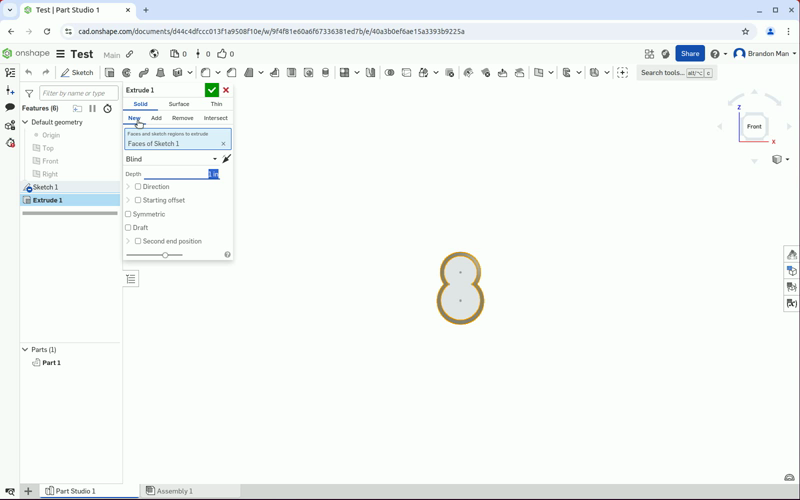
text(1.926)
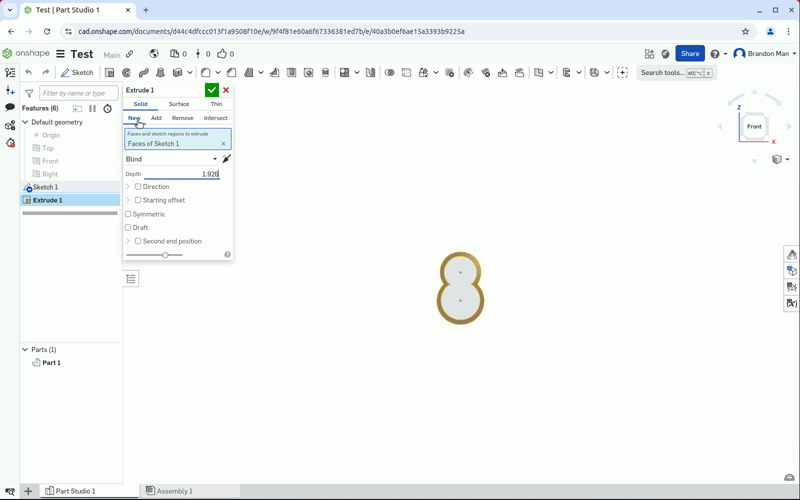
key(tab, 3)
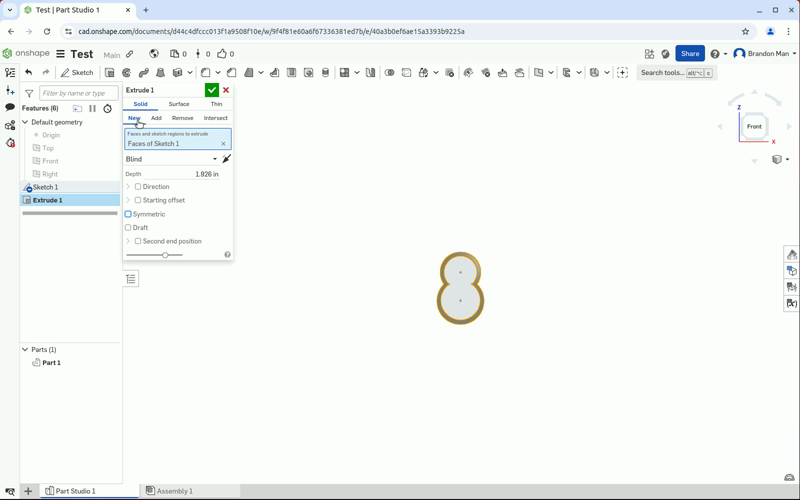
key(space)
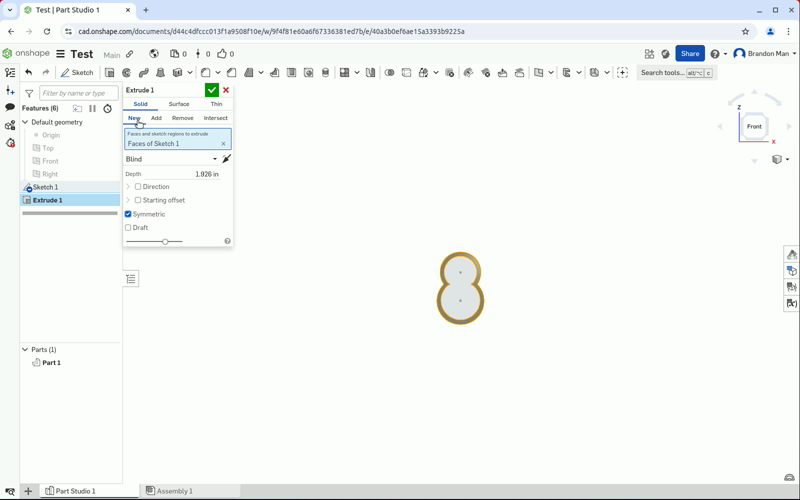
key(enter)
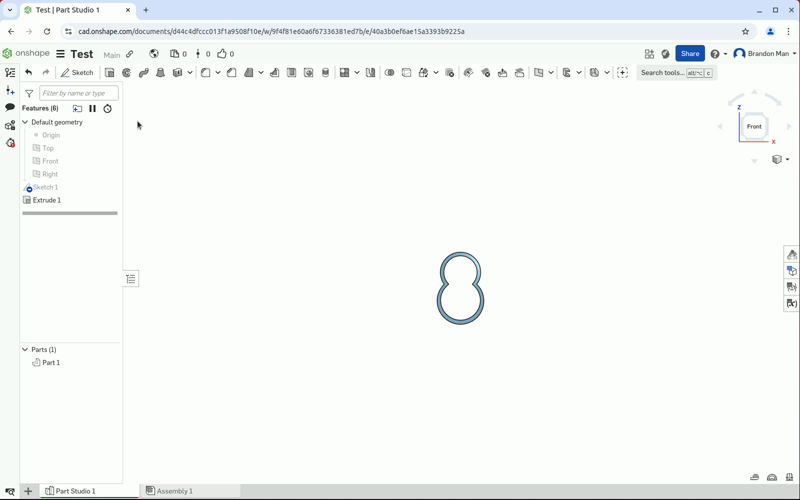
key(shift+h)
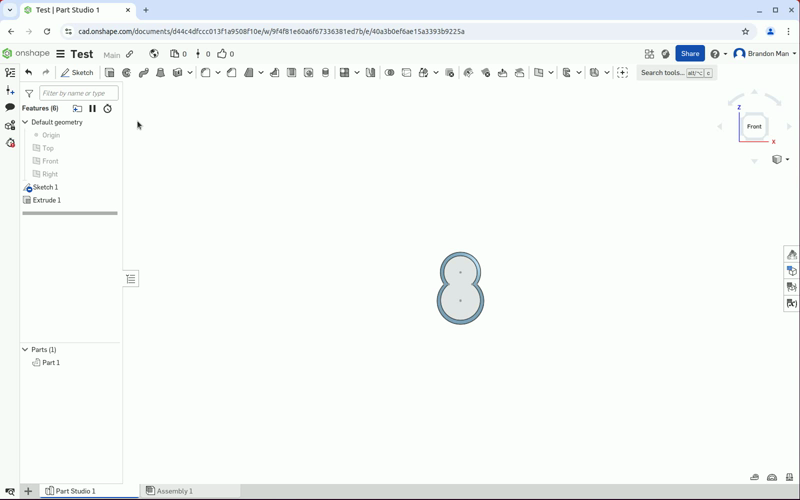
key(shift+h)
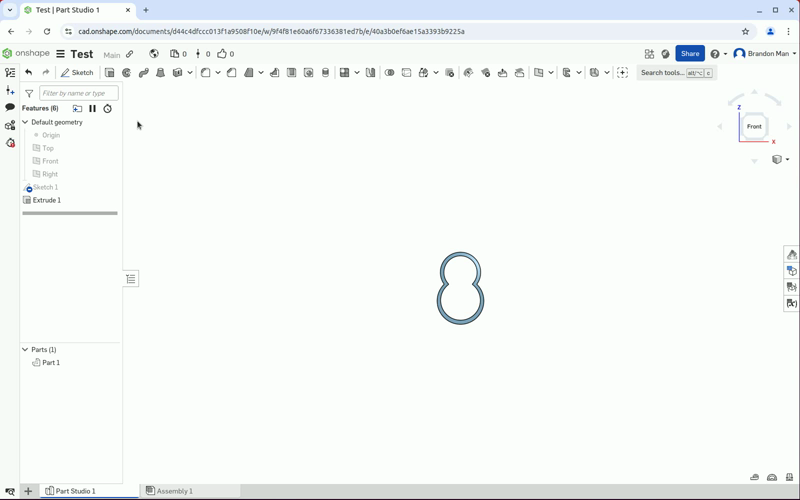
mouse_move(73, 189)
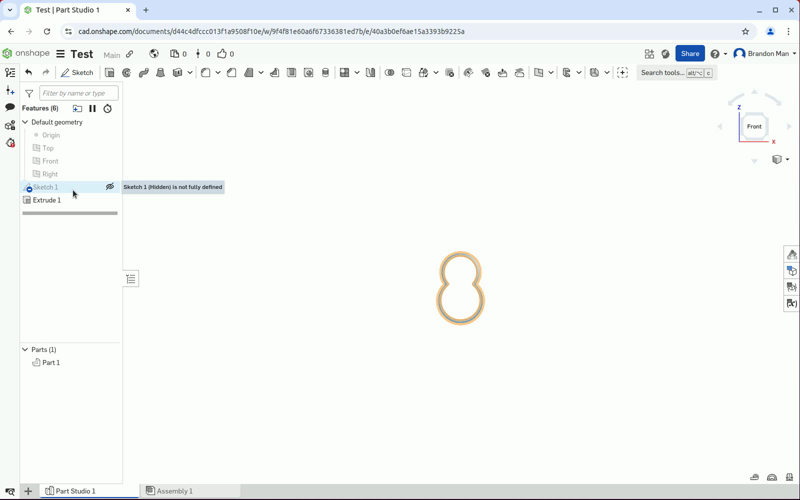
click(73, 189)
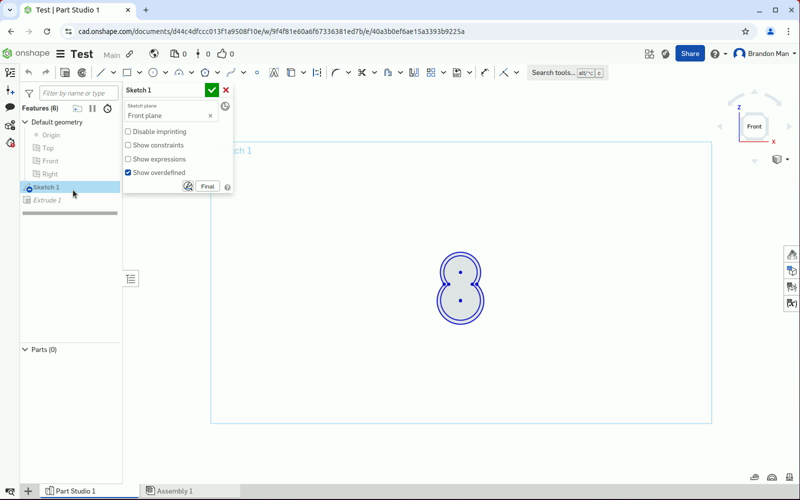
mouse_move(229, 92)
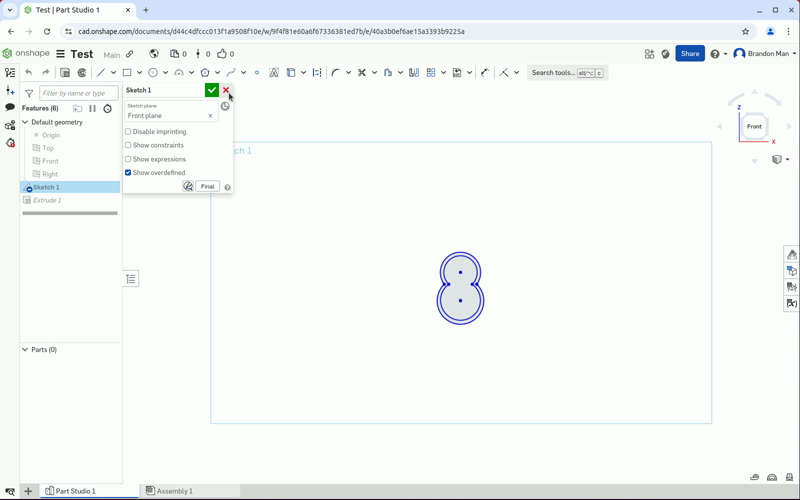
click(229, 92)
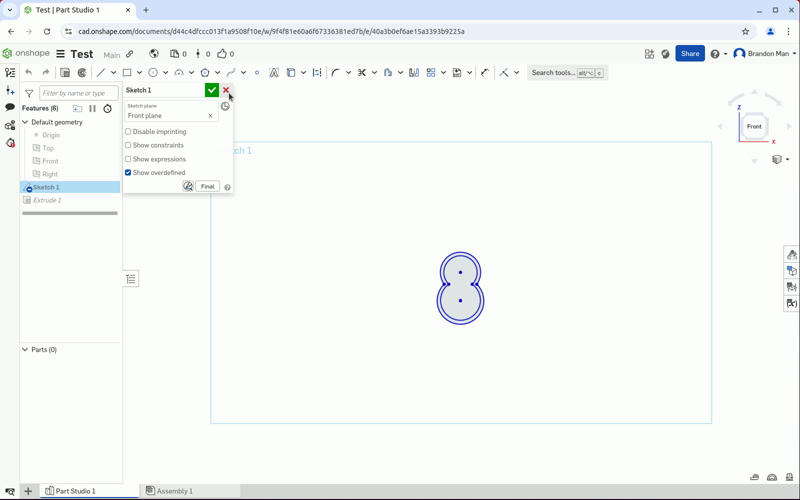
key(shift+s)
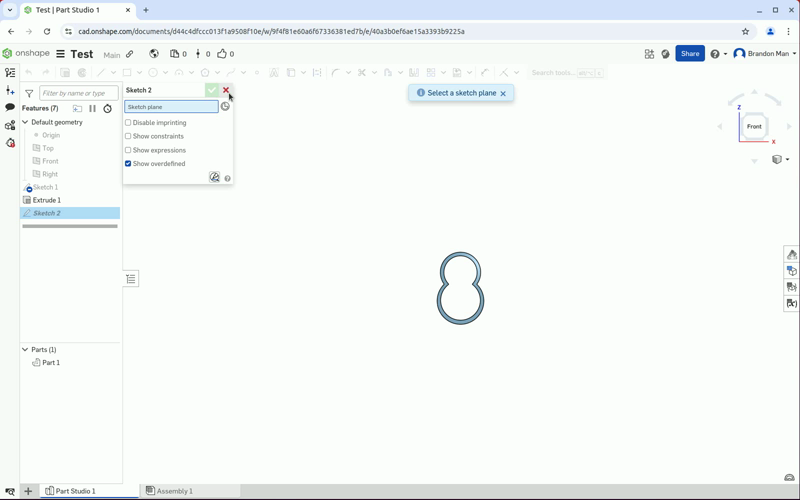
mouse_move(73, 163)
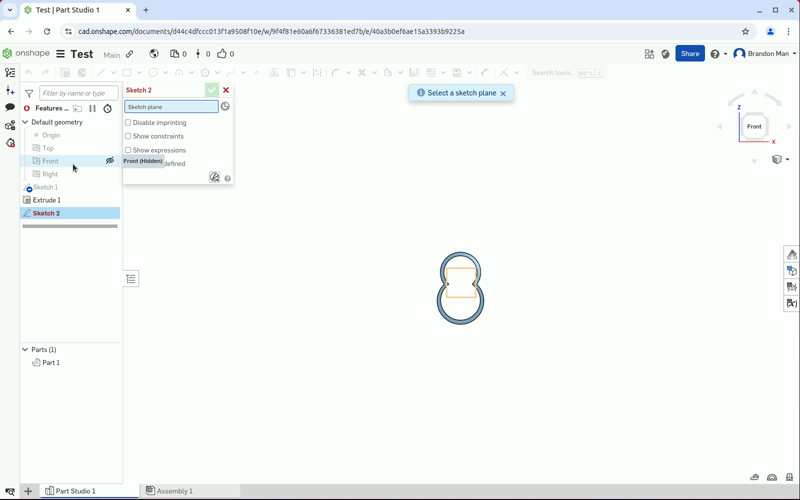
click(73, 163)
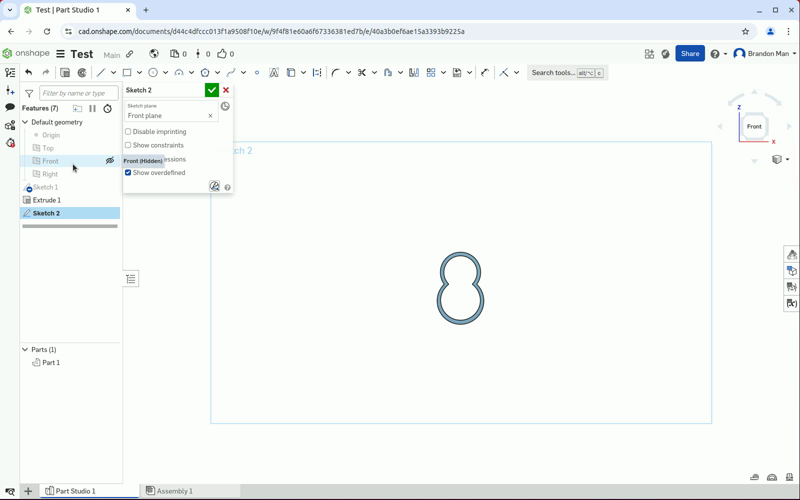
mouse_move(73, 352)
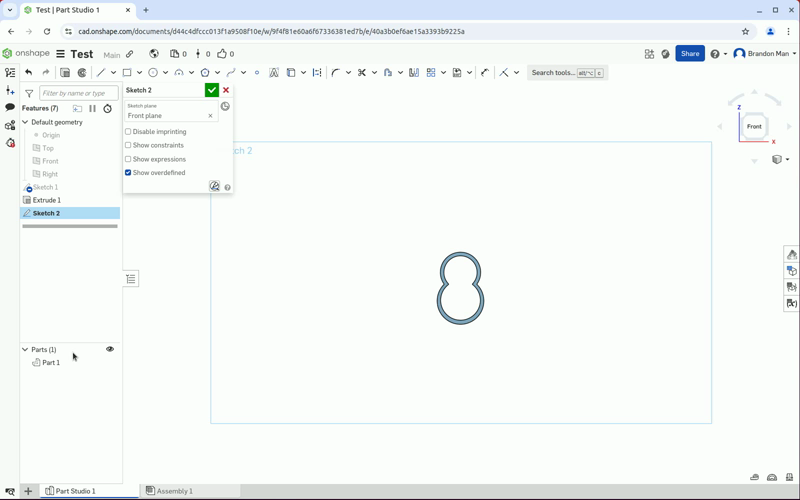
key(y)
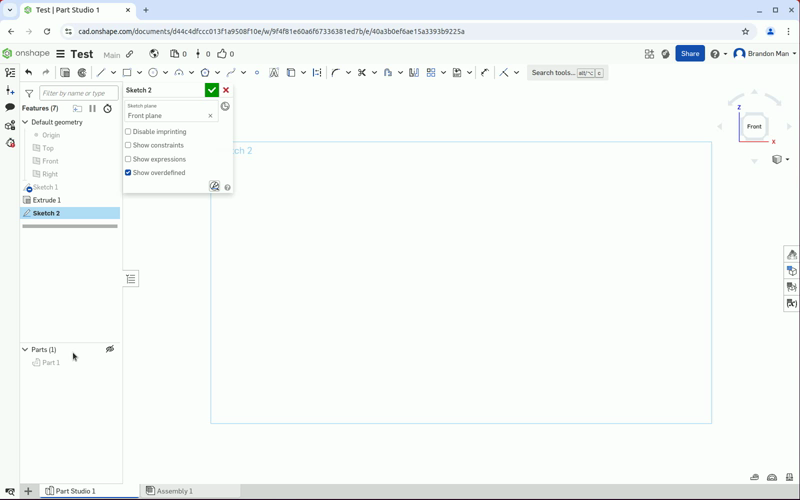
key(l)
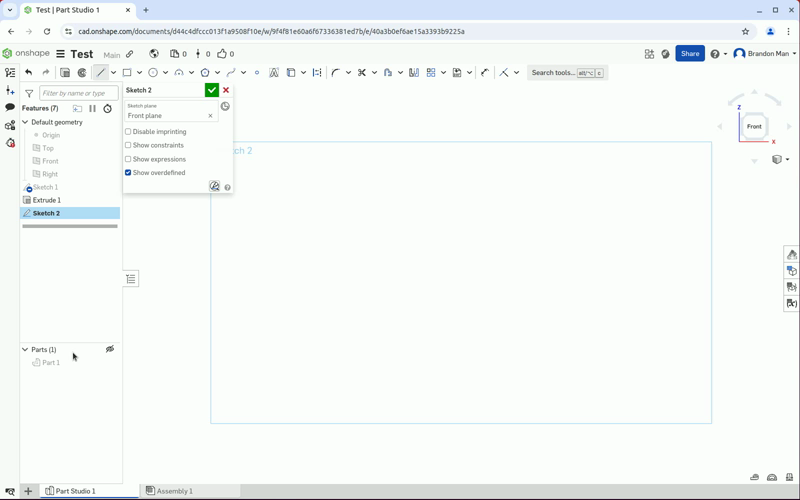
key_down(shift)
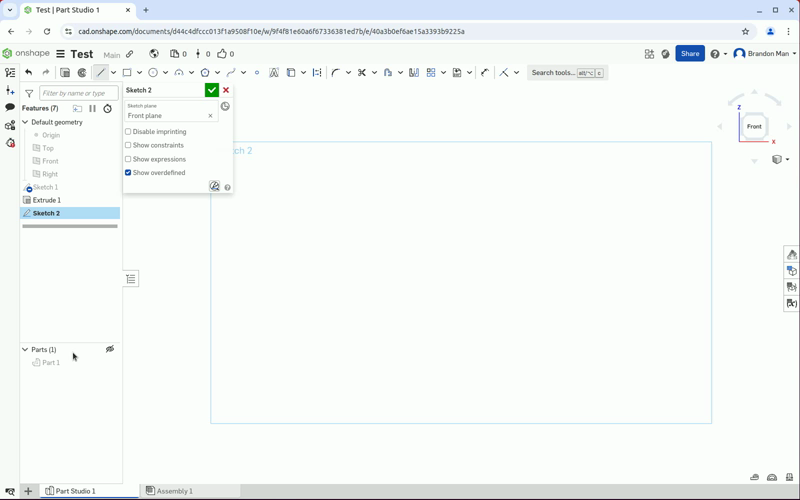
mouse_move(365, 347)
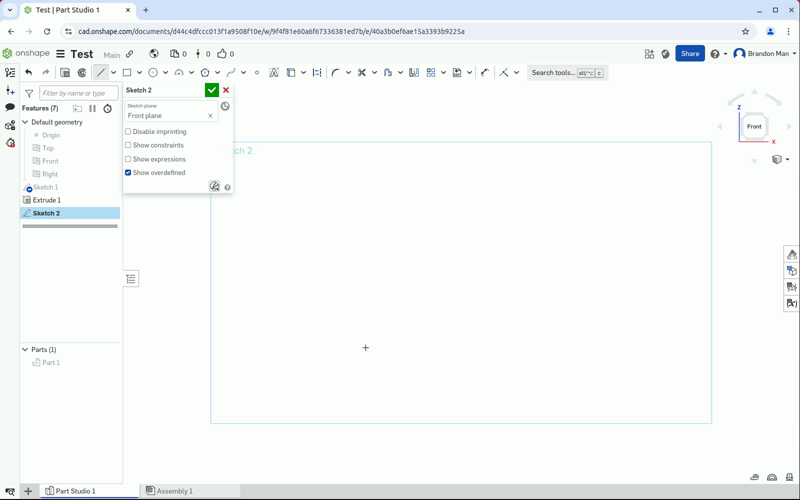
click(365, 347)
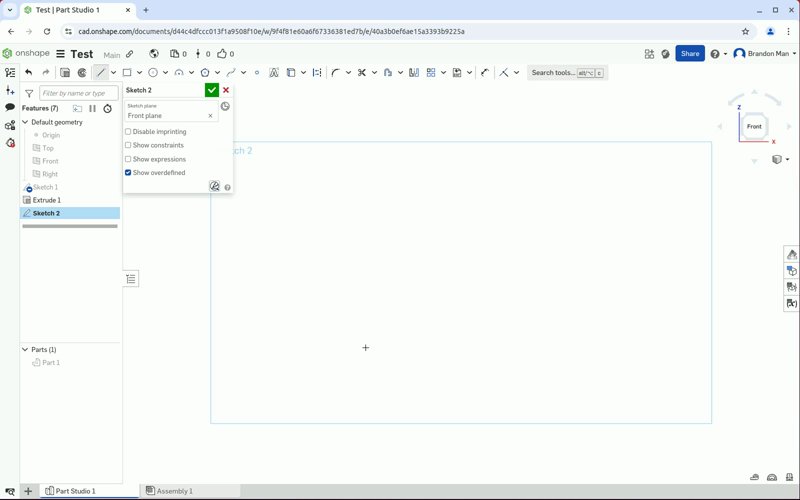
key_up(shift)
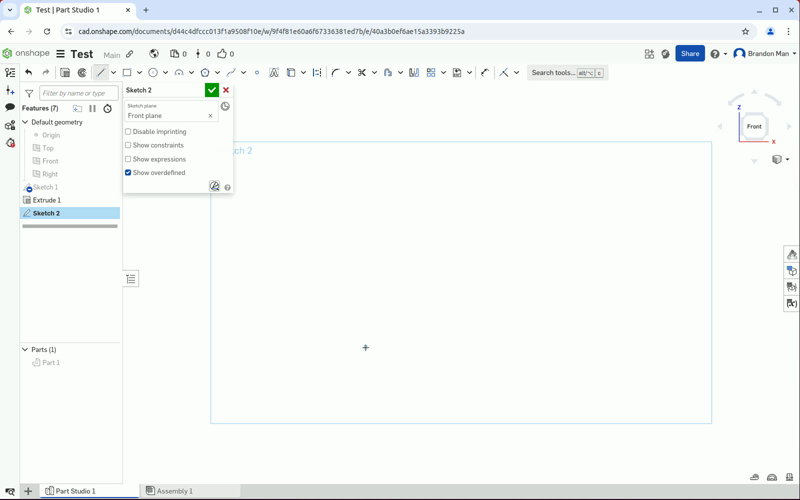
key_down(shift)
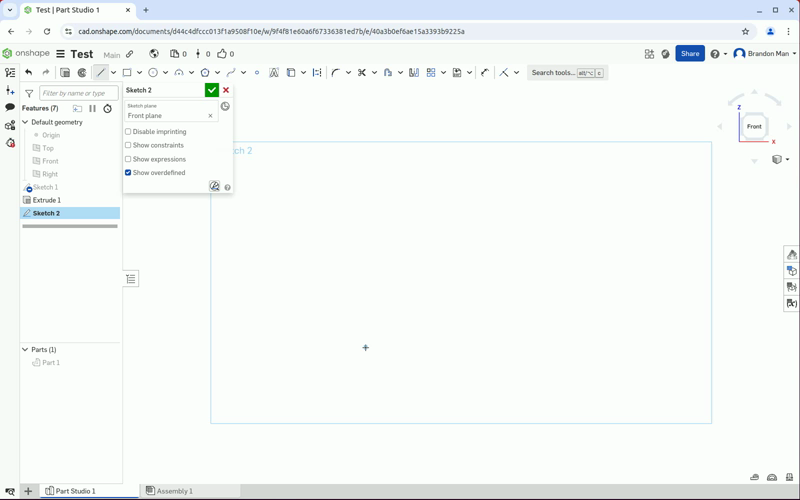
mouse_move(572, 347)
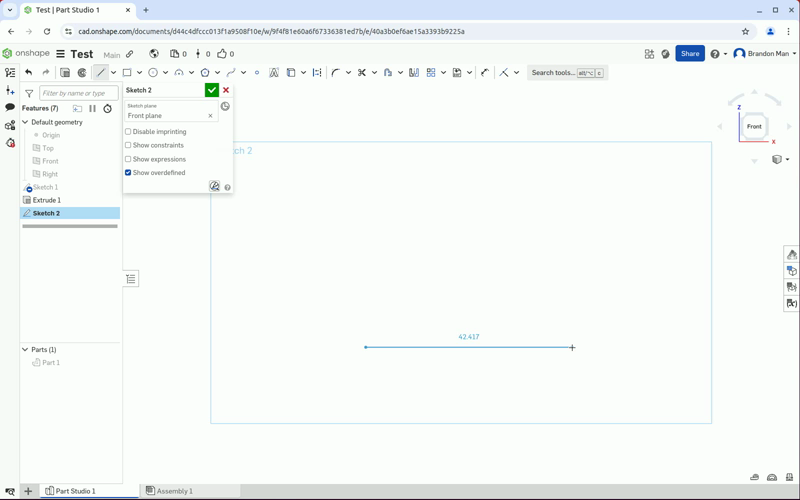
click(572, 347)
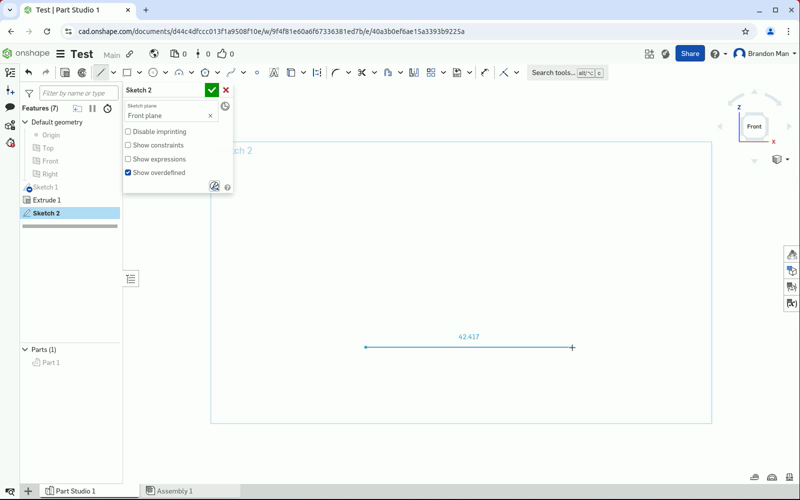
key_up(shift)
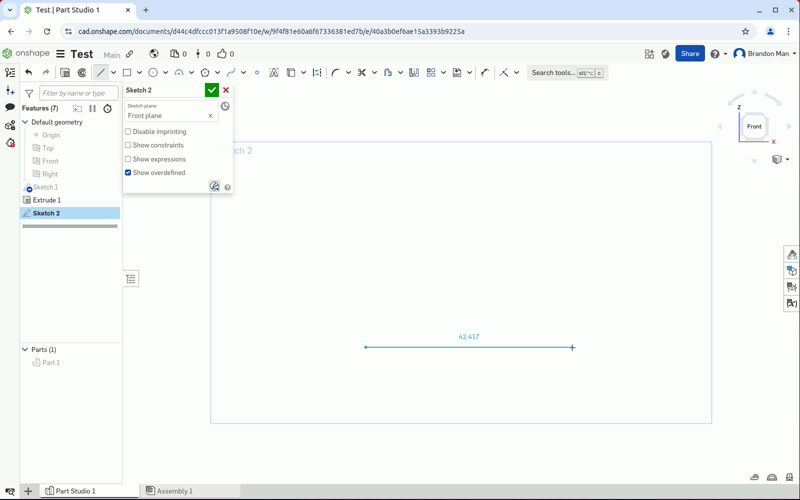
key_down(shift)
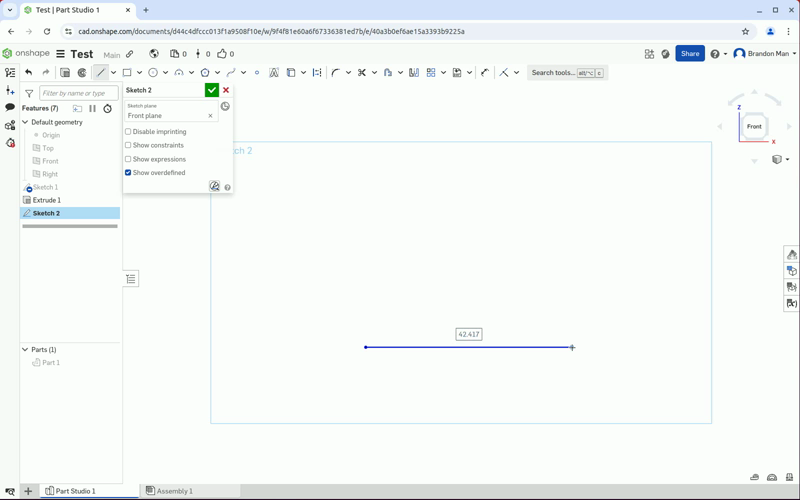
mouse_move(572, 221)
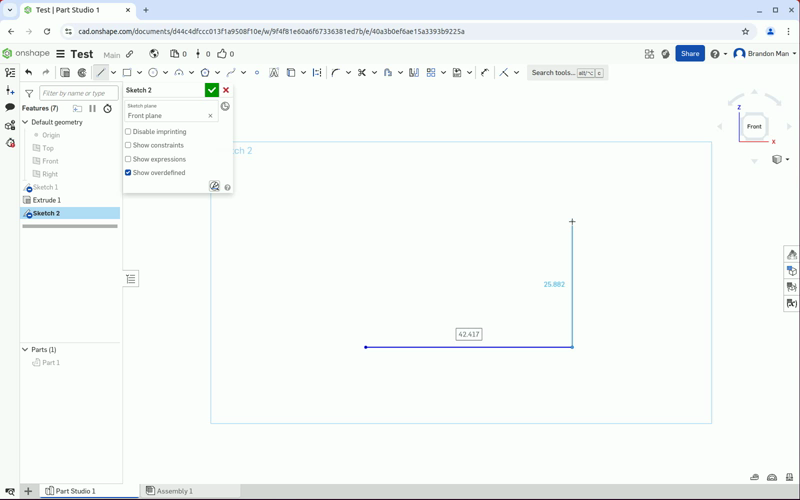
click(572, 221)
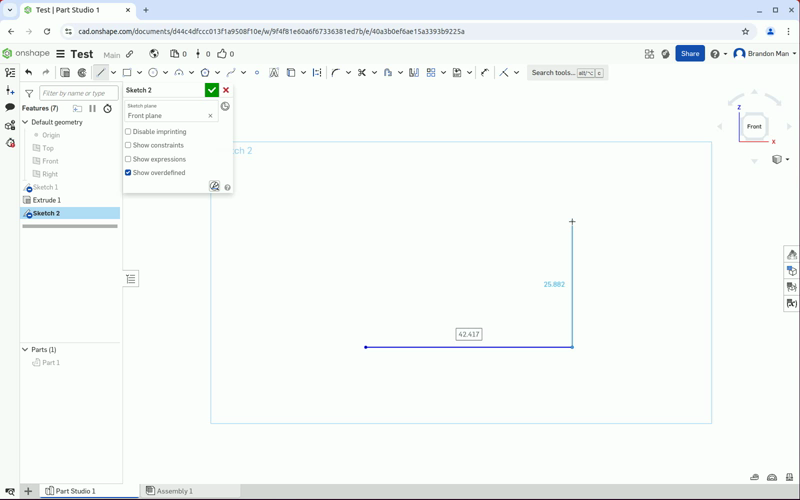
key_up(shift)
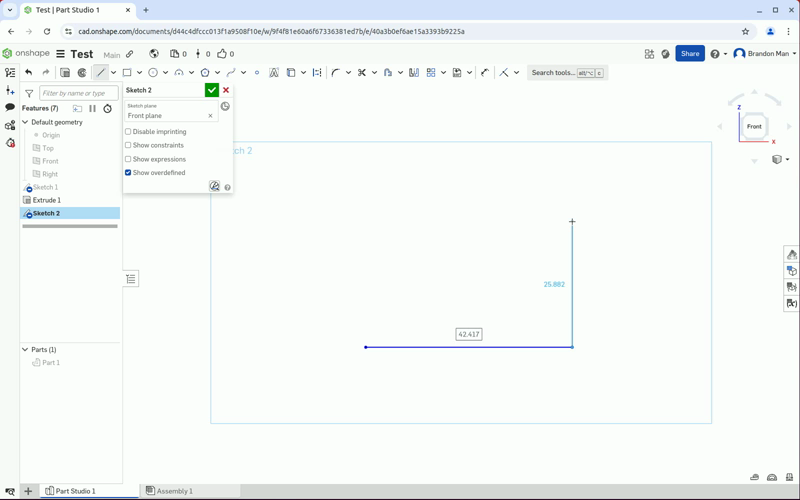
key_down(shift)
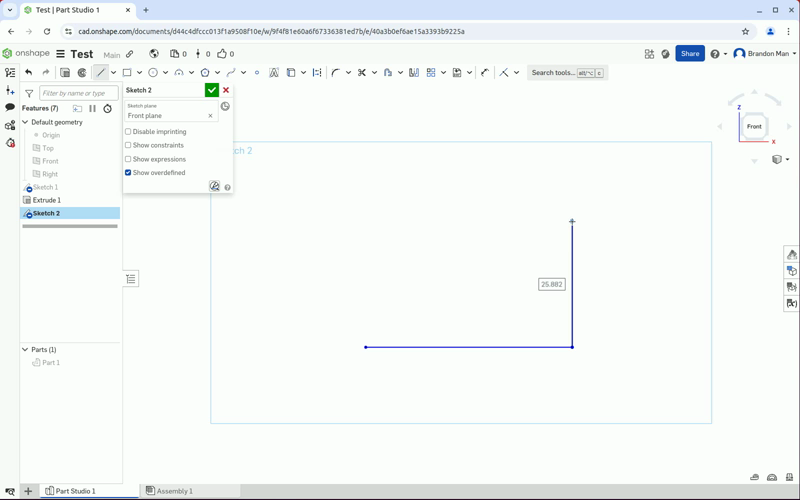
mouse_move(365, 221)
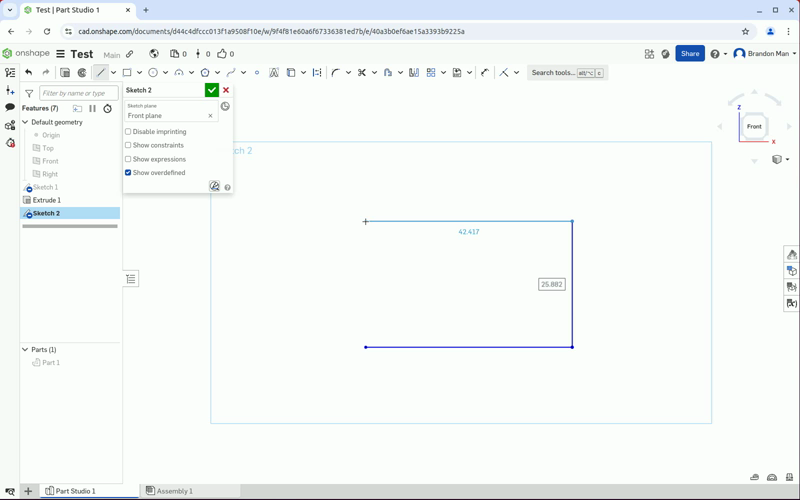
click(365, 221)
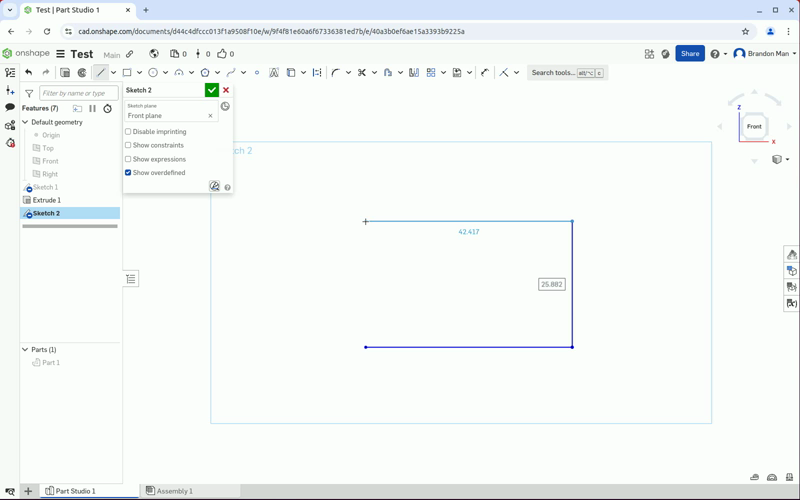
key_up(shift)
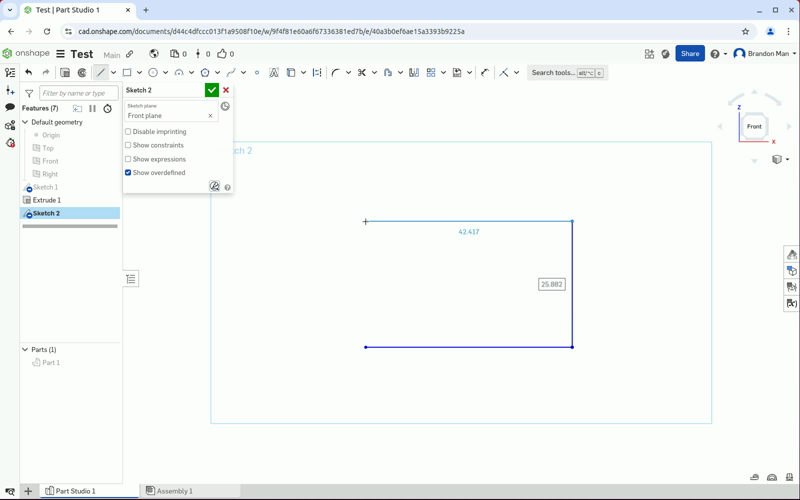
key_down(shift)
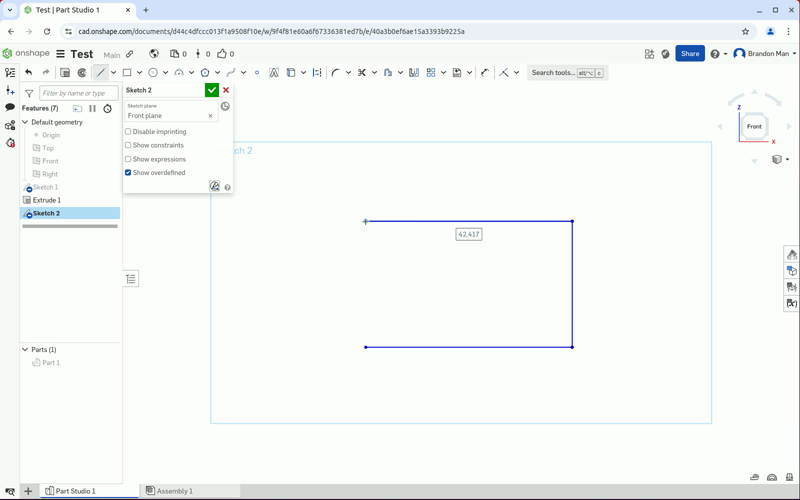
mouse_move(365, 347)
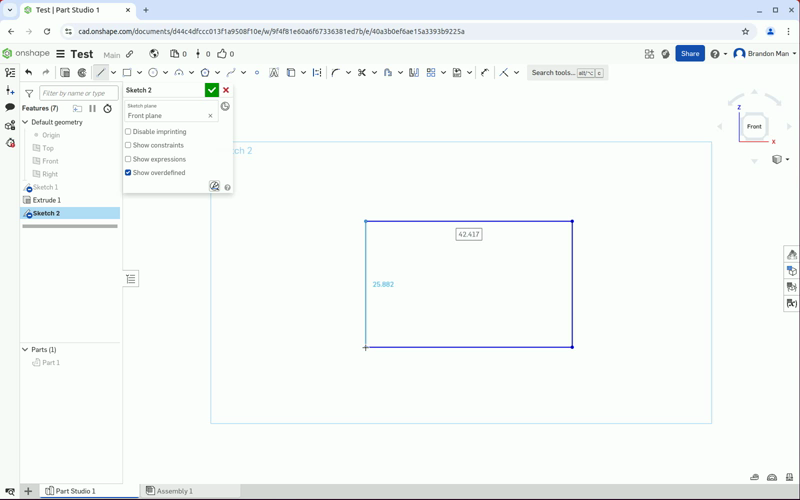
key_up(shift)
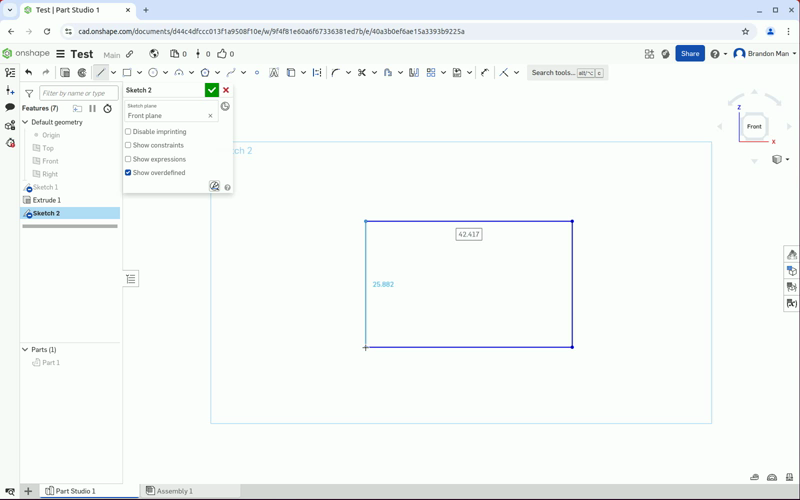
click(365, 347)
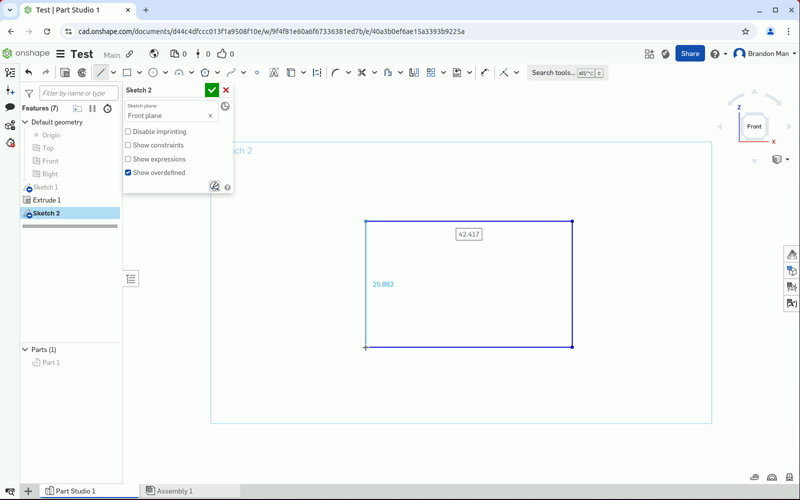
key(esc)
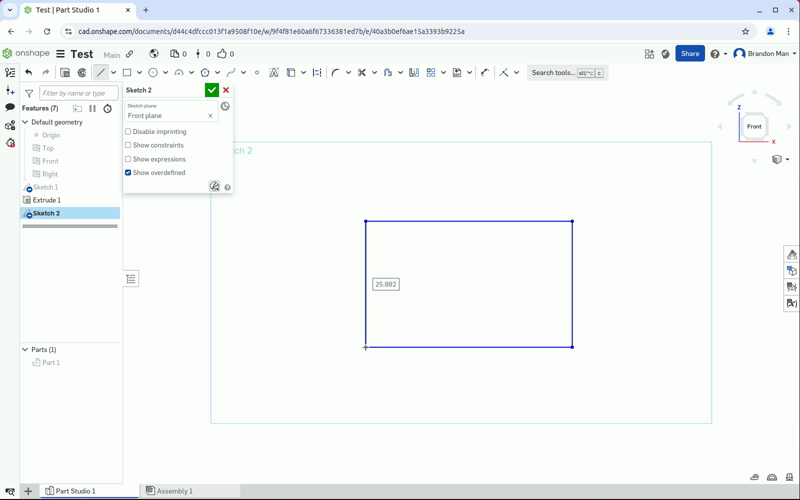
key(a)
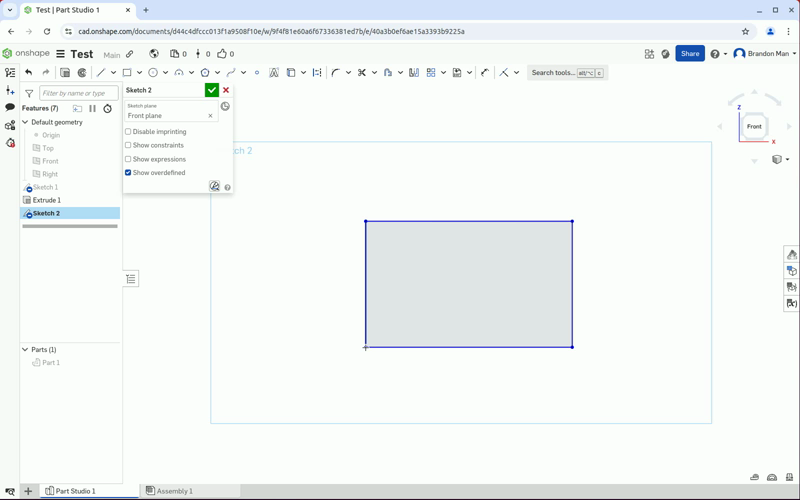
key_down(shift)
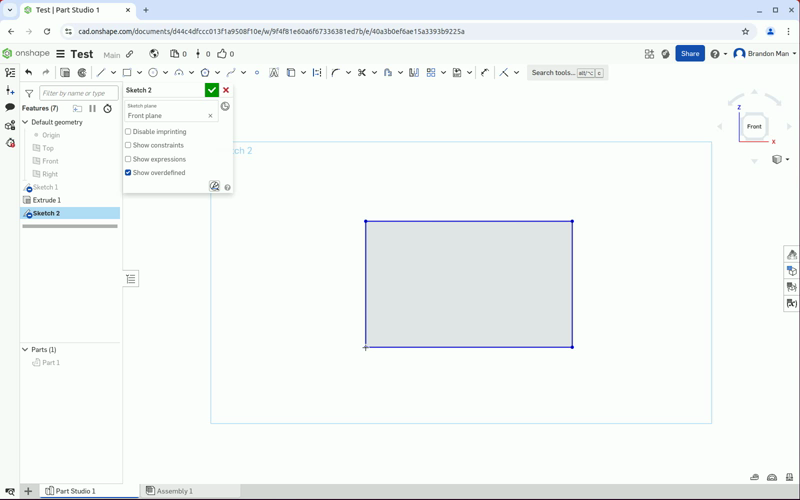
mouse_move(444, 284)
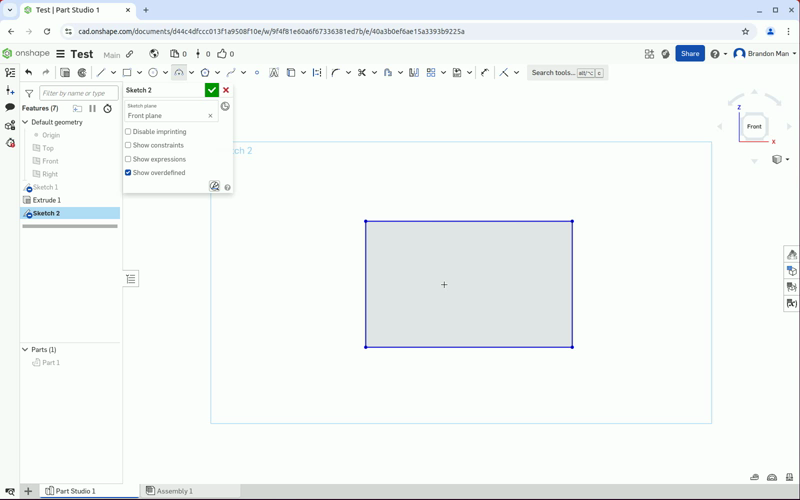
click(444, 284)
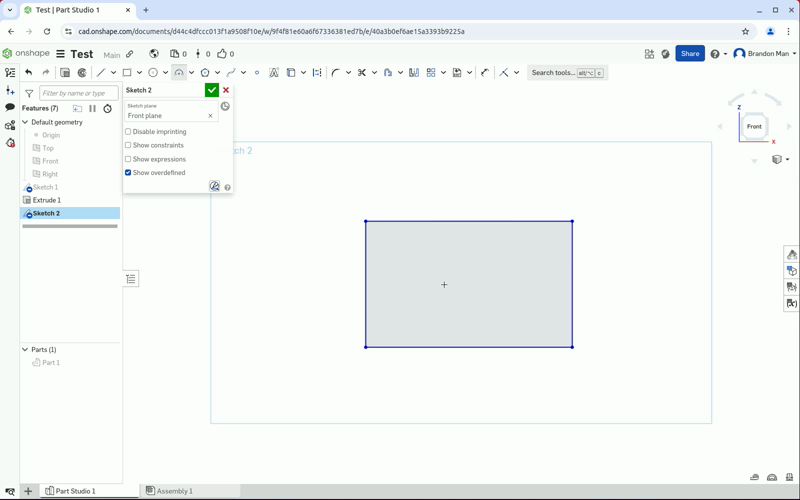
key_up(shift)
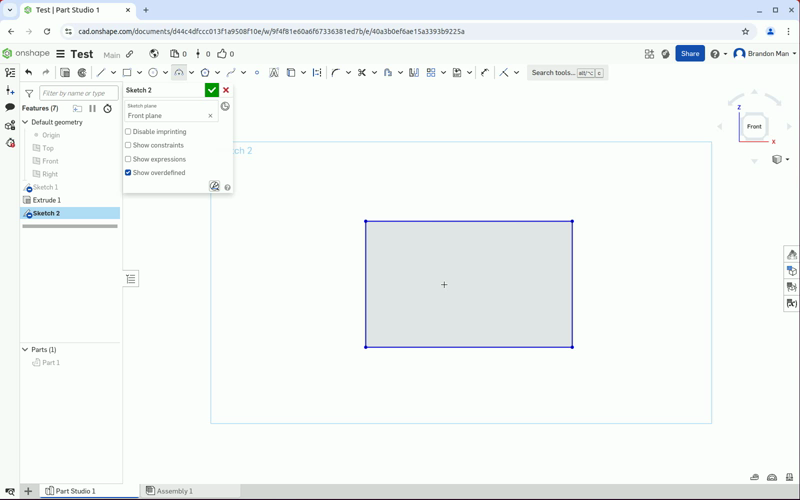
key_down(shift)
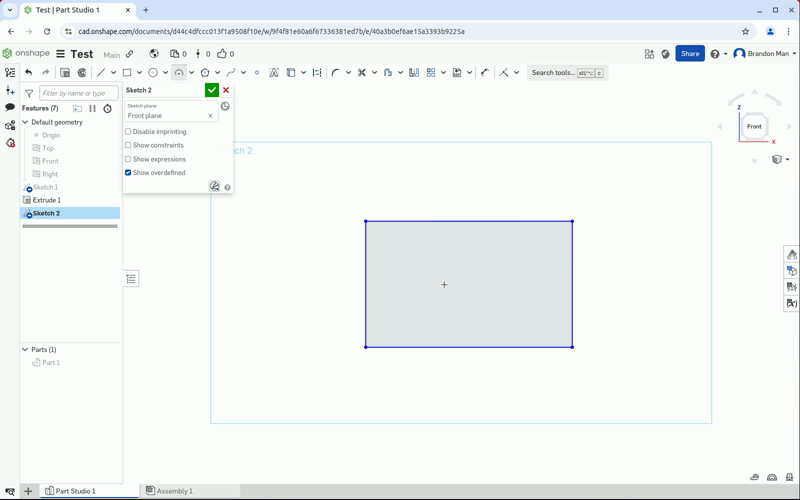
mouse_move(476, 284)
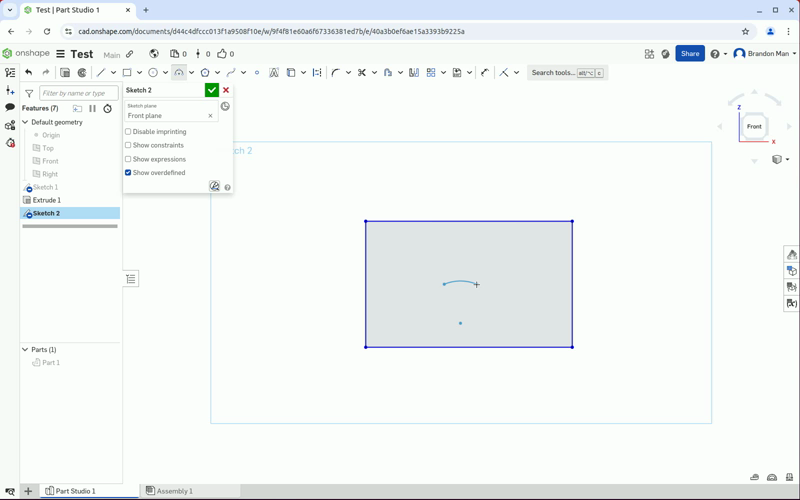
click(476, 284)
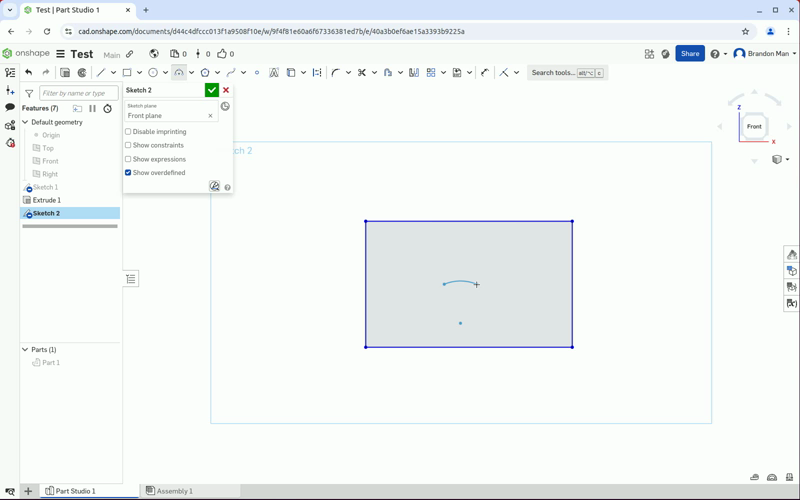
mouse_move(460, 324)
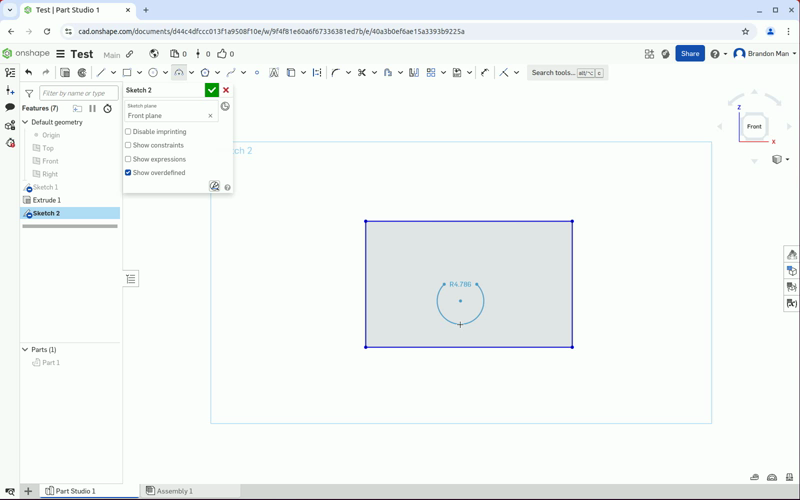
click(460, 324)
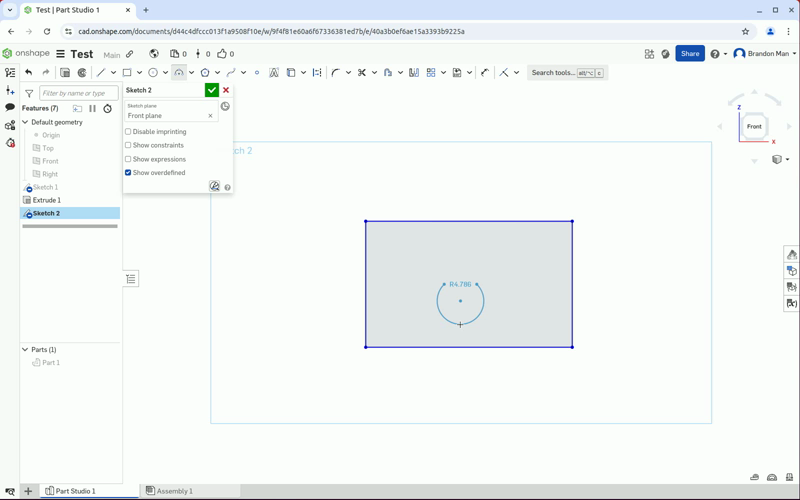
key_up(shift)
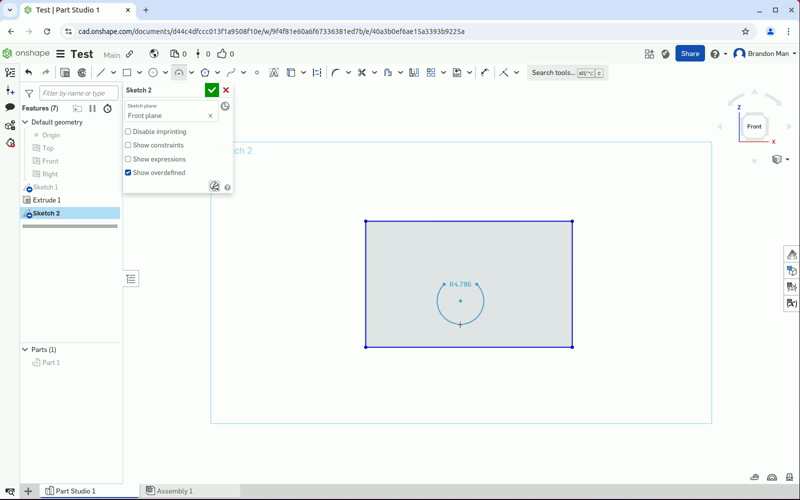
mouse_move(476, 284)
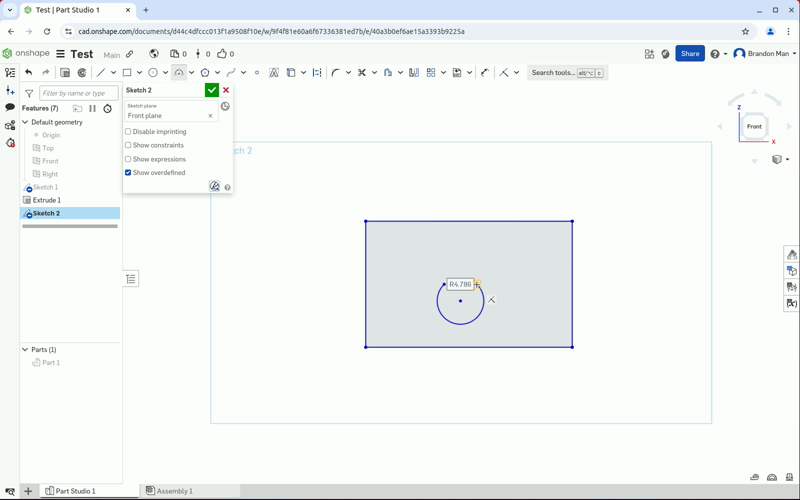
click(476, 284)
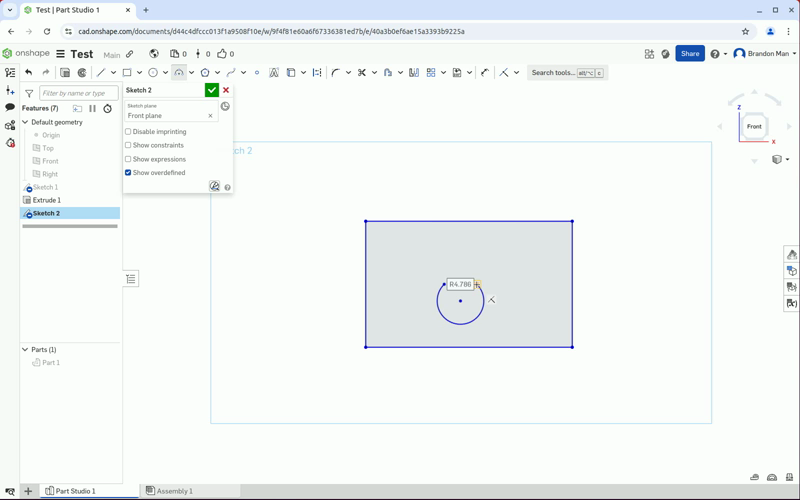
mouse_move(444, 284)
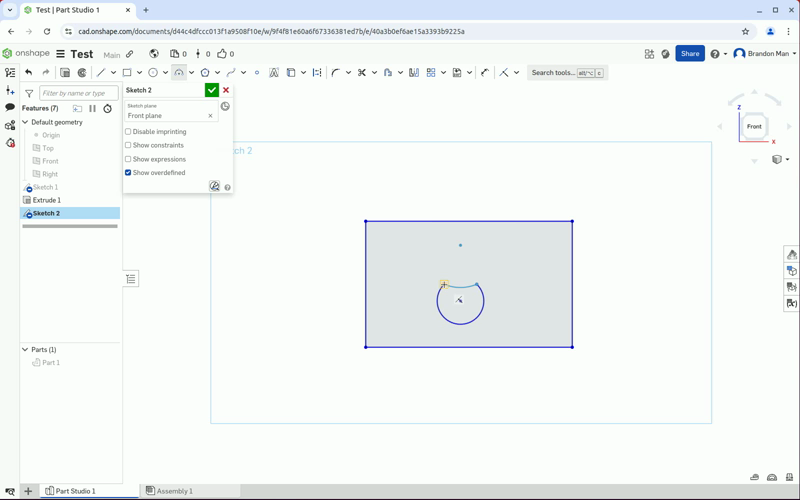
click(444, 284)
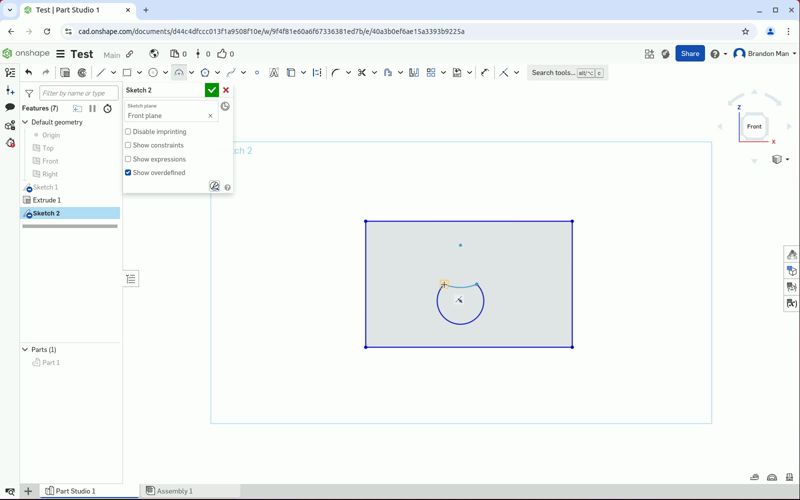
key_down(shift)
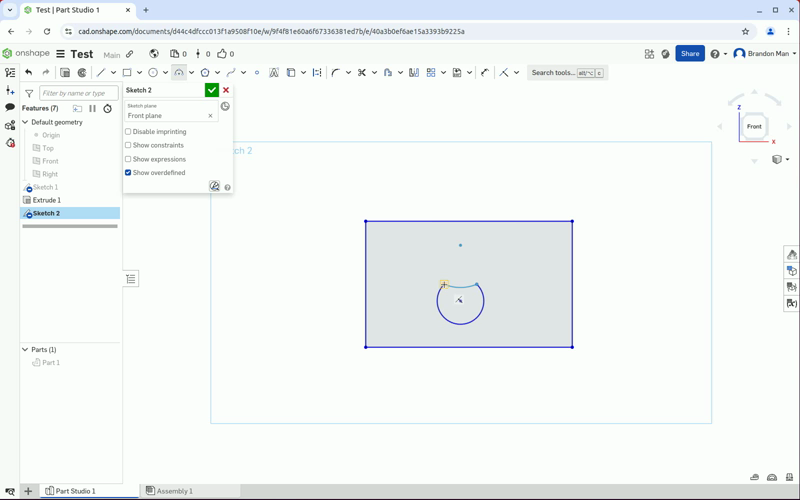
mouse_move(460, 252)
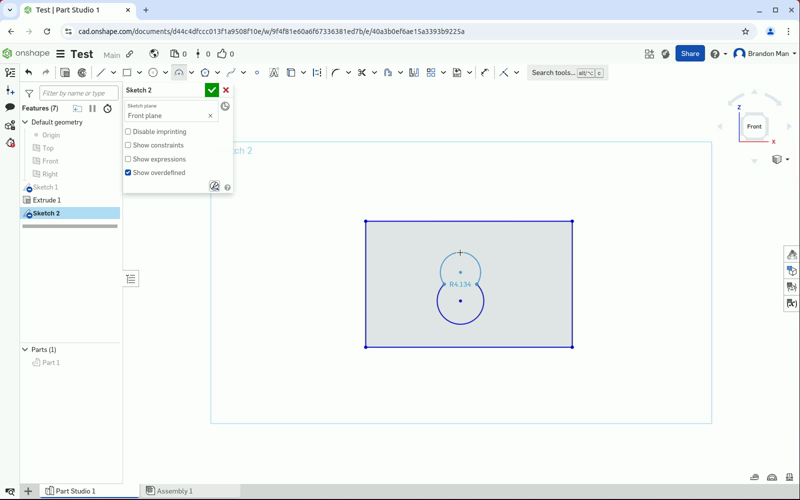
click(460, 252)
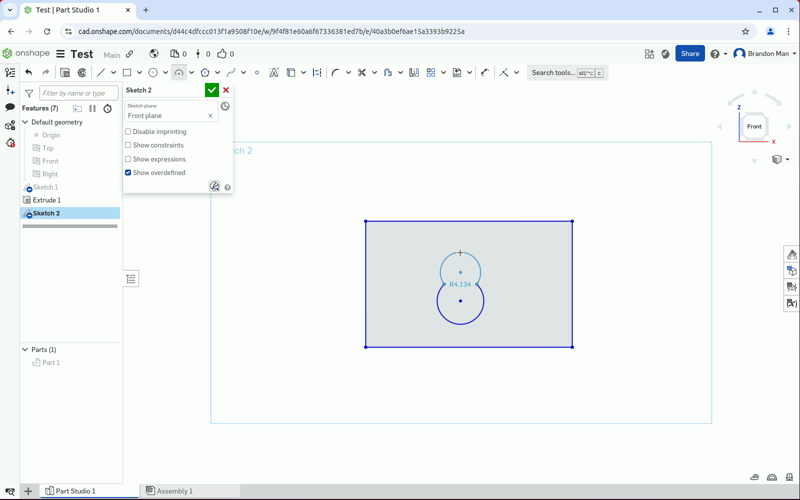
key_up(shift)
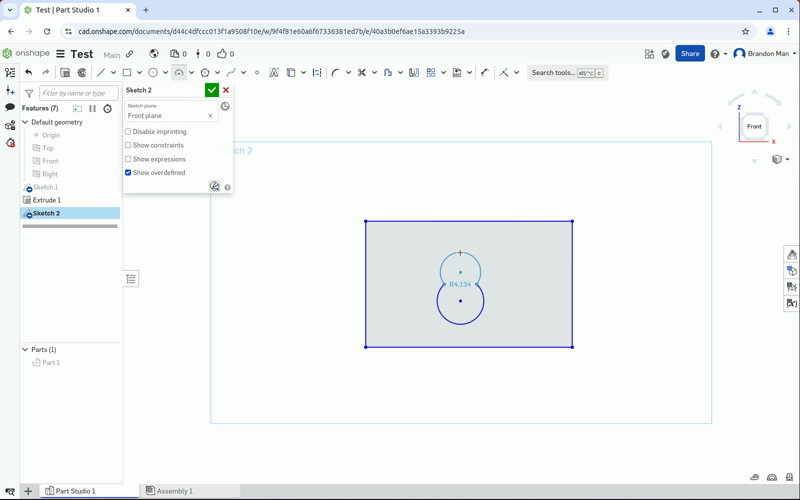
key(esc)
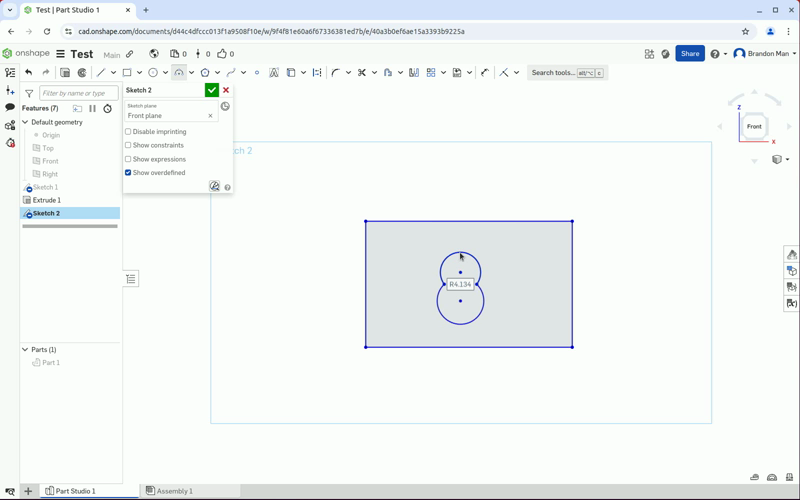
mouse_move(434, 241)
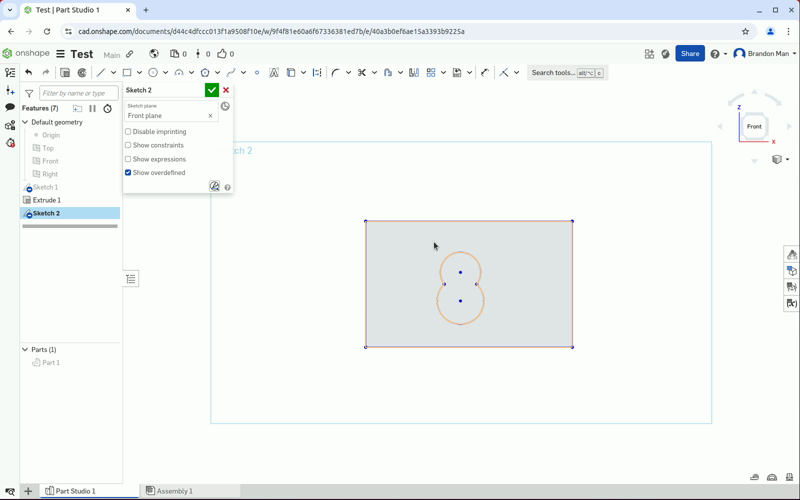
click(434, 241)
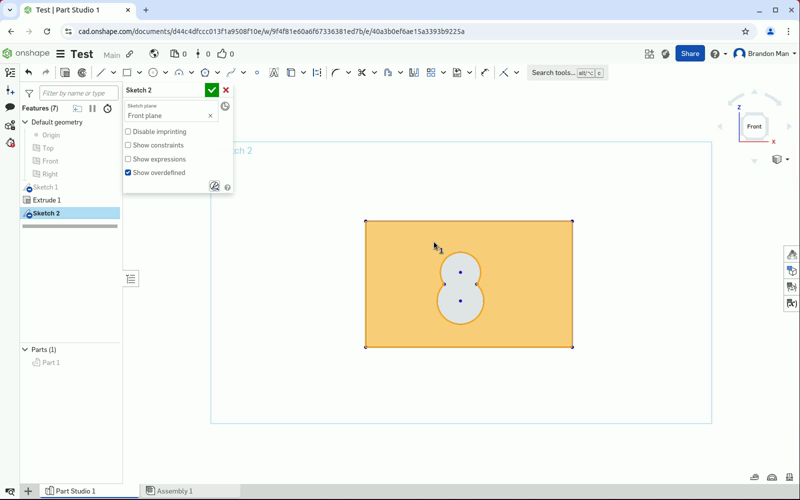
mouse_move(73, 352)
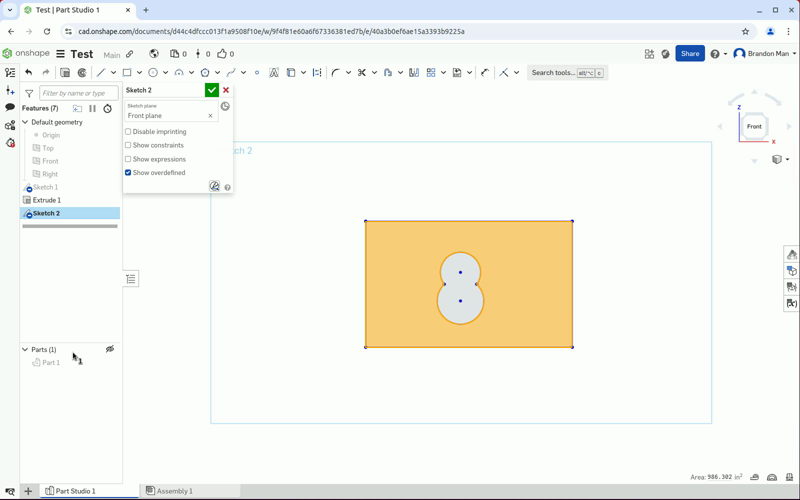
key(shift+y)
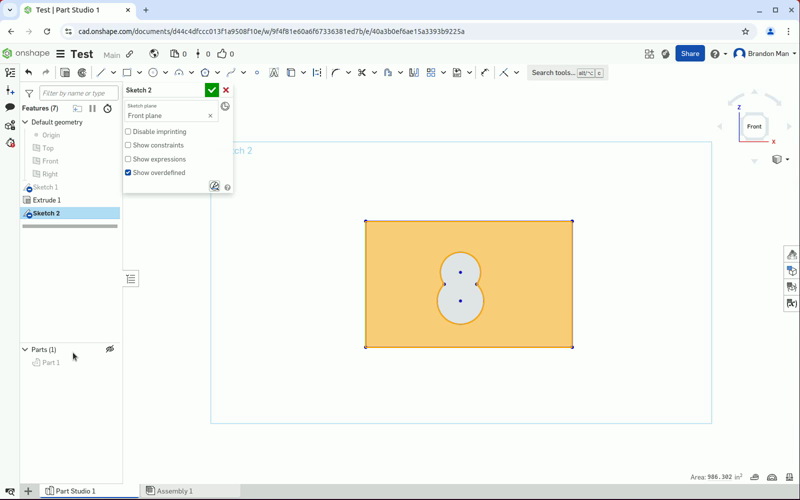
key(shift+e)
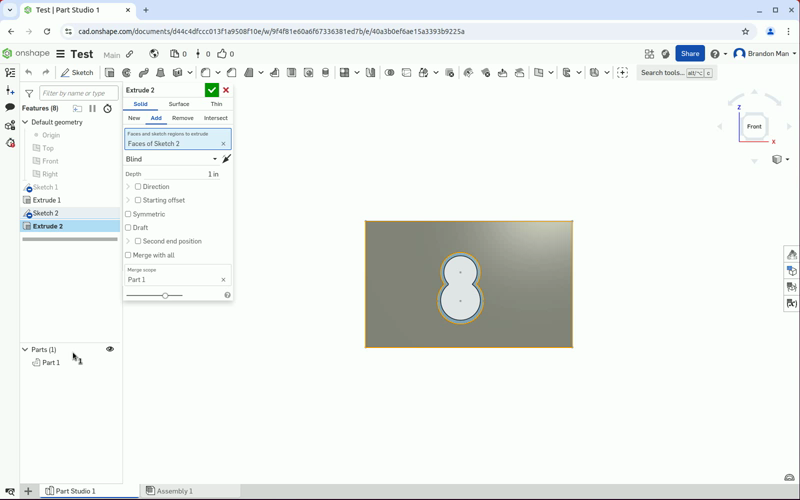
mouse_move(143, 106)
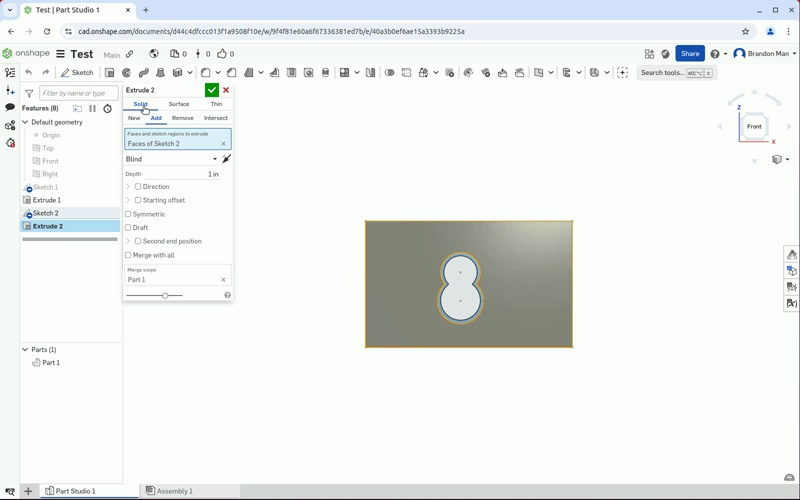
click(143, 106)
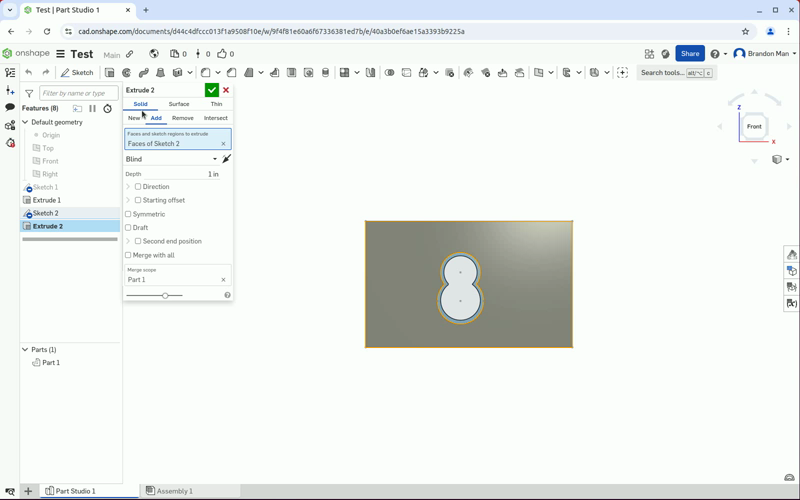
mouse_move(137, 120)
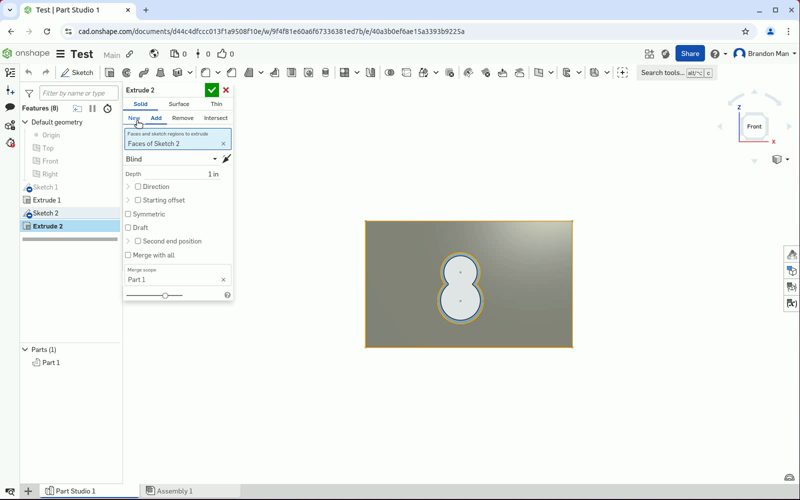
click(137, 120)
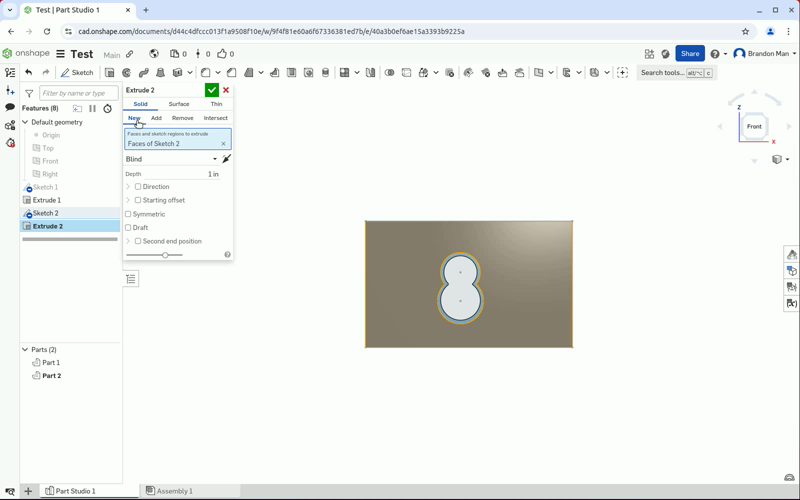
key(tab, 4)
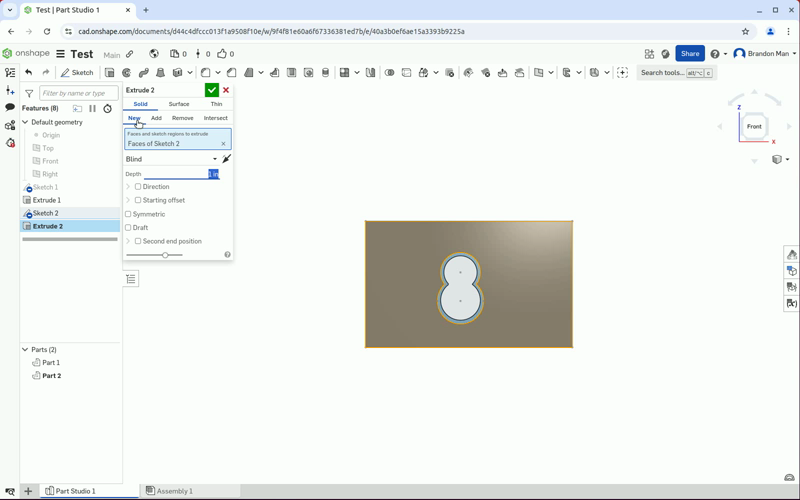
text(1.444)
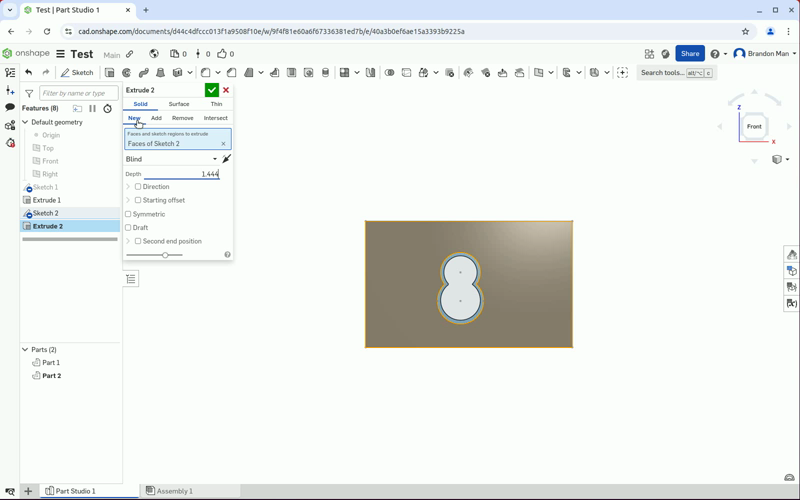
key(tab, 3)
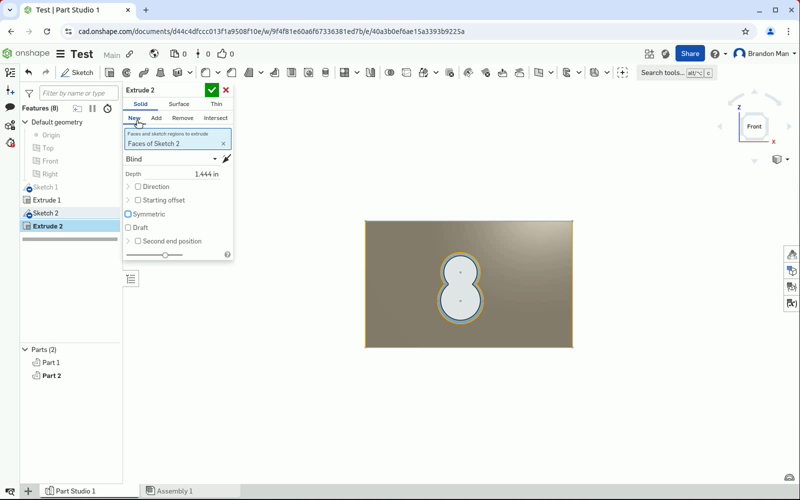
key(space)
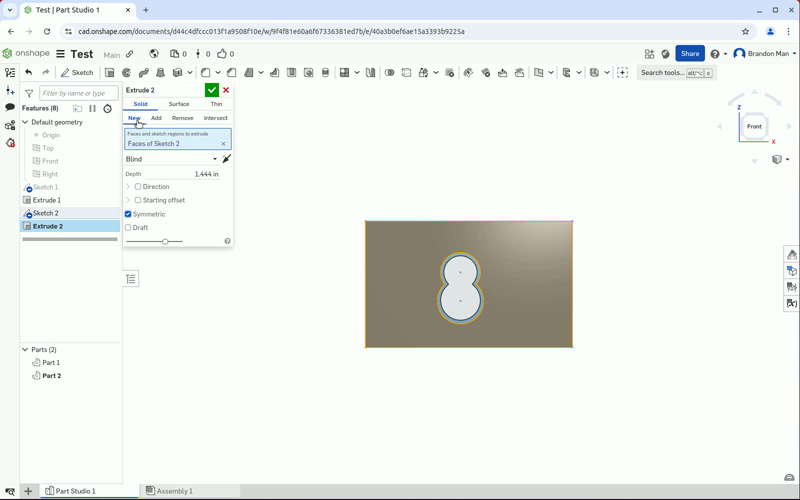
key(enter)
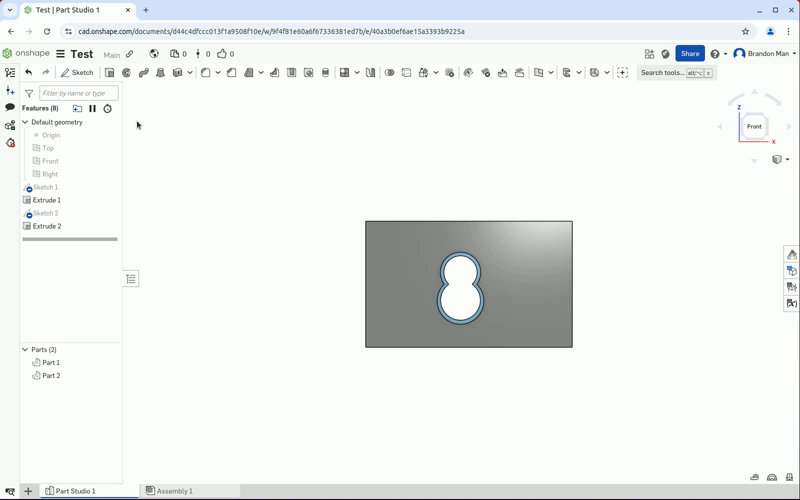
key(shift+h)
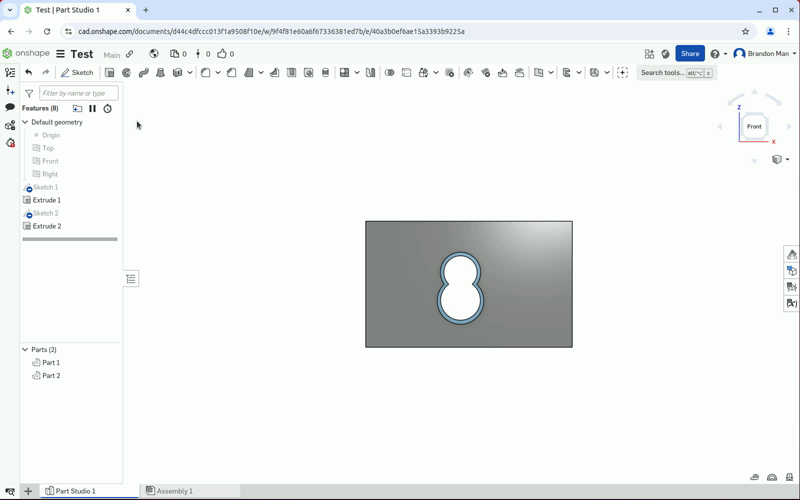
key(shift+h)
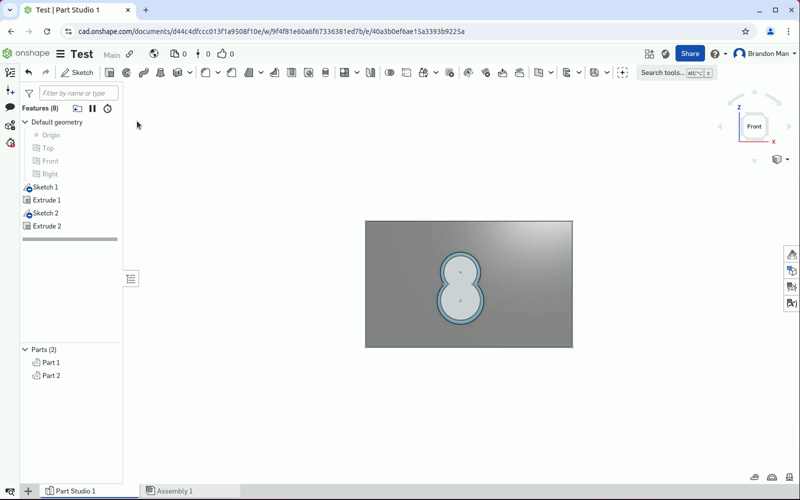
key(shift+7)
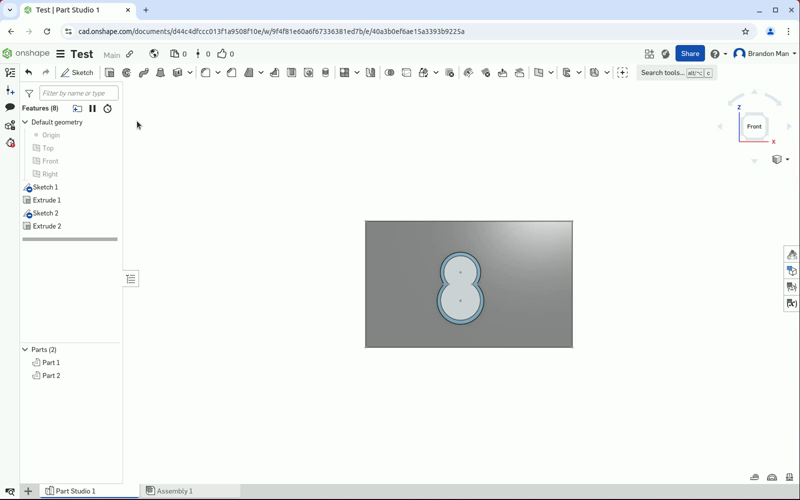
key(left, 2)
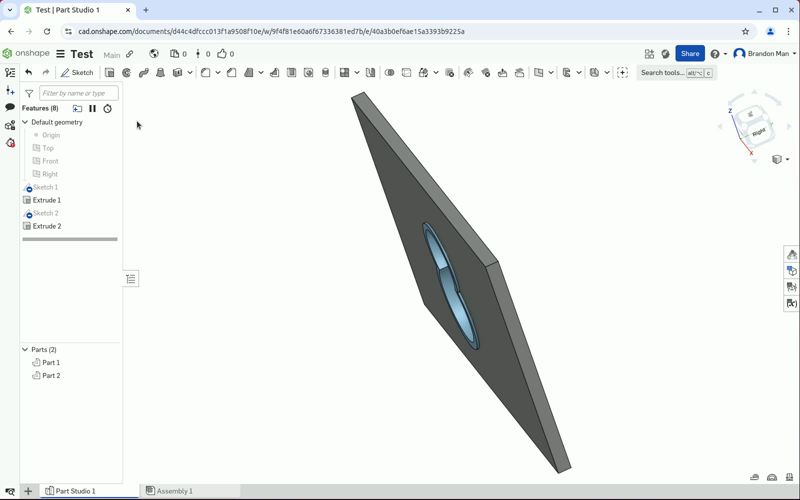
key(down, 2)
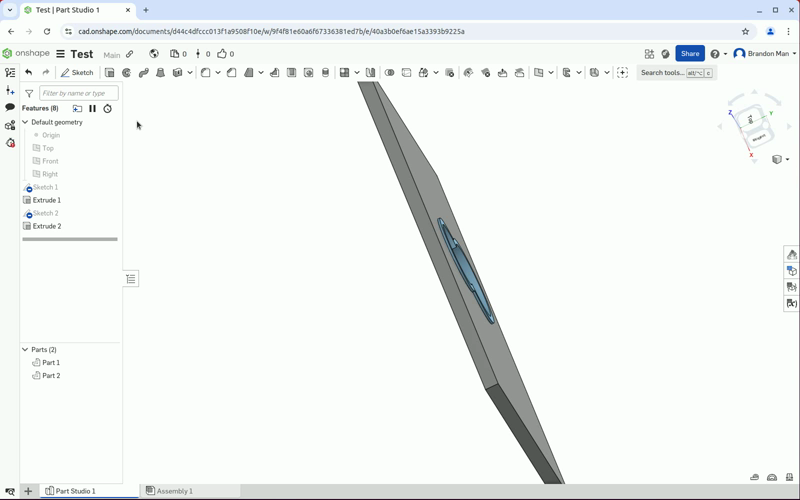
key(up, 2)
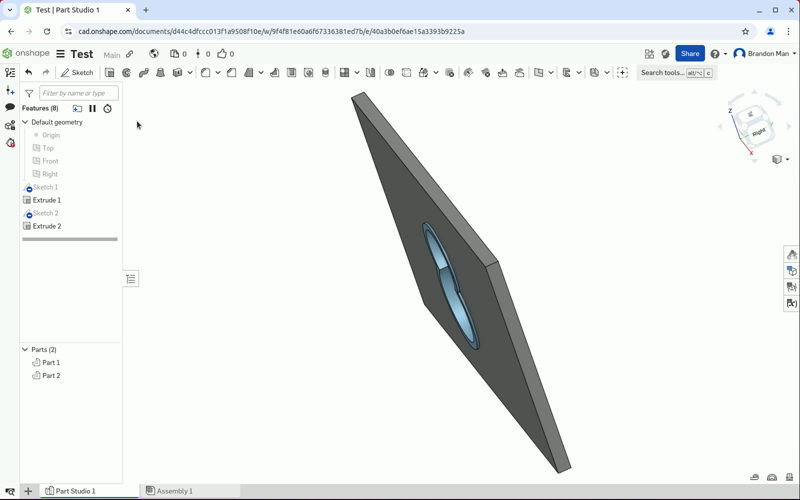
key(right, 2)
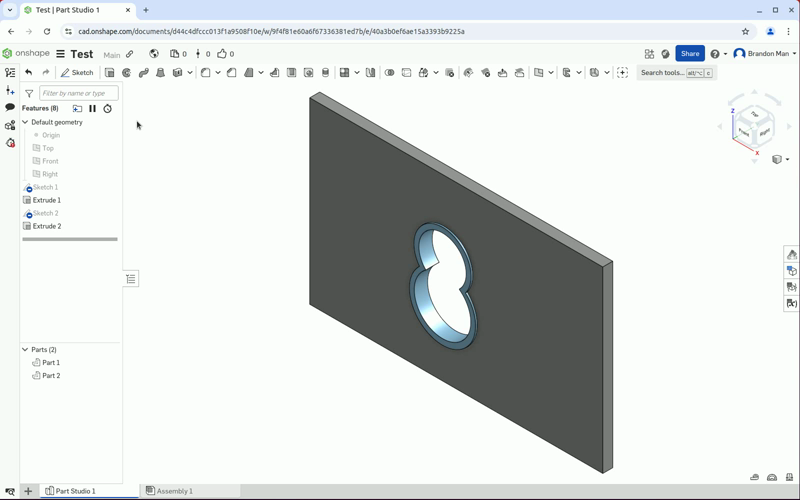
mouse_move(73, 189)
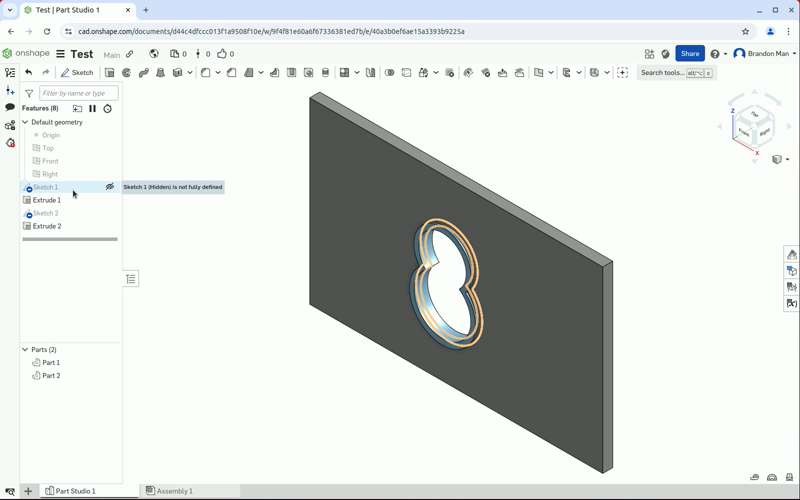
click(73, 189)